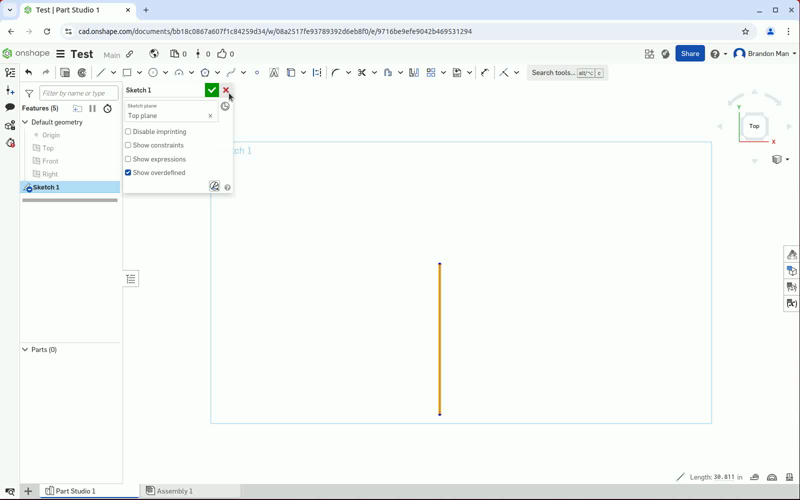
key(shift+h)
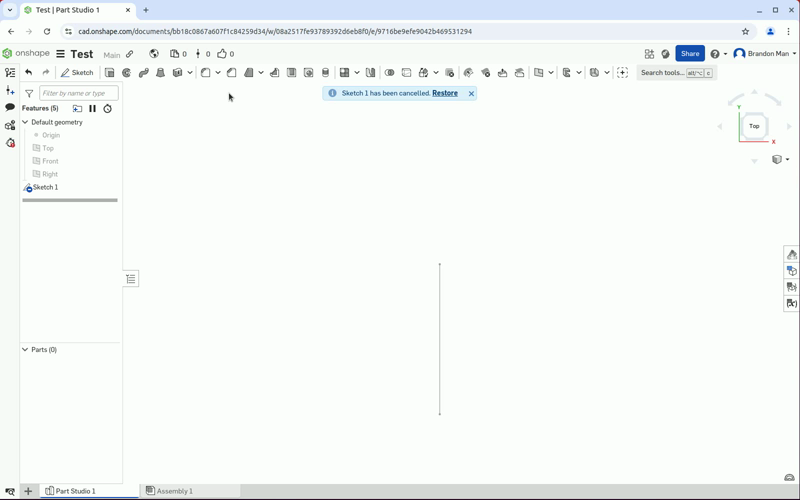
mouse_move(73, 352)
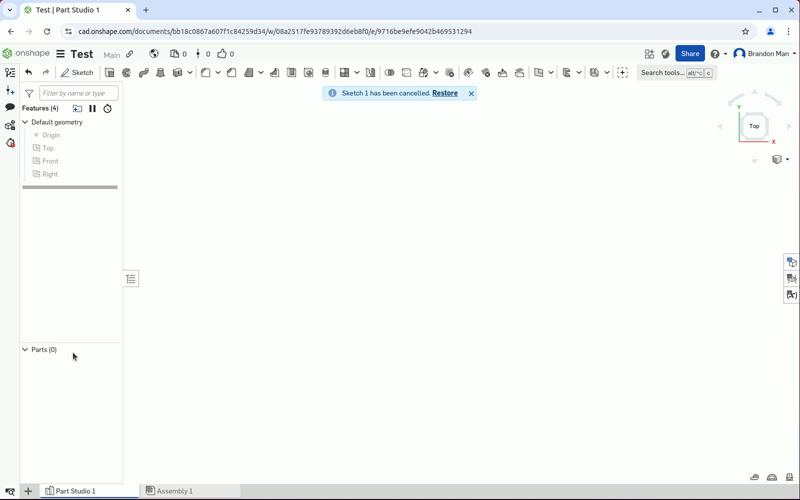
key(y)
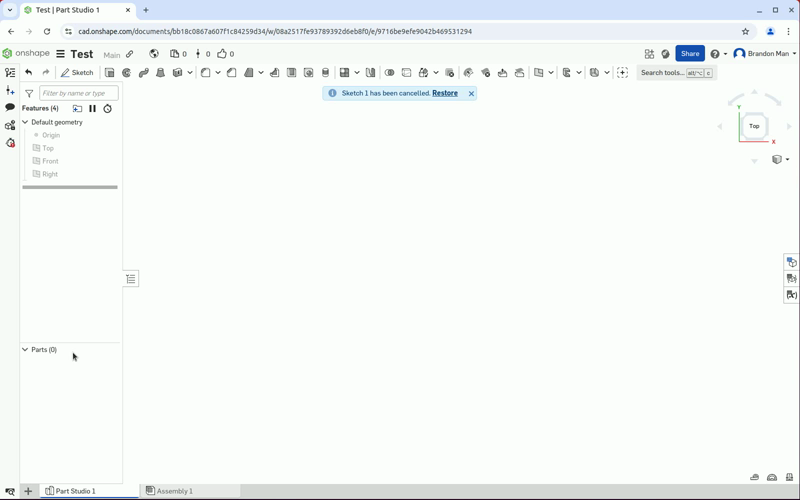
key(shift+p)
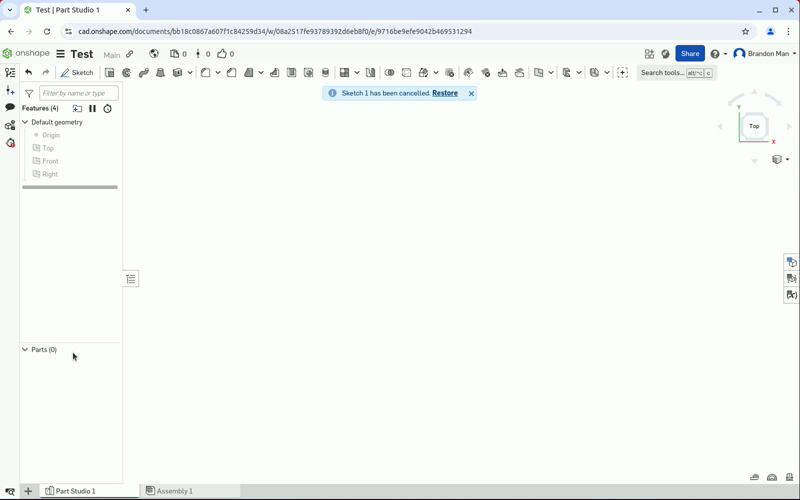
key(space)
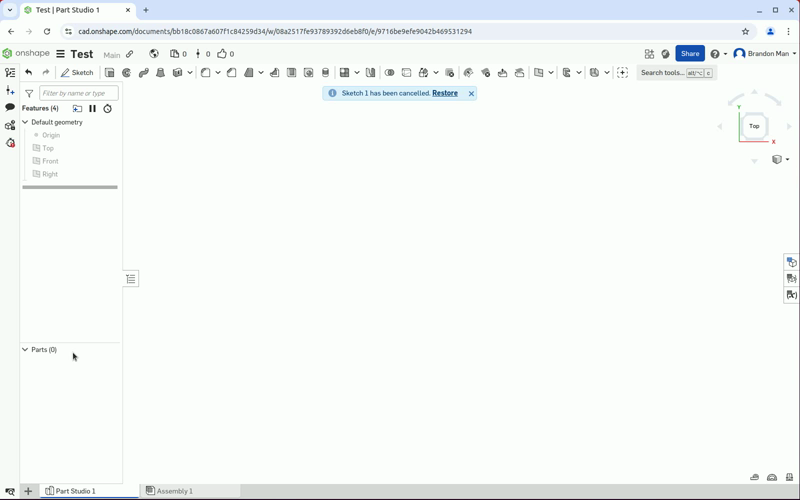
key_down(shift)
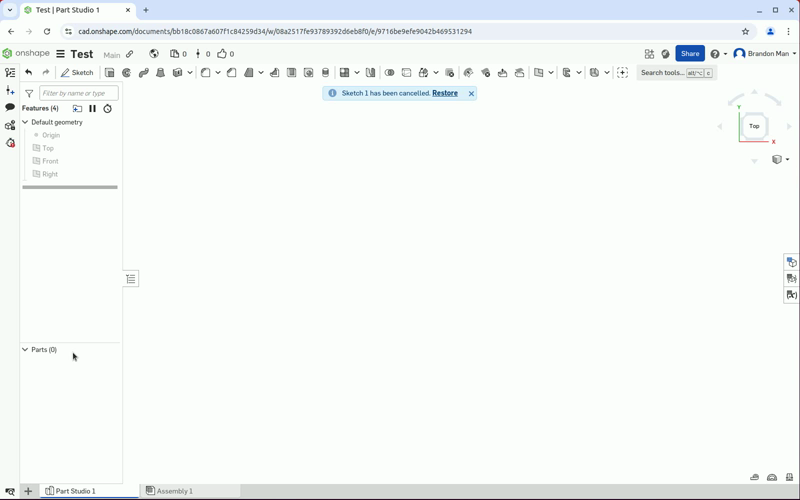
key(up)
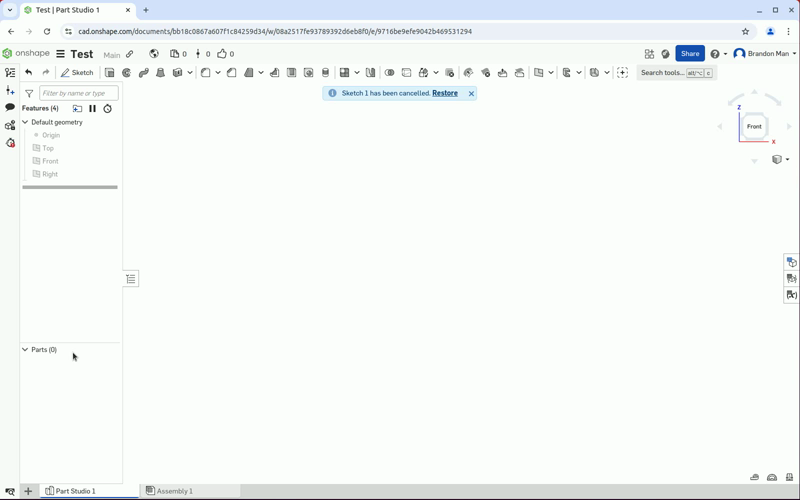
key_up(shift)
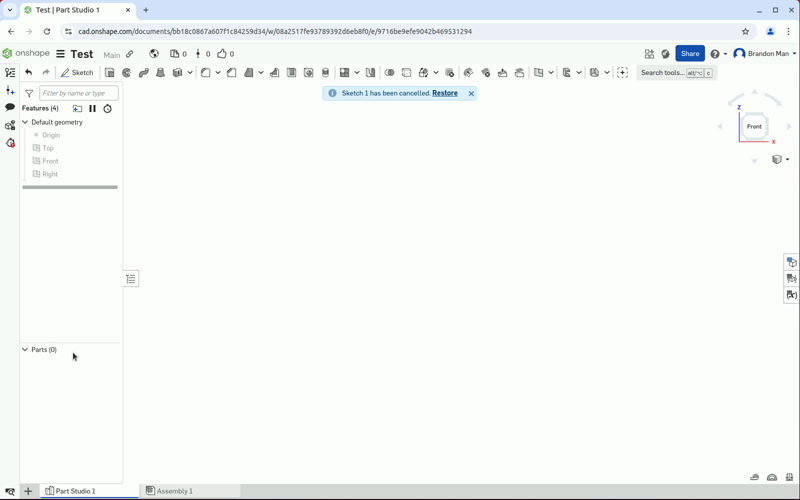
mouse_move(73, 352)
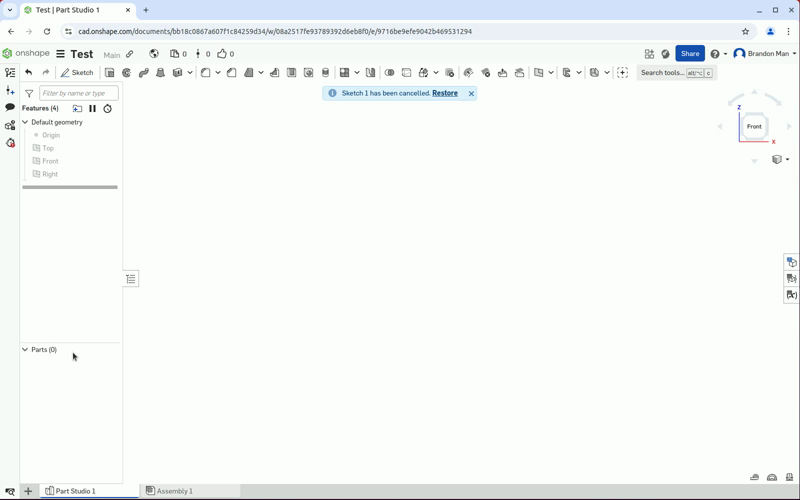
key(shift+y)
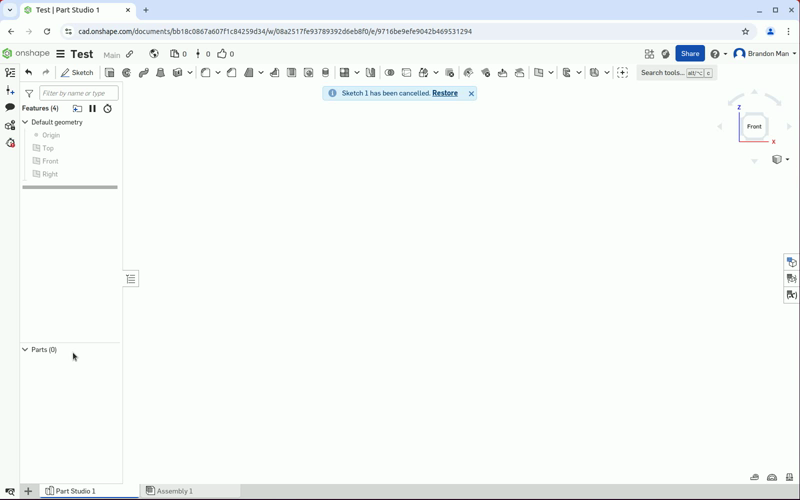
key(shift+s)
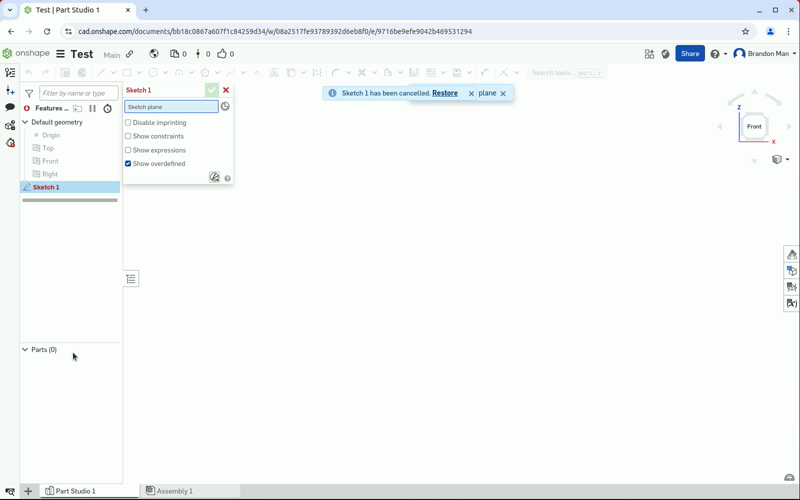
mouse_move(73, 163)
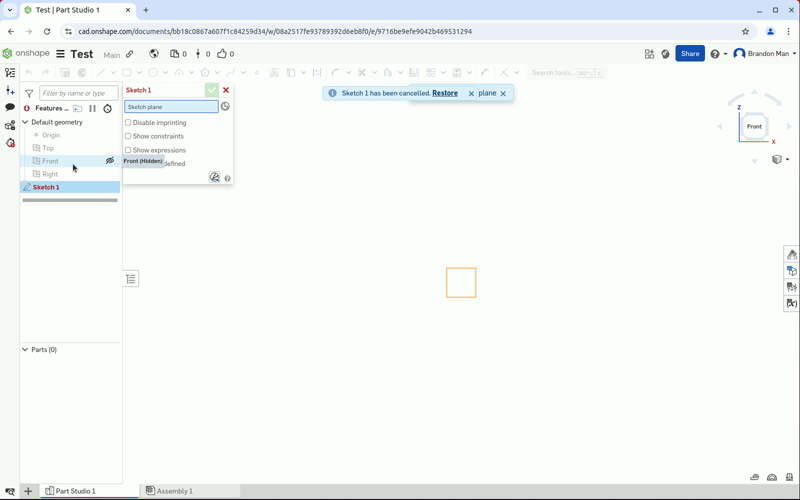
click(73, 163)
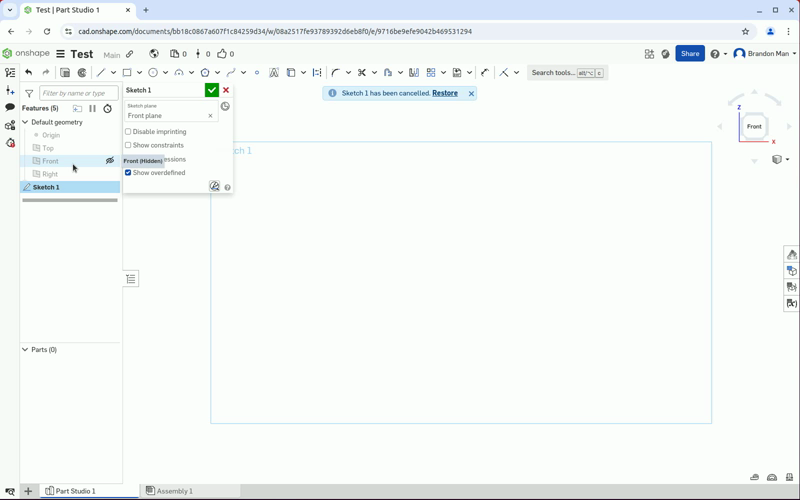
mouse_move(73, 352)
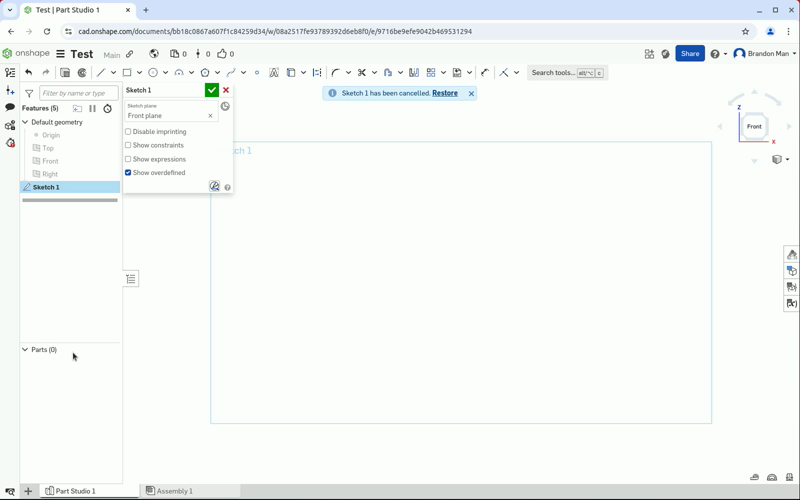
key(y)
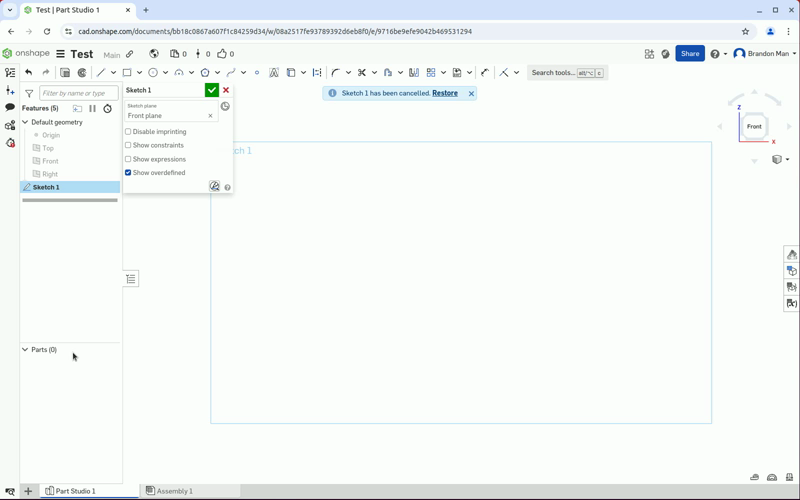
key(l)
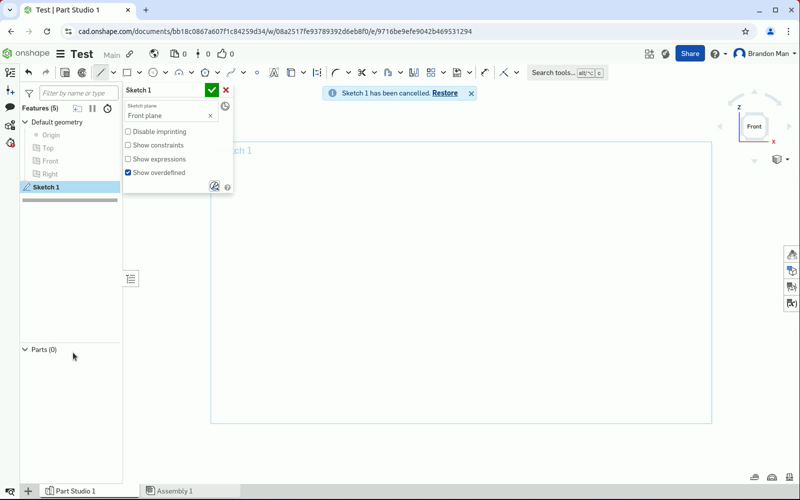
key_down(shift)
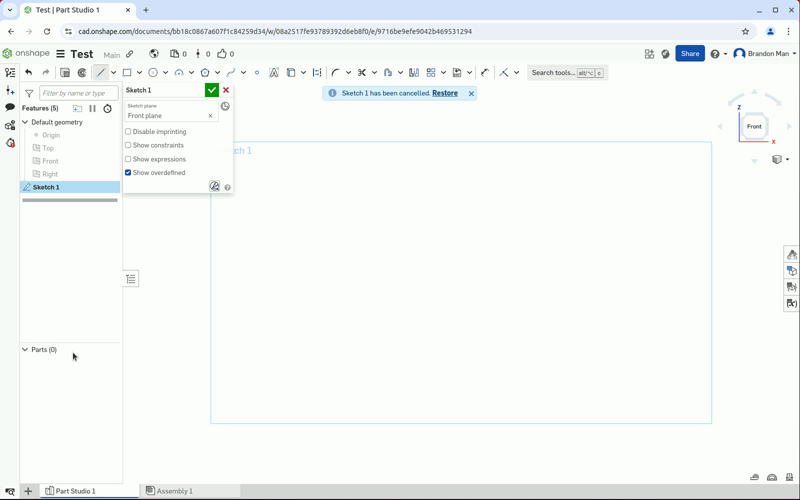
mouse_move(460, 282)
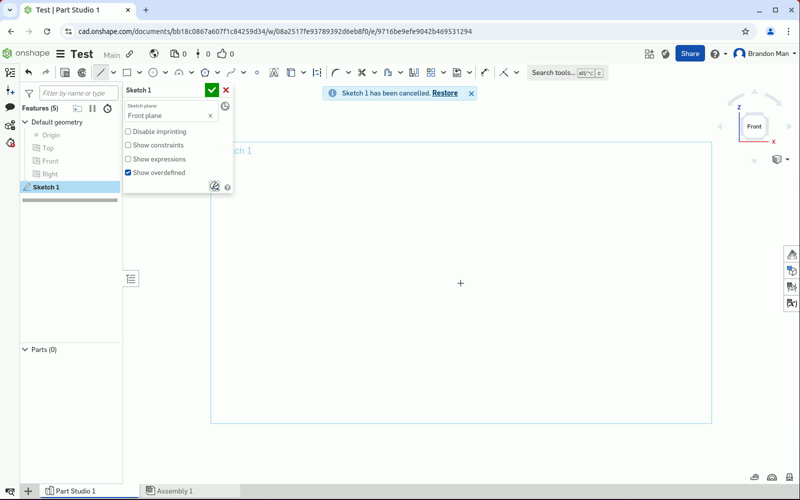
click(460, 282)
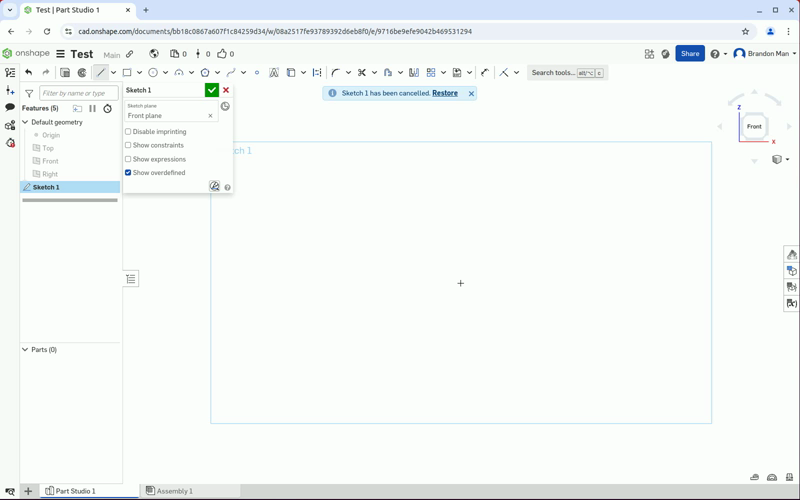
key_up(shift)
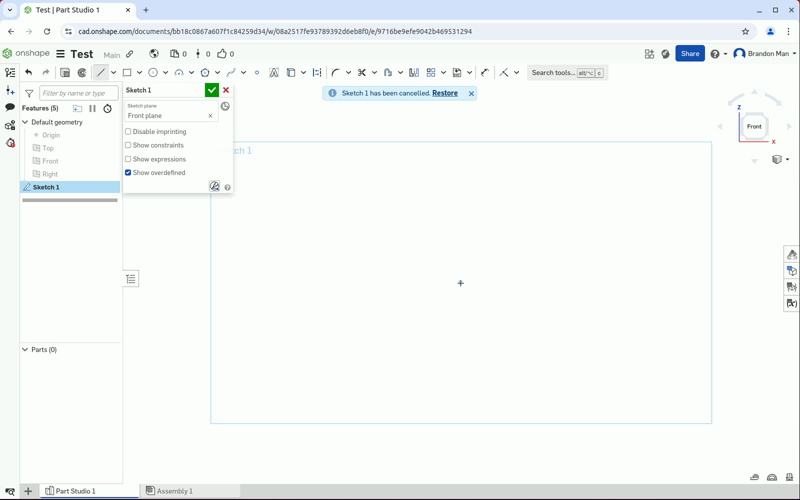
key_down(shift)
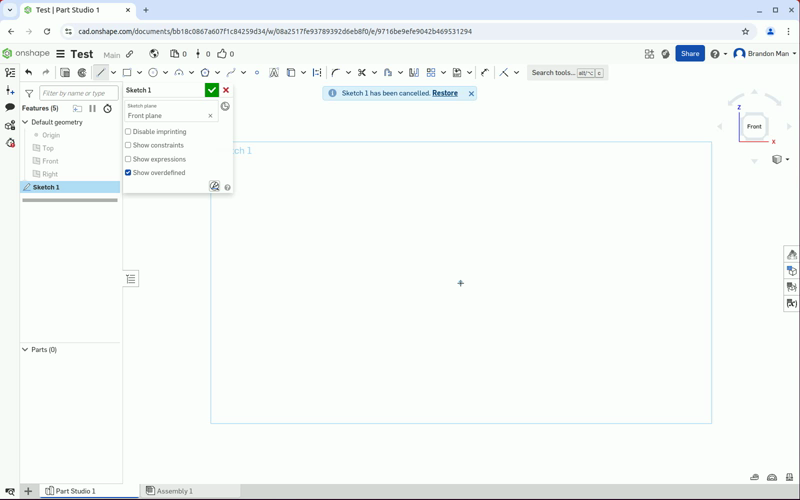
mouse_move(529, 282)
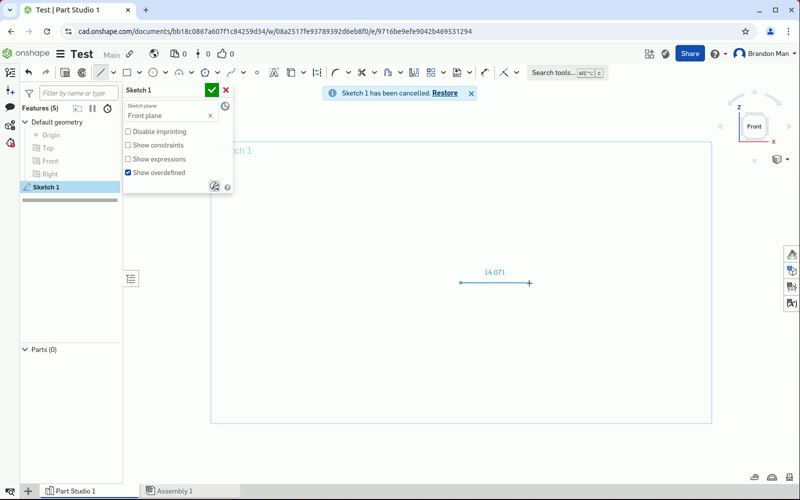
click(529, 282)
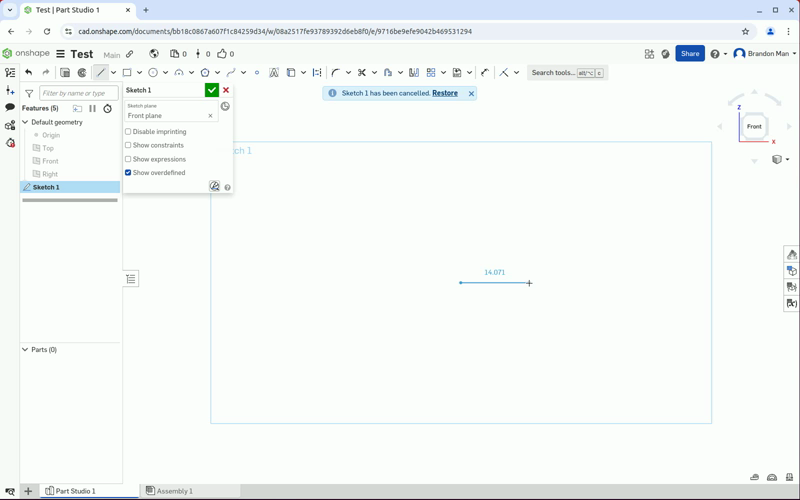
key_up(shift)
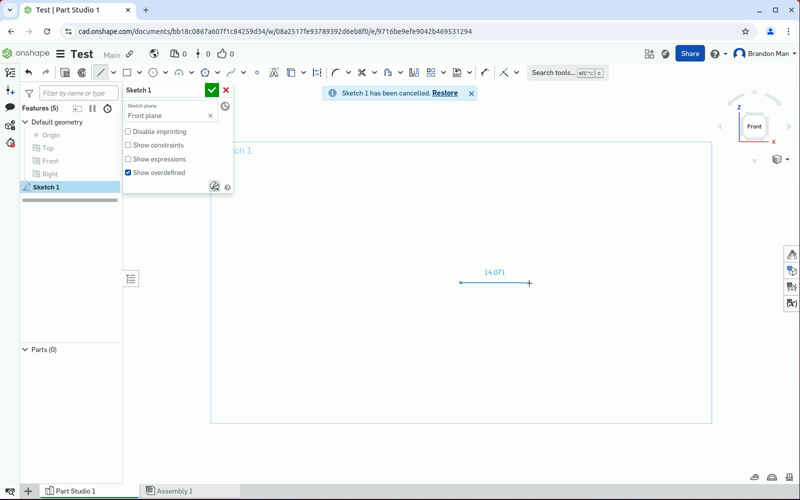
key_down(shift)
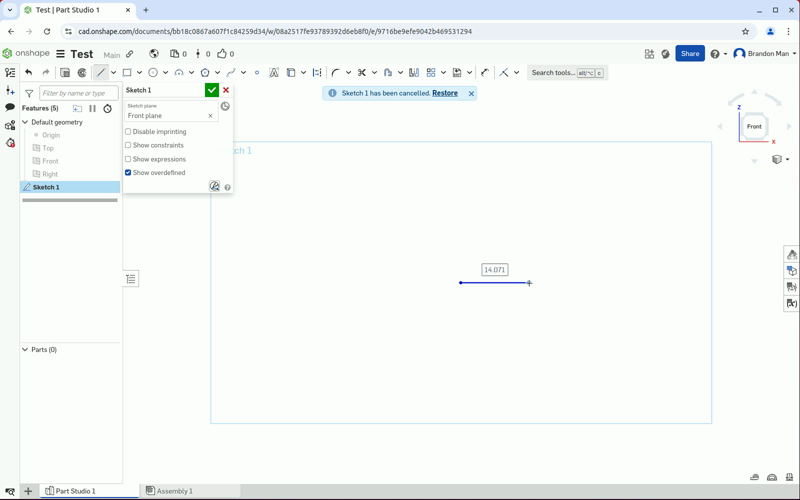
mouse_move(559, 282)
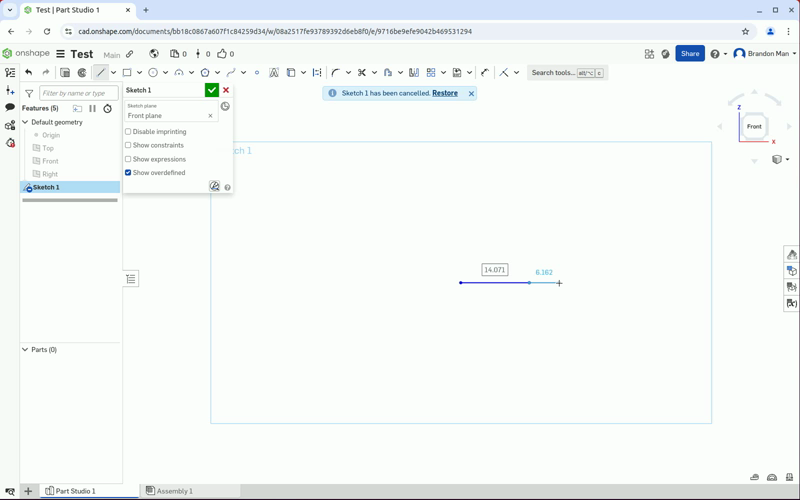
mouse_move(529, 255)
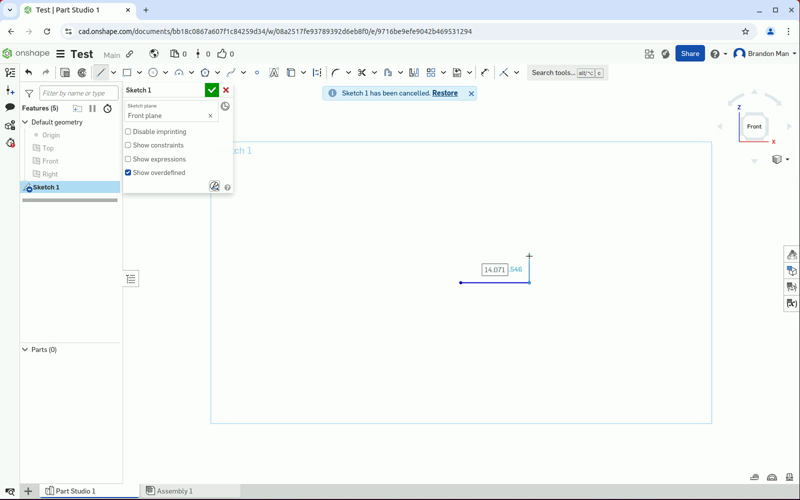
click(529, 255)
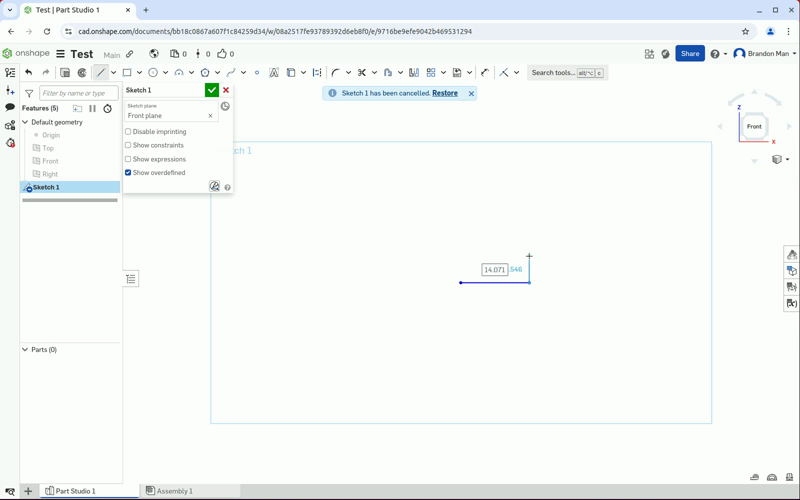
key_up(shift)
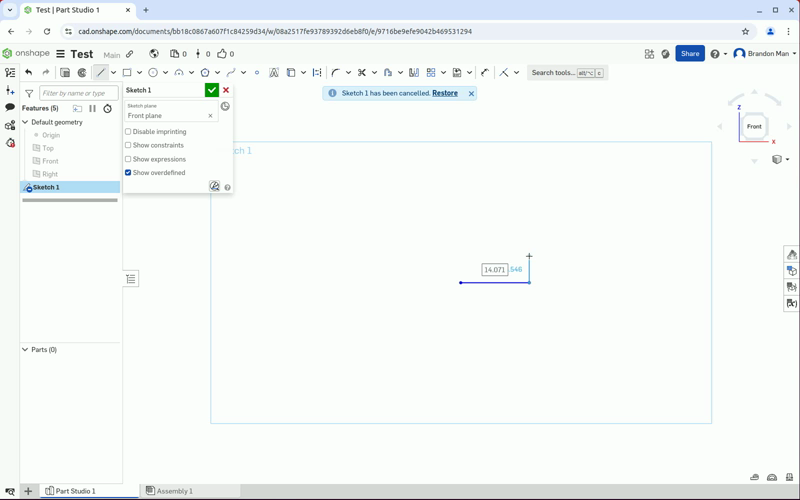
key_down(shift)
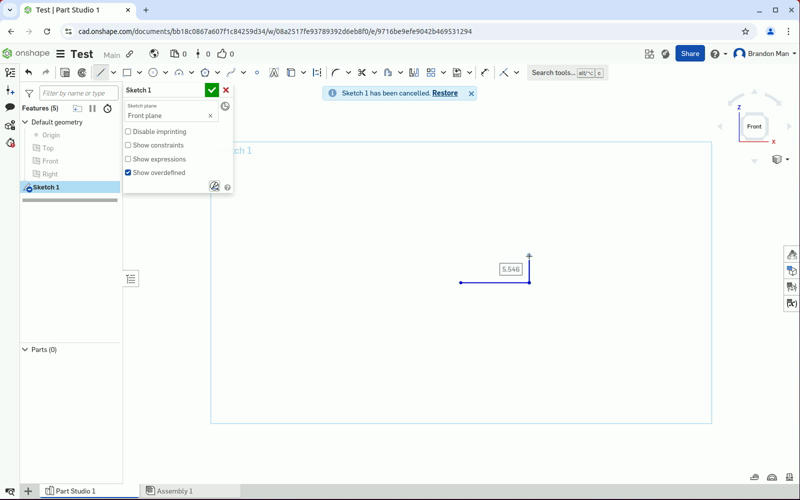
mouse_move(559, 255)
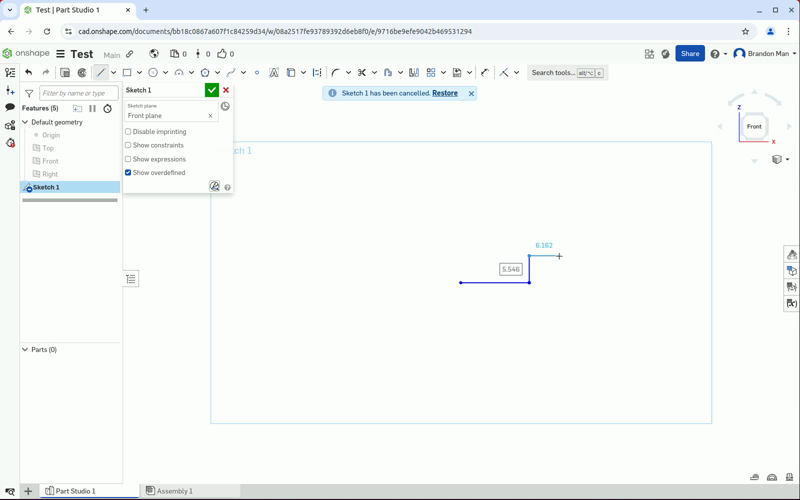
mouse_move(529, 216)
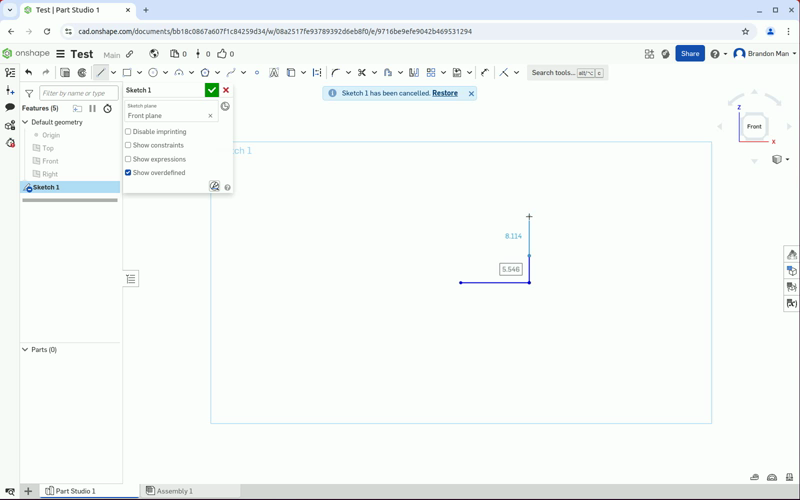
click(529, 216)
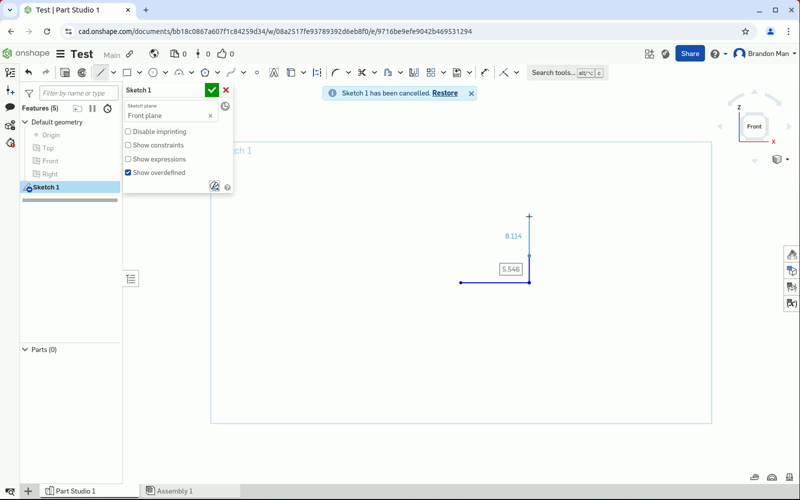
key_up(shift)
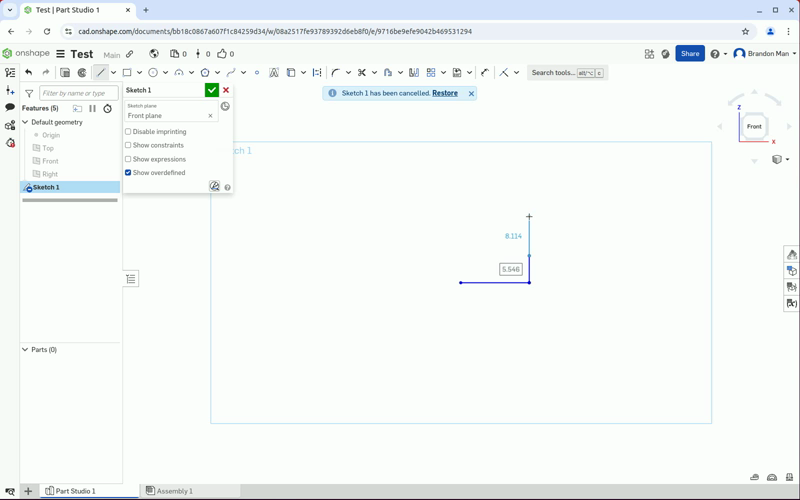
key_down(shift)
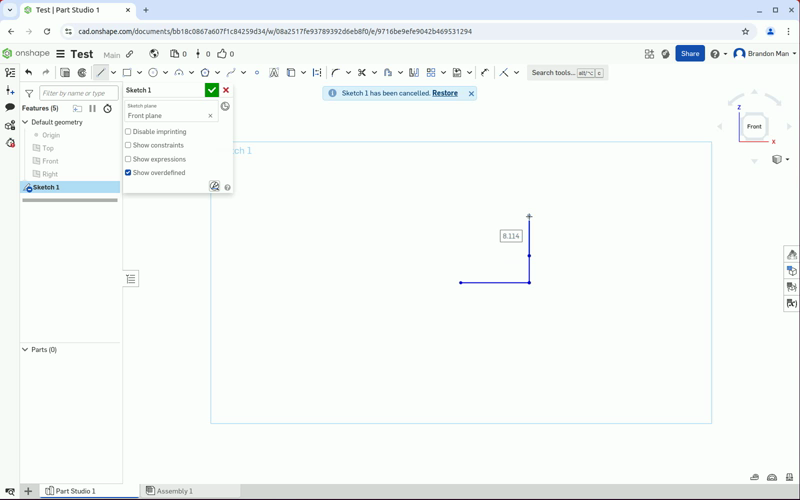
mouse_move(460, 216)
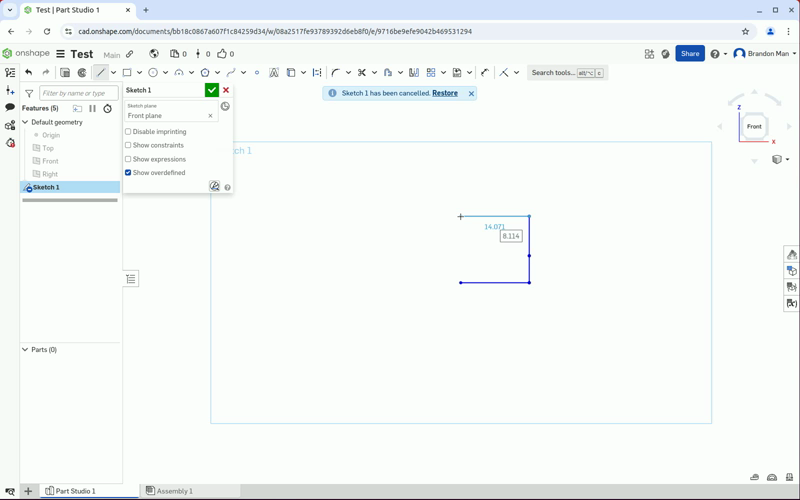
click(460, 216)
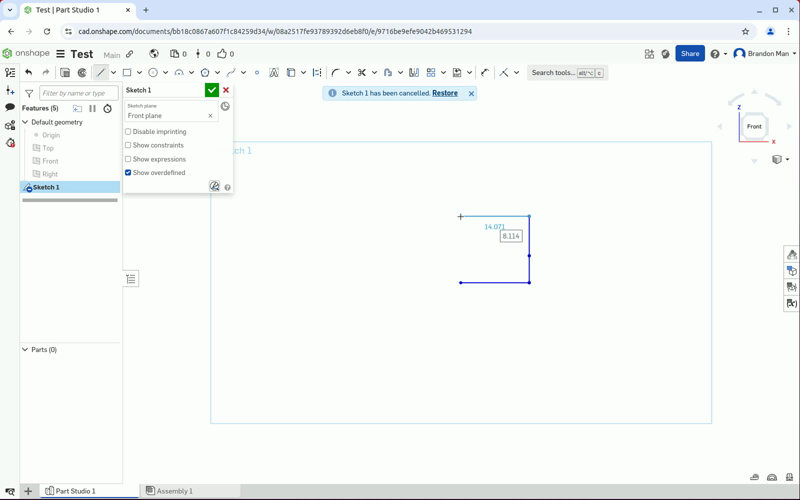
key_up(shift)
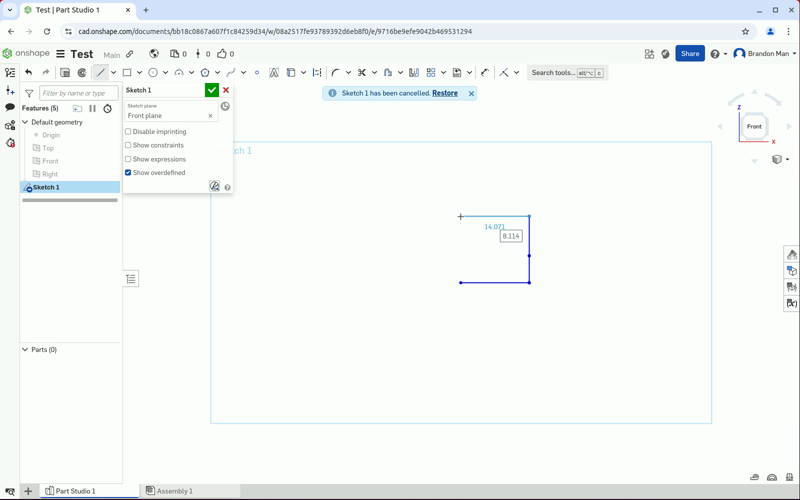
key_down(shift)
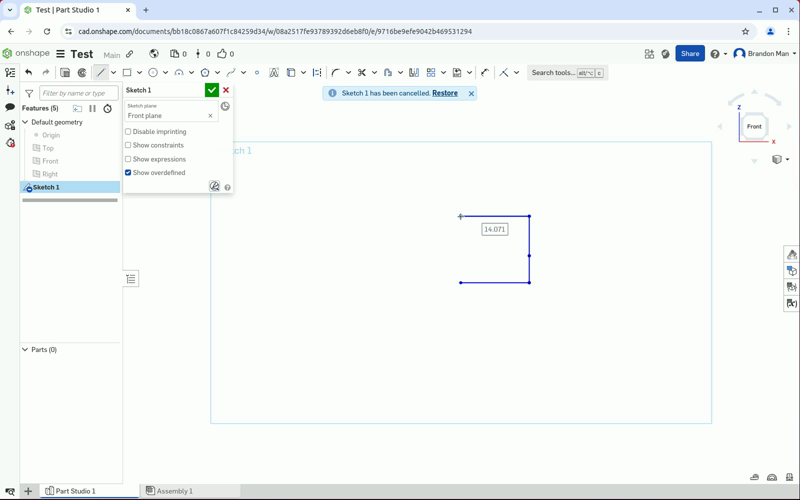
mouse_move(460, 282)
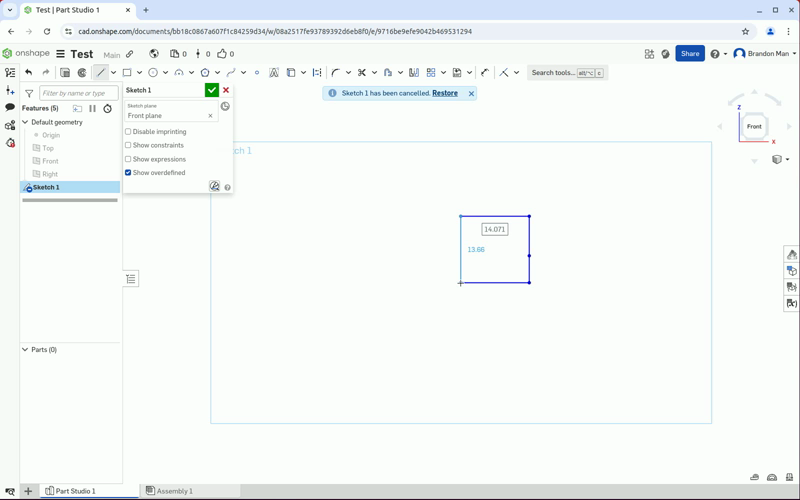
key_up(shift)
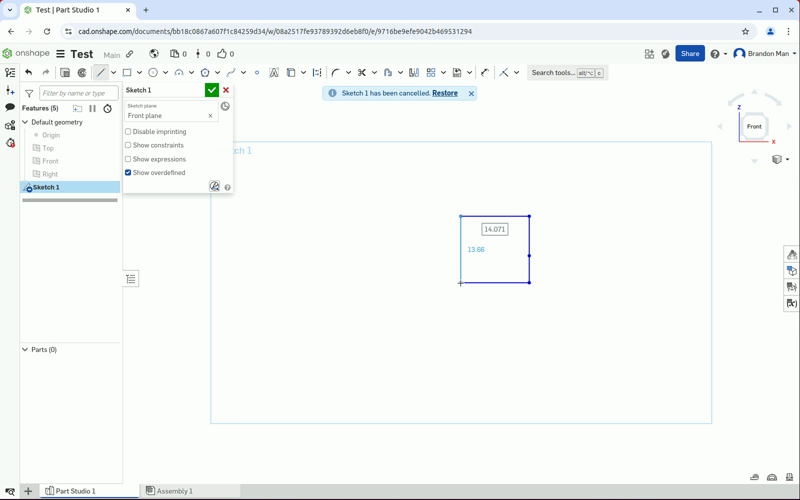
click(460, 282)
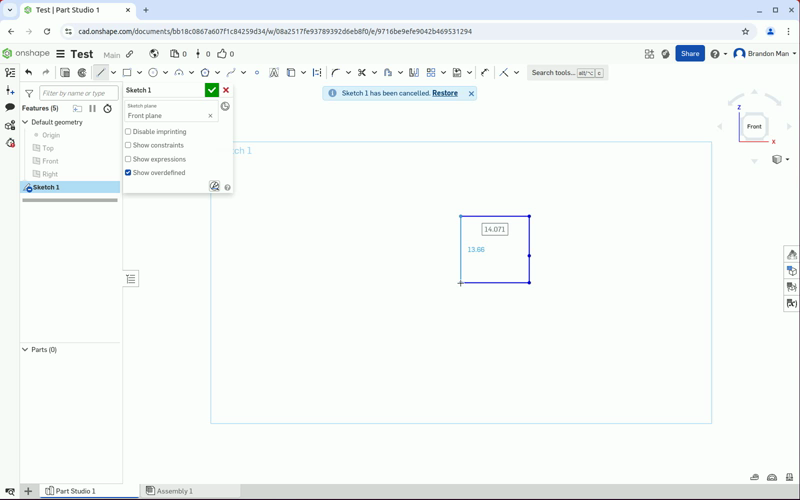
key(esc)
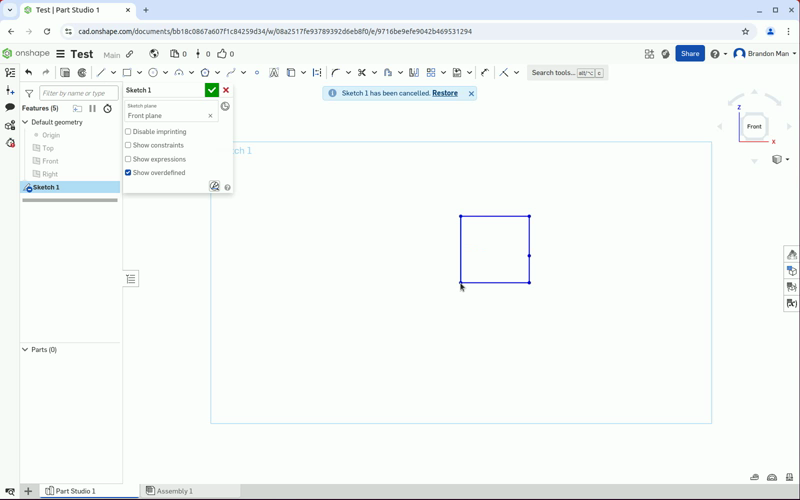
mouse_move(495, 222)
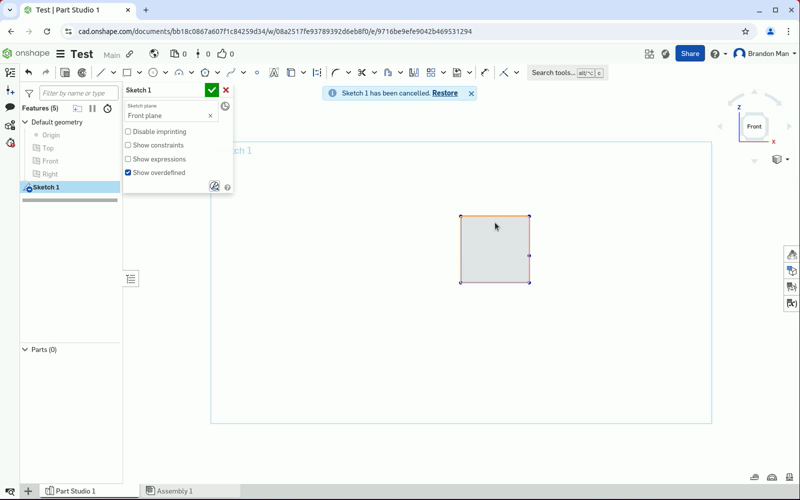
click(495, 222)
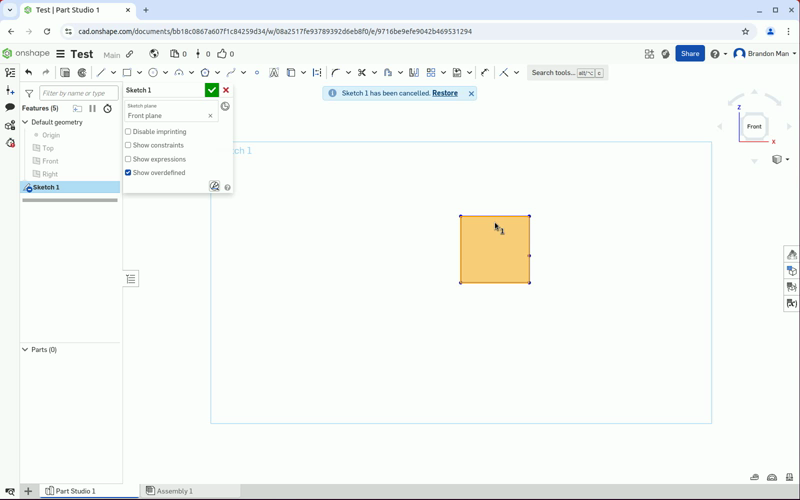
mouse_move(73, 352)
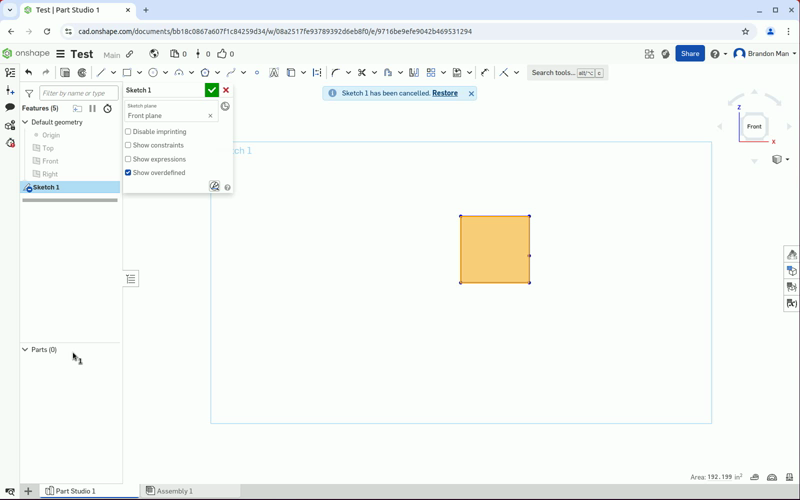
key(shift+y)
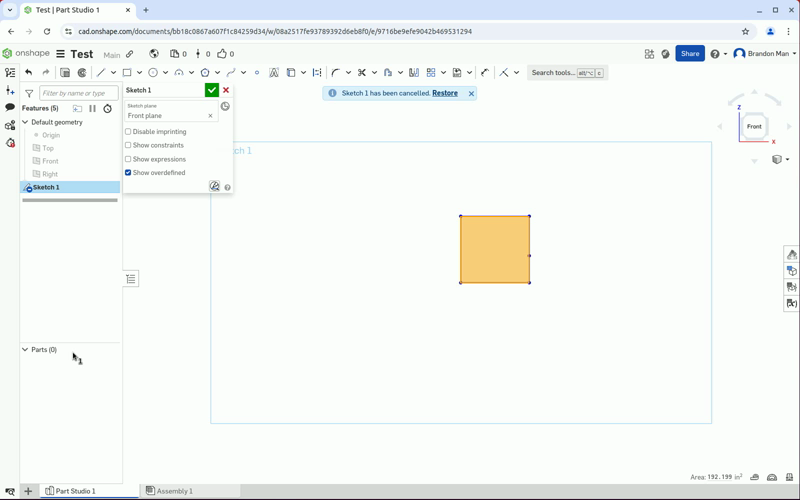
key(shift+e)
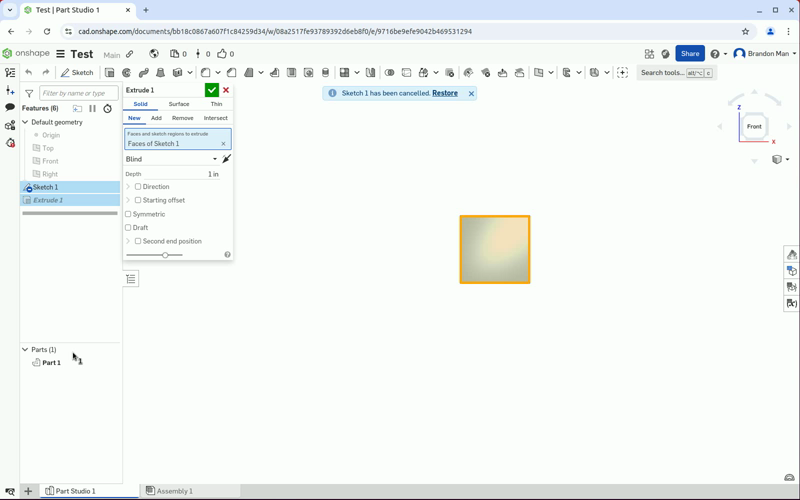
mouse_move(143, 106)
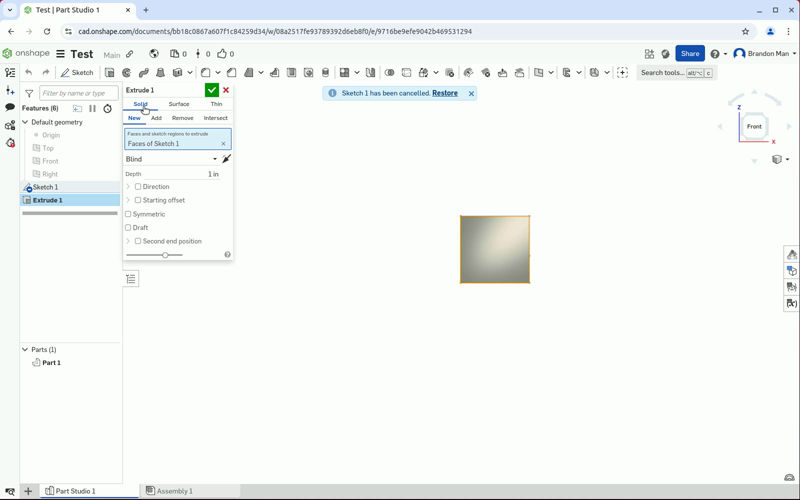
click(143, 106)
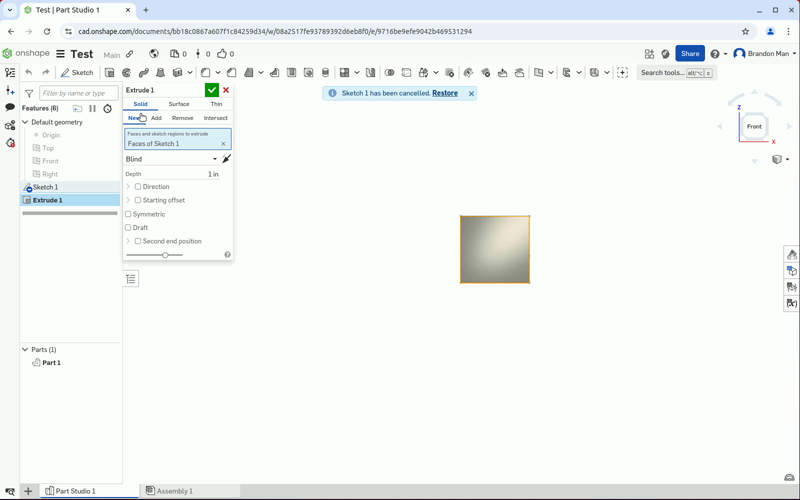
mouse_move(137, 120)
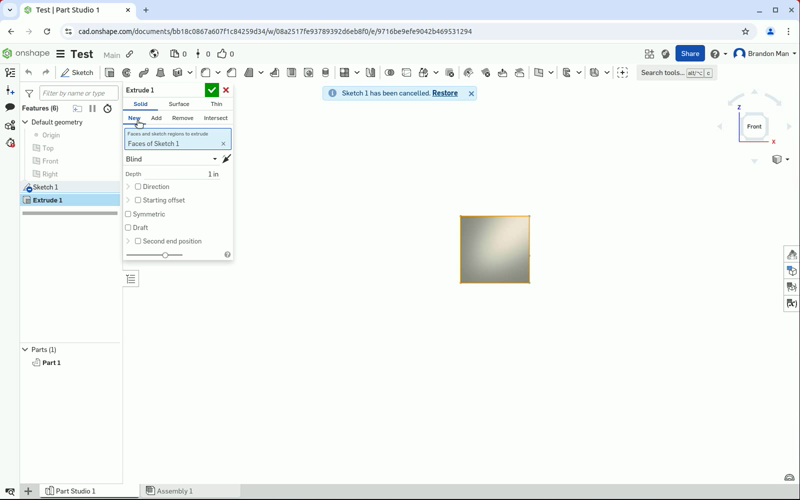
click(137, 120)
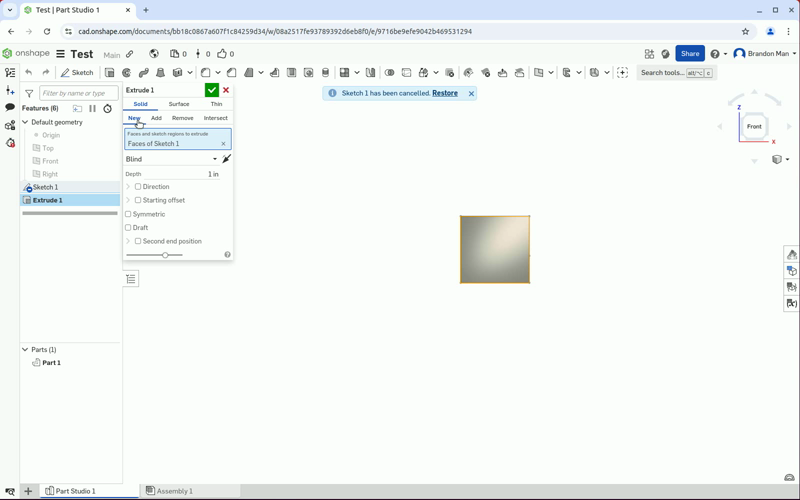
key(tab, 4)
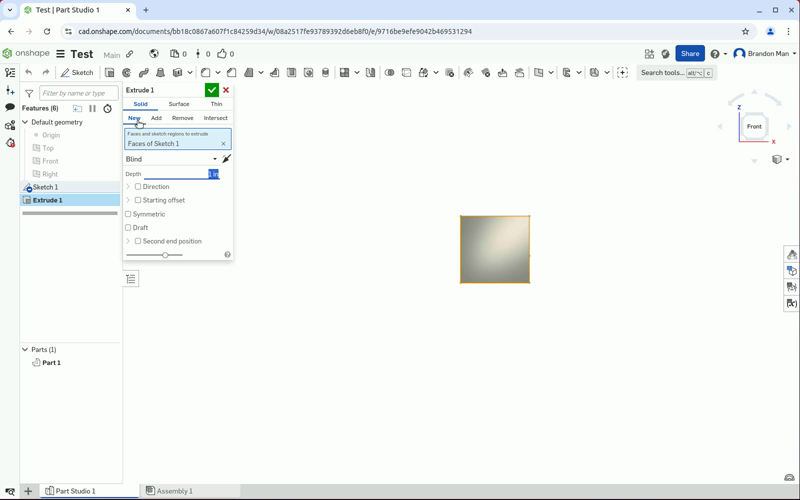
text(6.981)
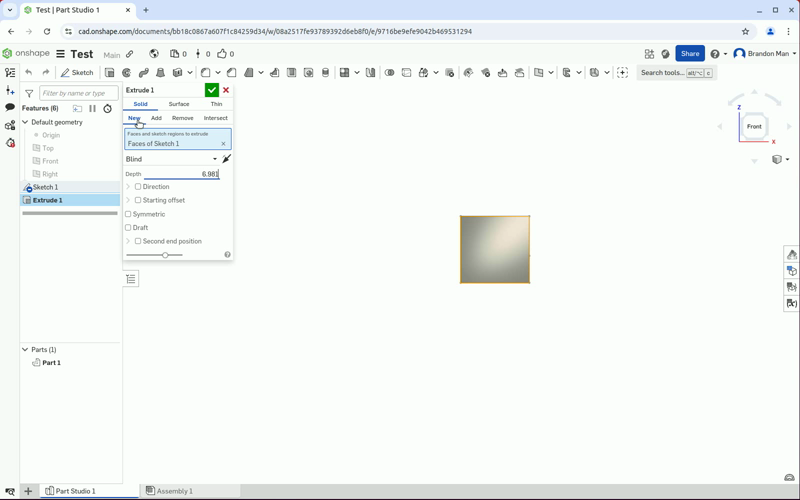
key(enter)
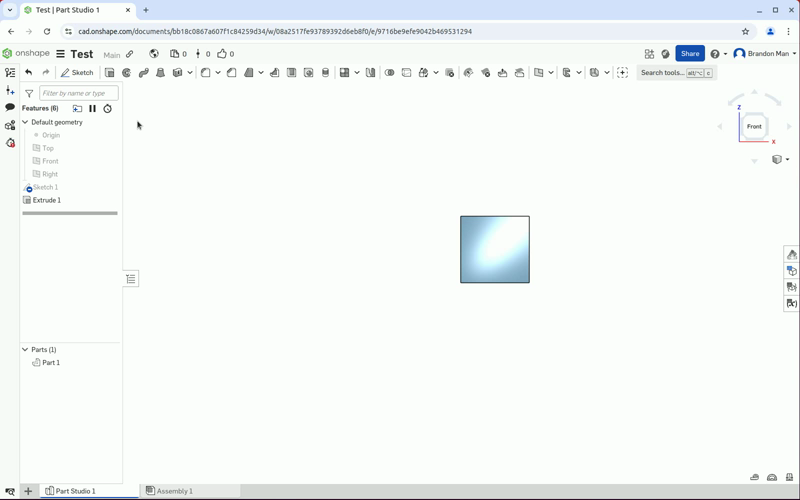
key(shift+h)
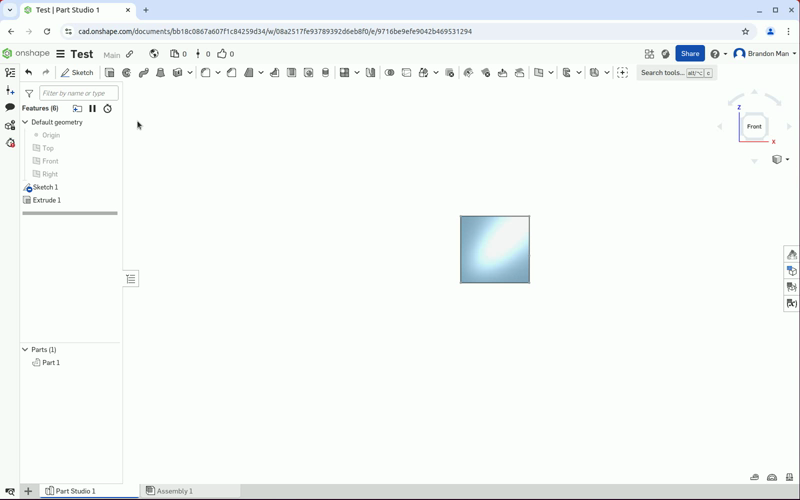
key(shift+h)
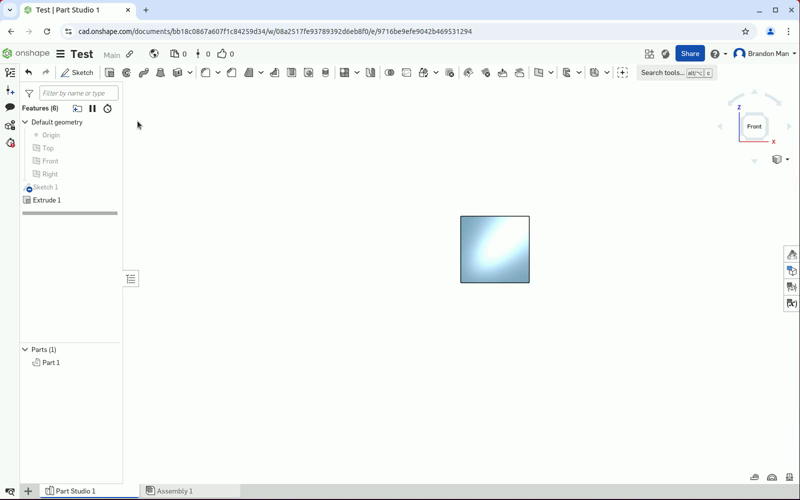
mouse_move(73, 189)
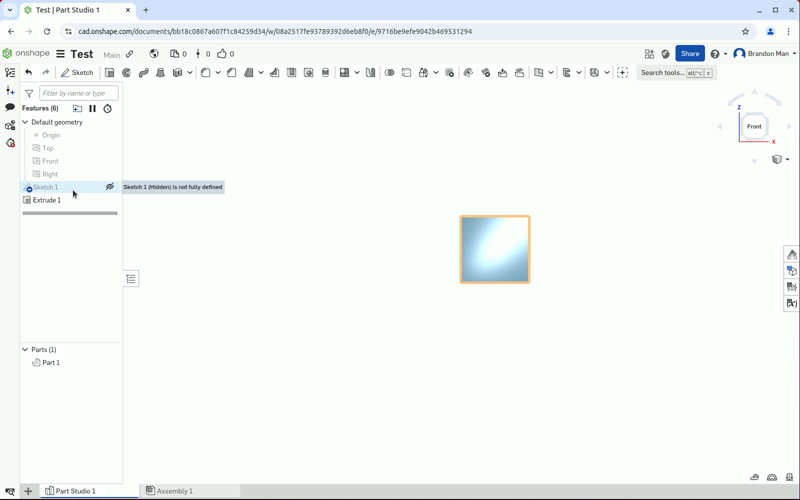
click(73, 189)
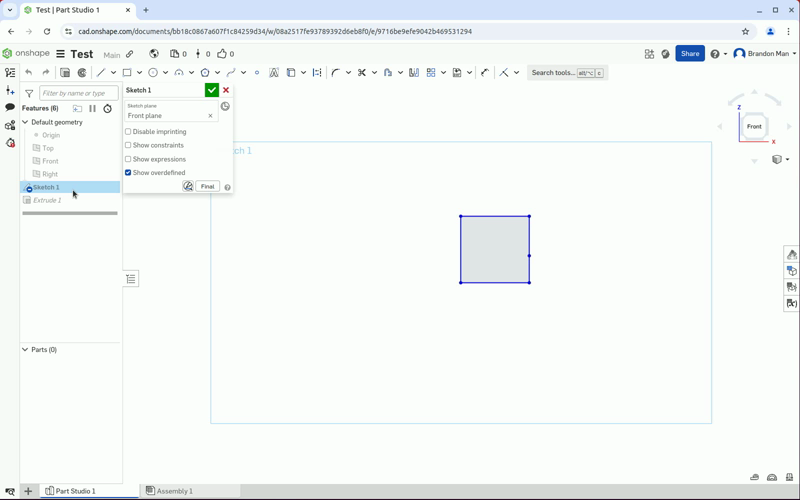
mouse_move(229, 92)
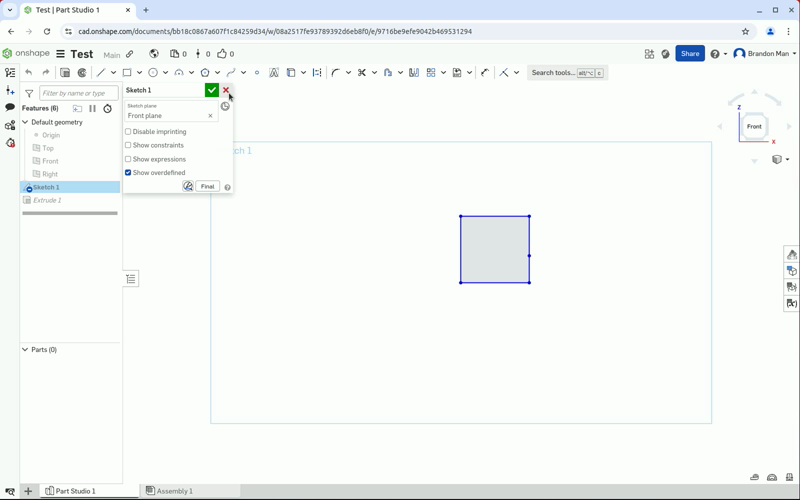
click(229, 92)
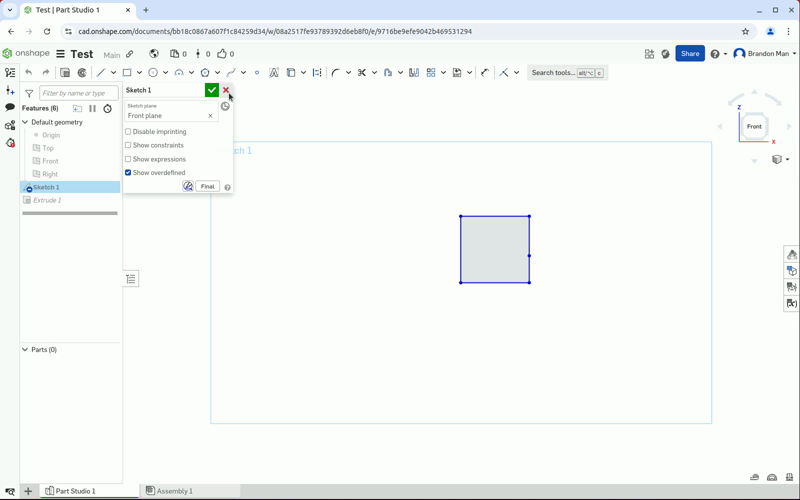
key(shift+s)
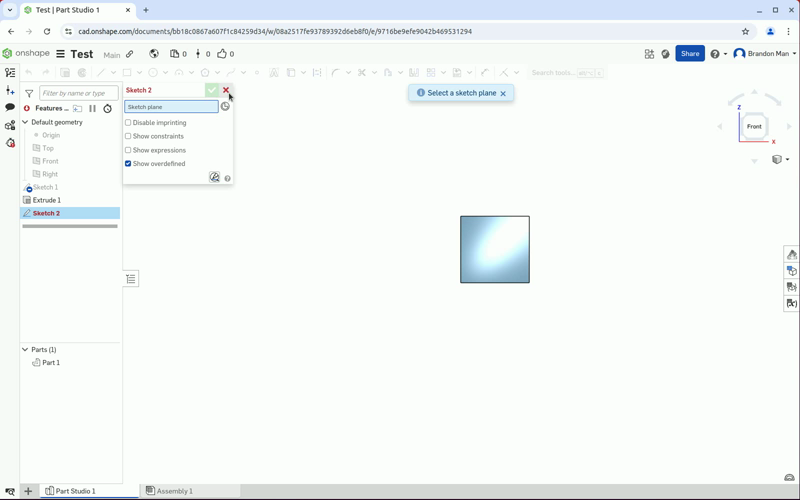
mouse_move(73, 163)
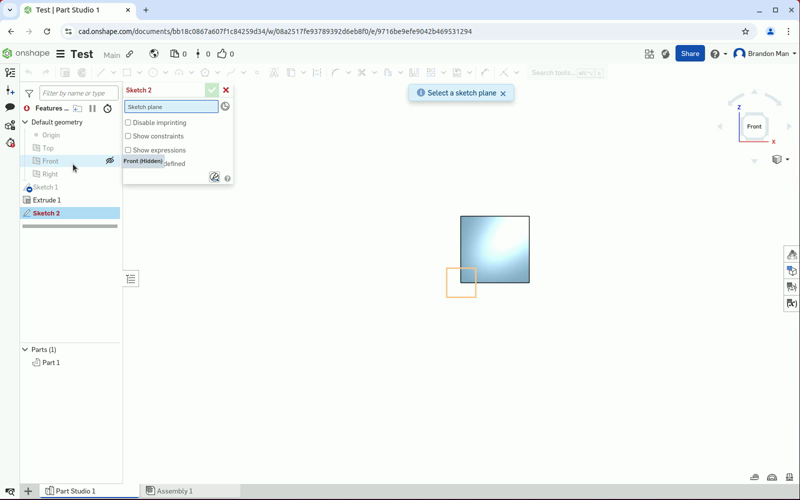
click(73, 163)
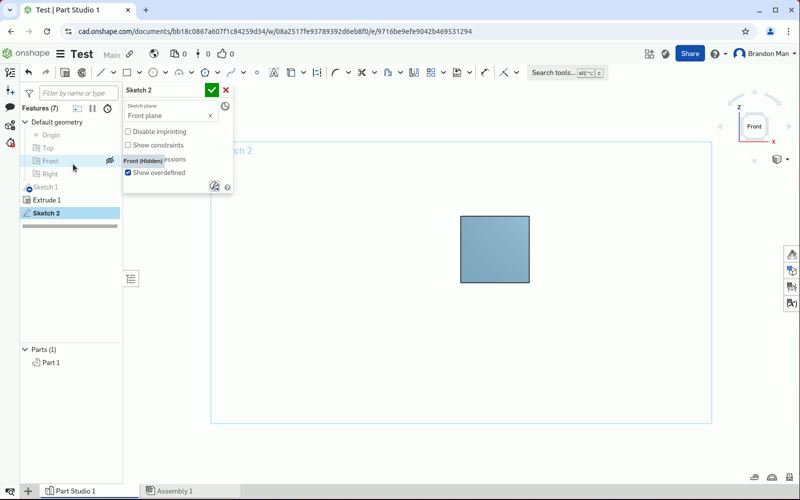
mouse_move(73, 352)
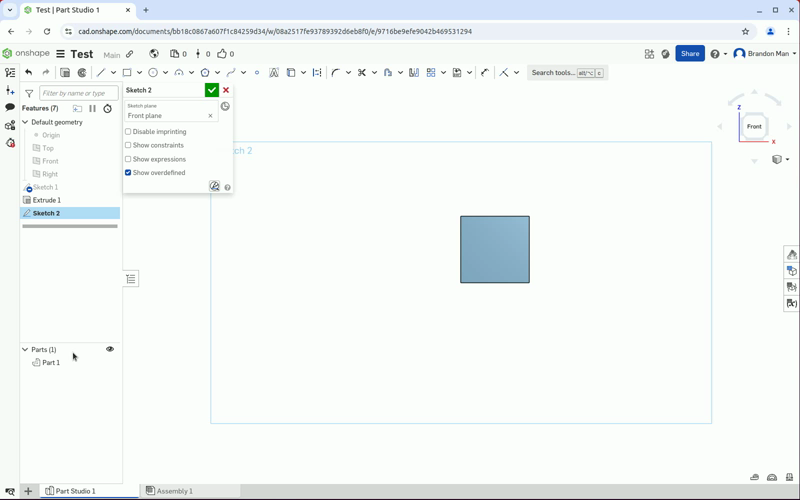
key(y)
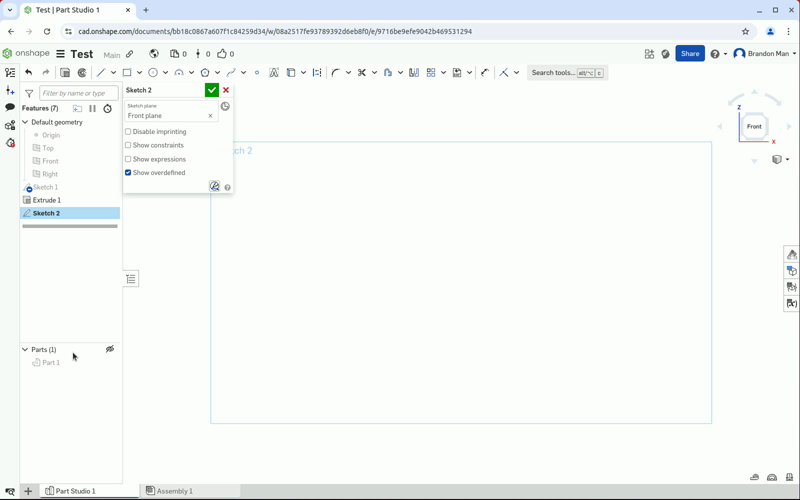
key(l)
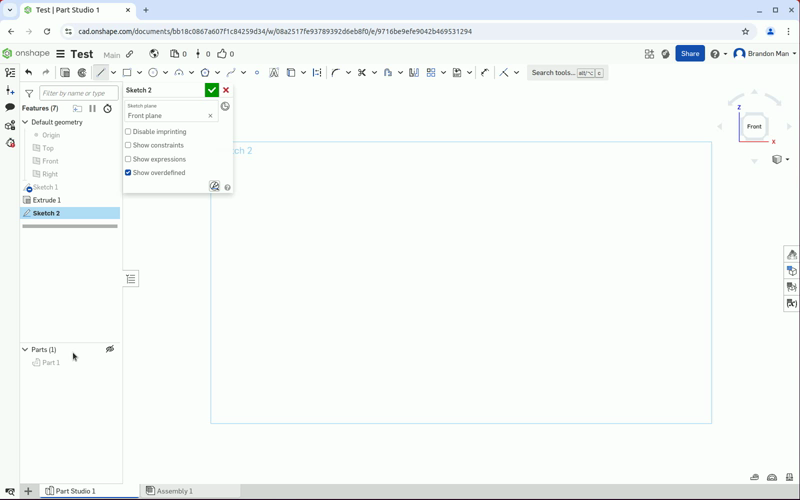
key_down(shift)
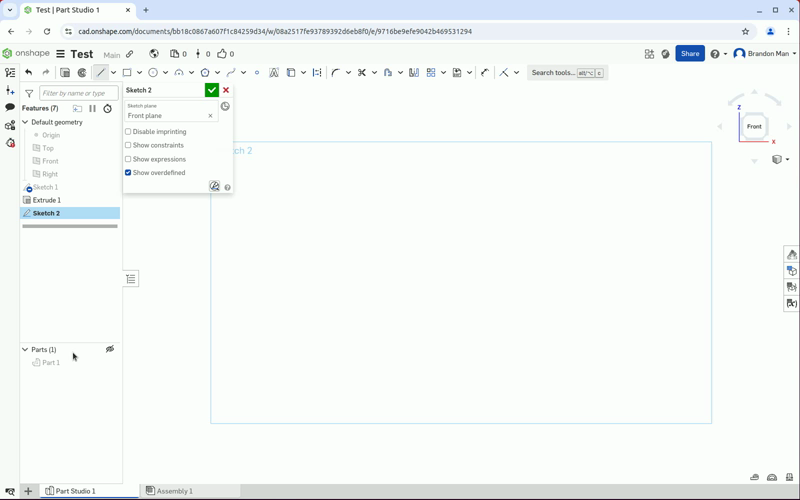
mouse_move(528, 282)
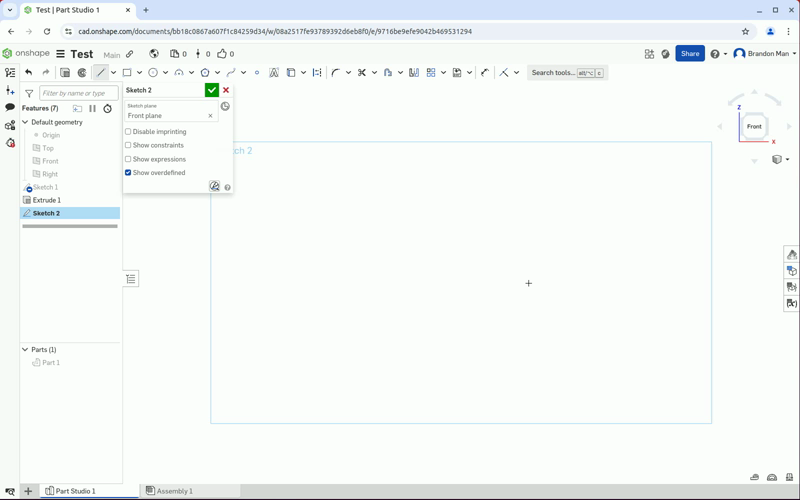
click(528, 282)
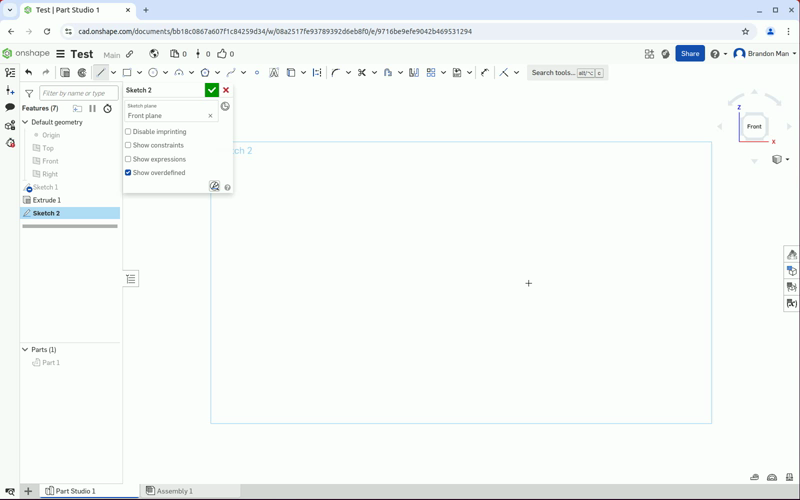
key_up(shift)
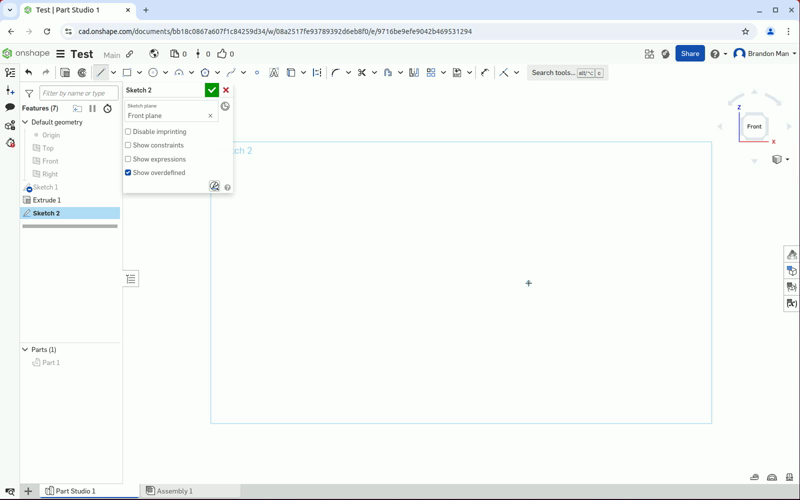
key_down(shift)
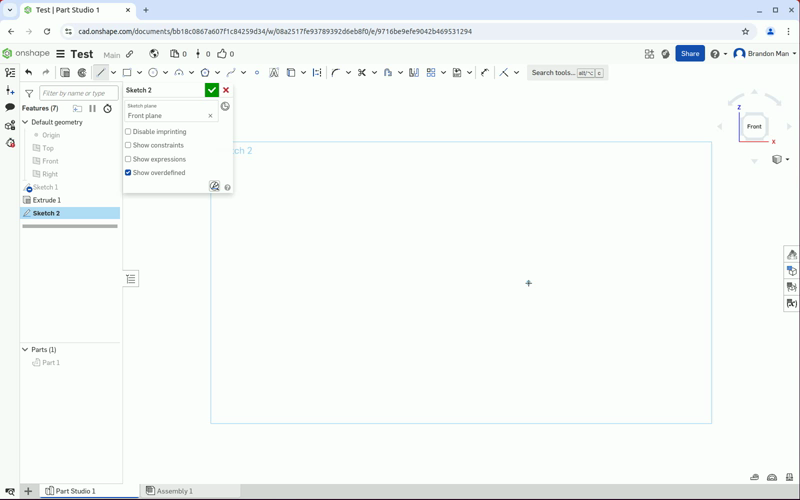
mouse_move(558, 282)
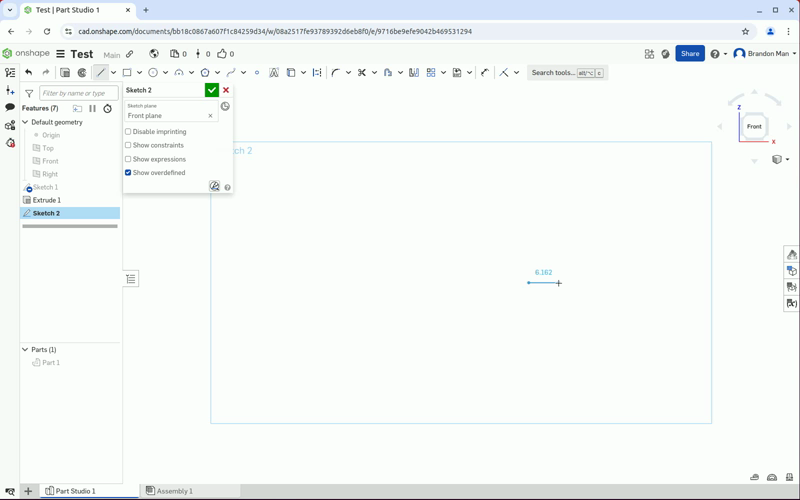
mouse_move(573, 282)
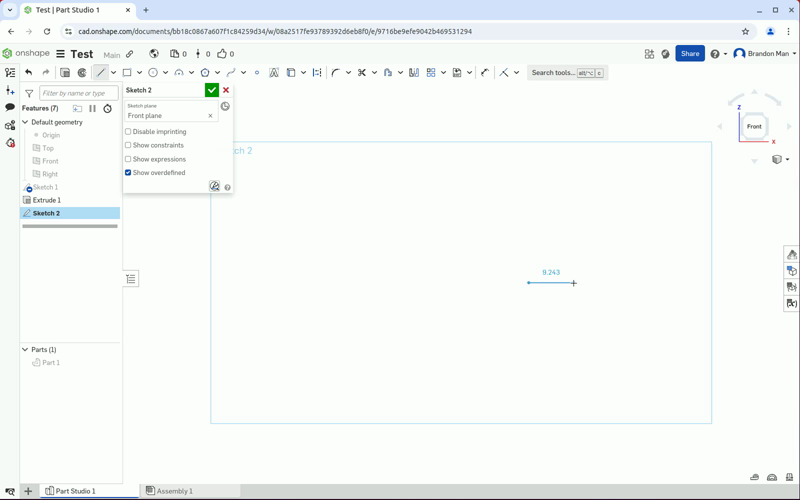
click(573, 282)
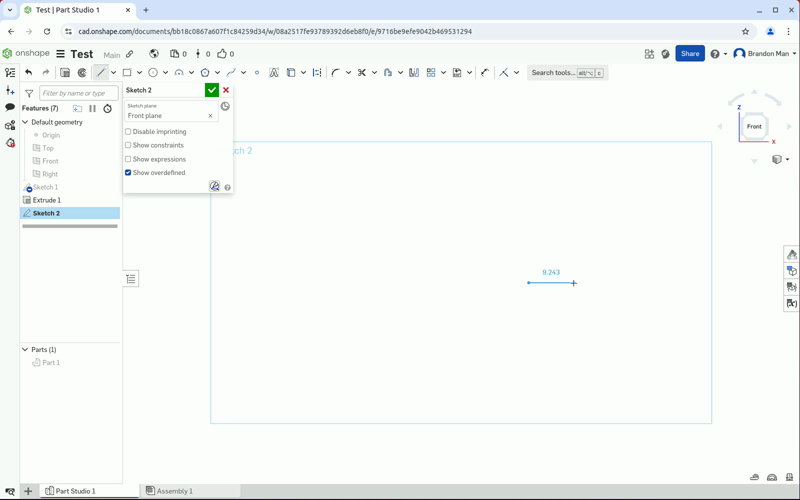
key_up(shift)
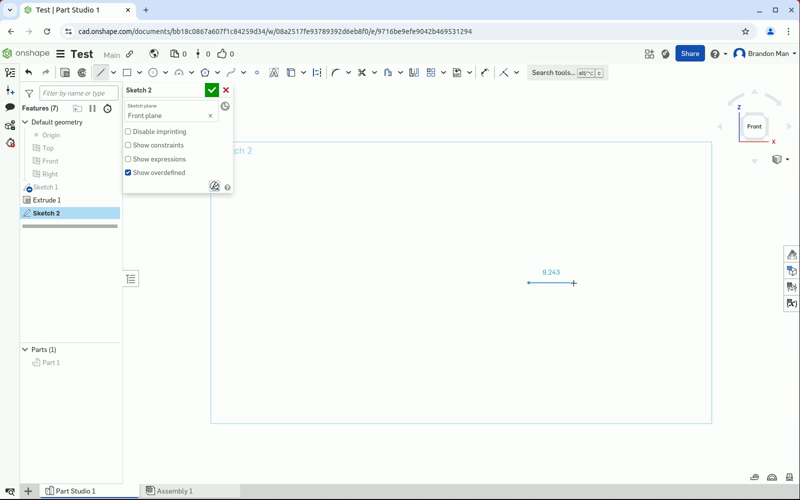
key_down(shift)
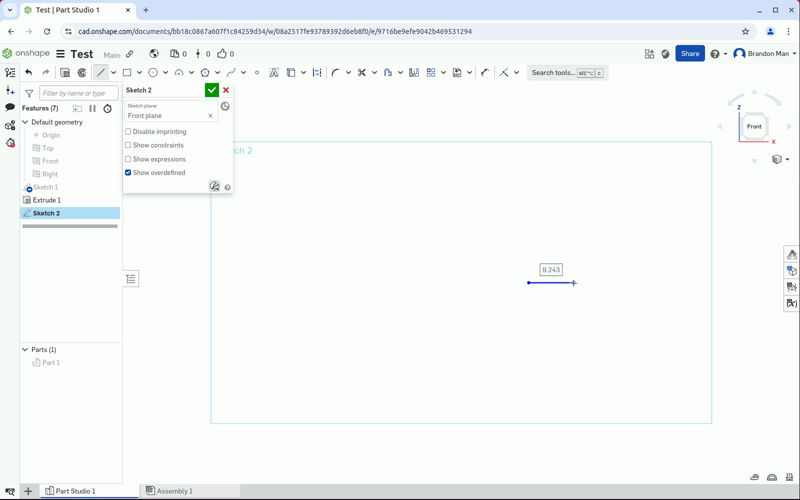
mouse_move(589, 282)
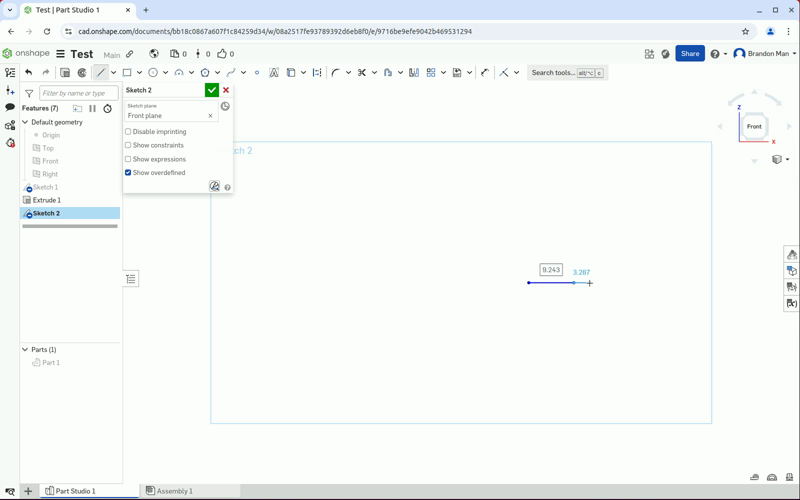
mouse_move(573, 255)
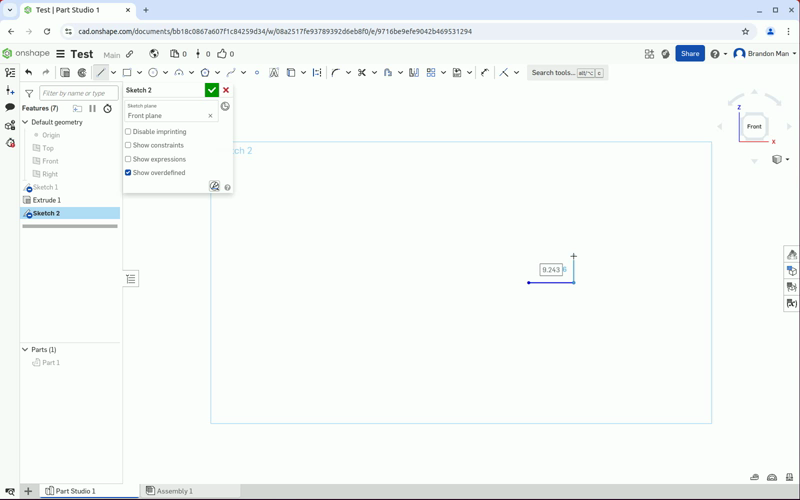
click(573, 255)
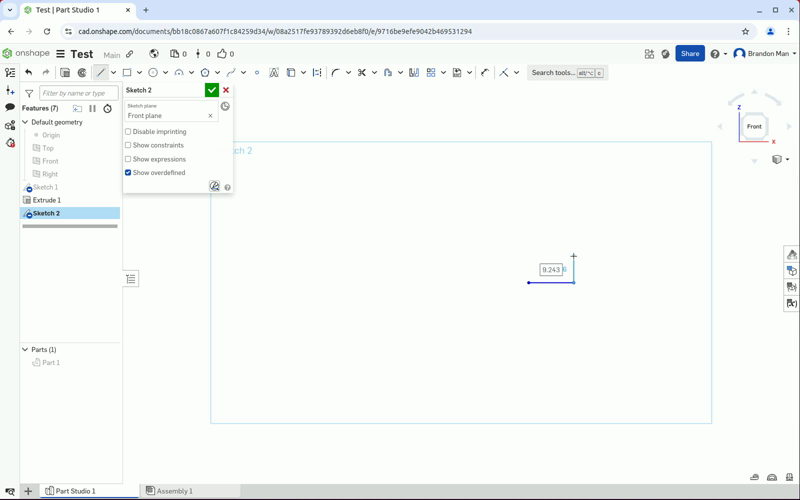
key_up(shift)
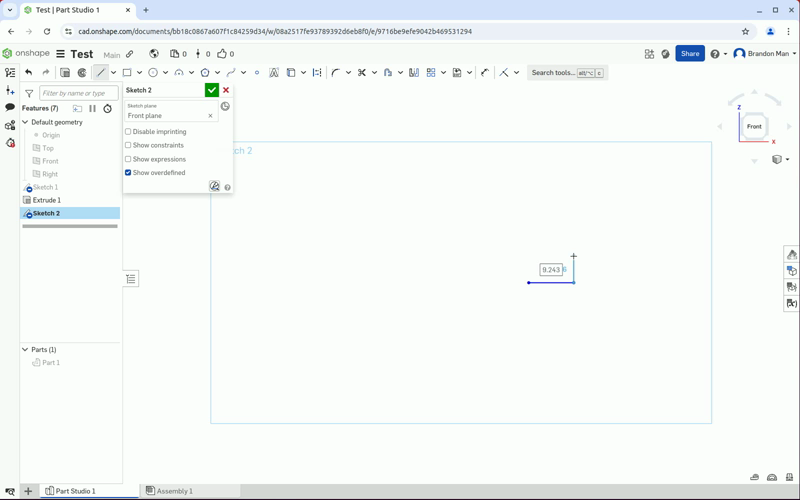
key_down(shift)
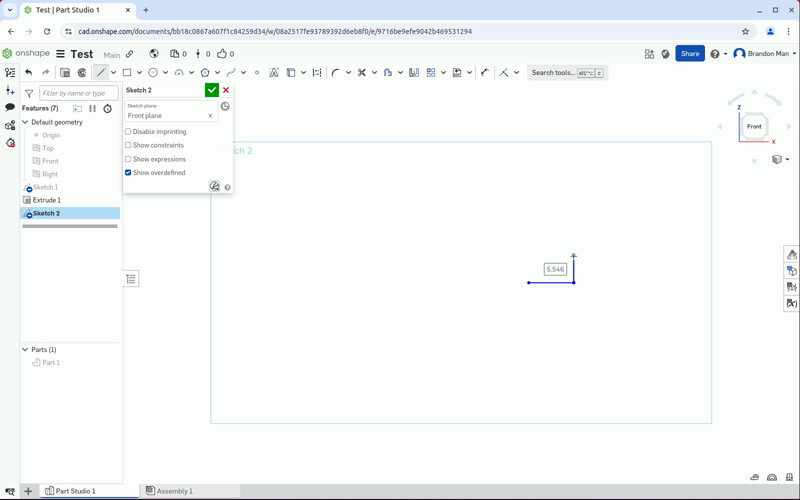
mouse_move(589, 255)
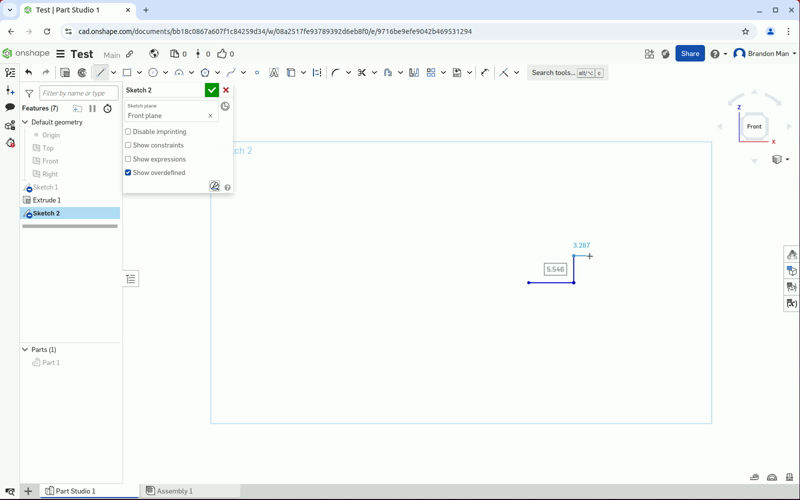
mouse_move(528, 255)
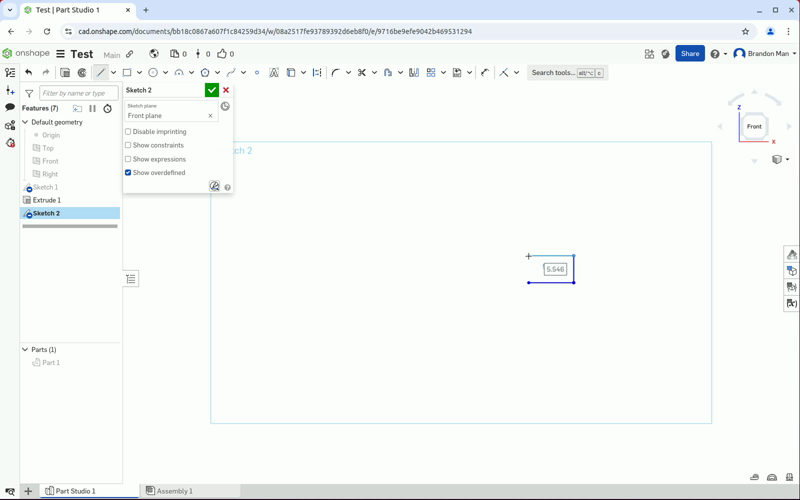
click(528, 255)
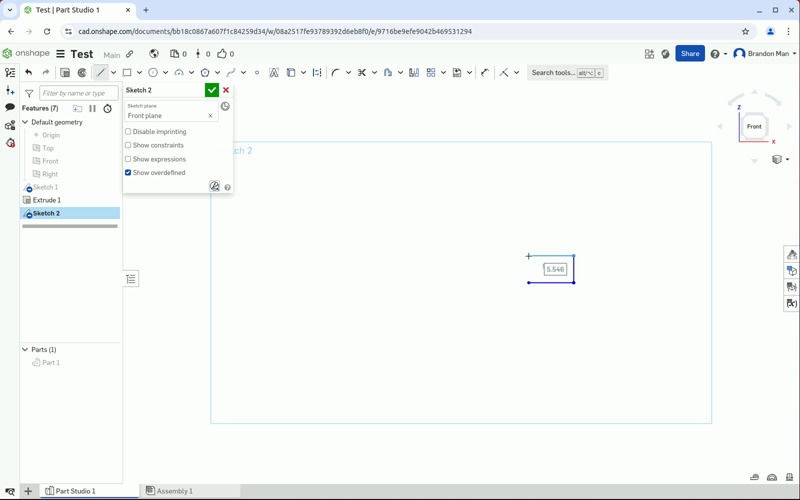
key_up(shift)
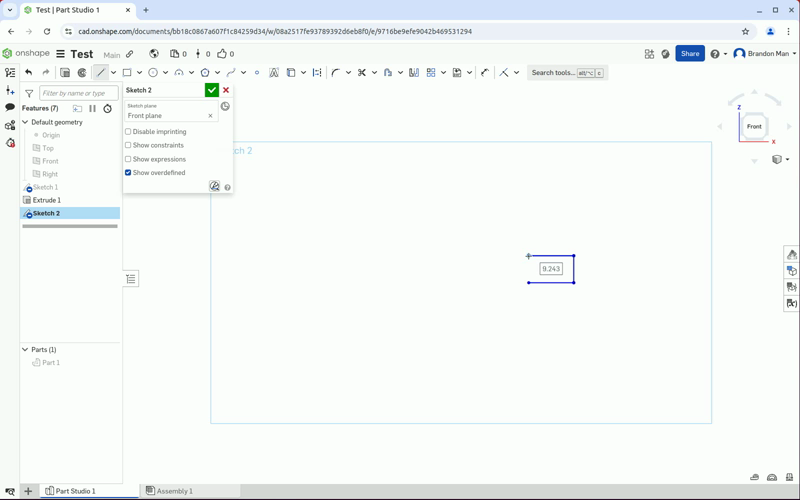
mouse_move(558, 255)
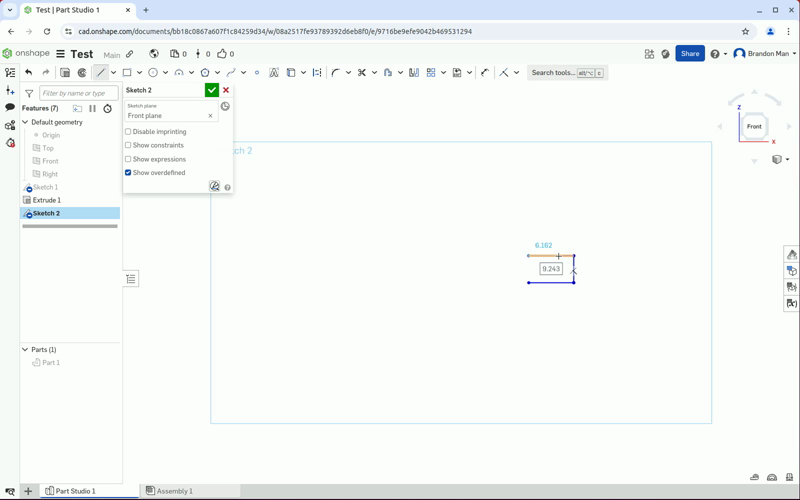
key_down(shift)
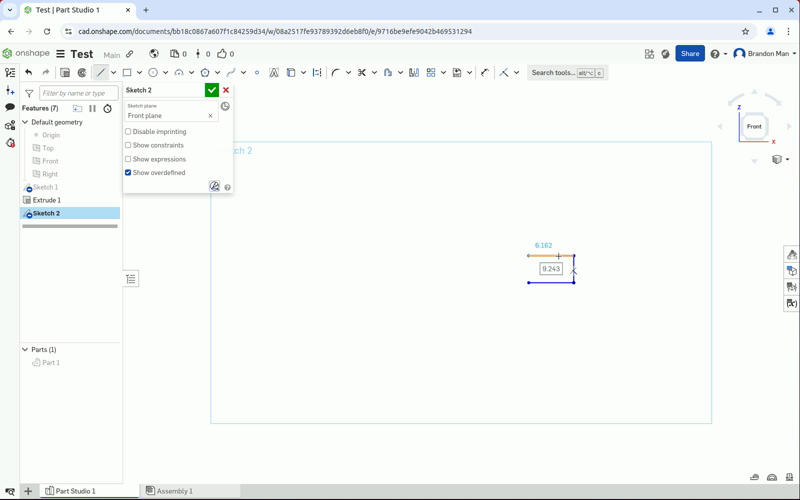
mouse_move(528, 282)
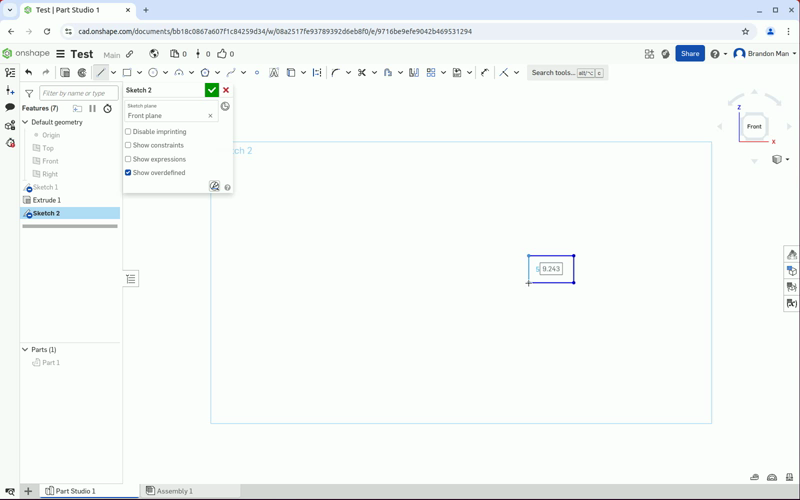
key_up(shift)
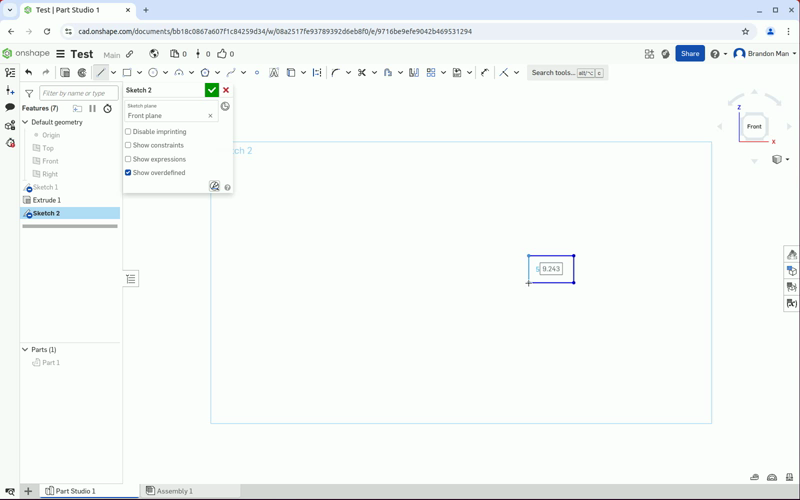
click(528, 282)
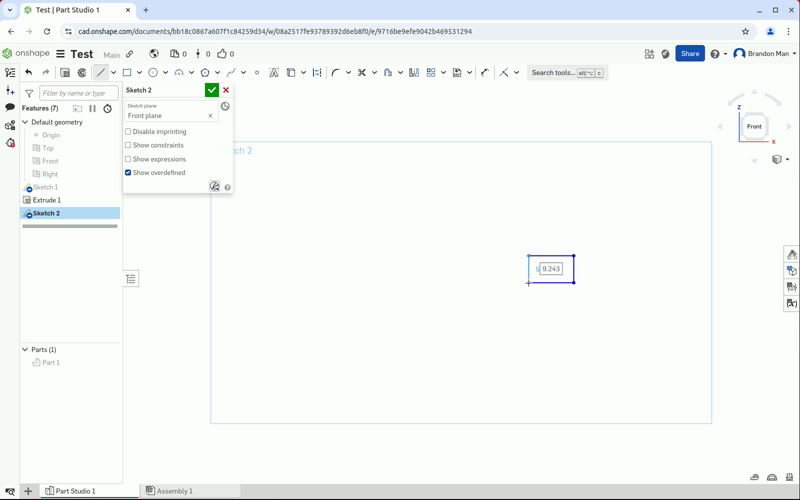
key(esc)
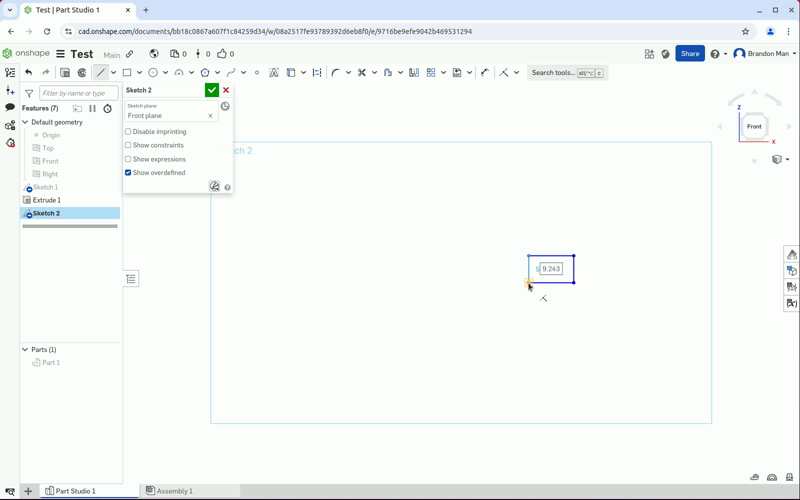
mouse_move(570, 257)
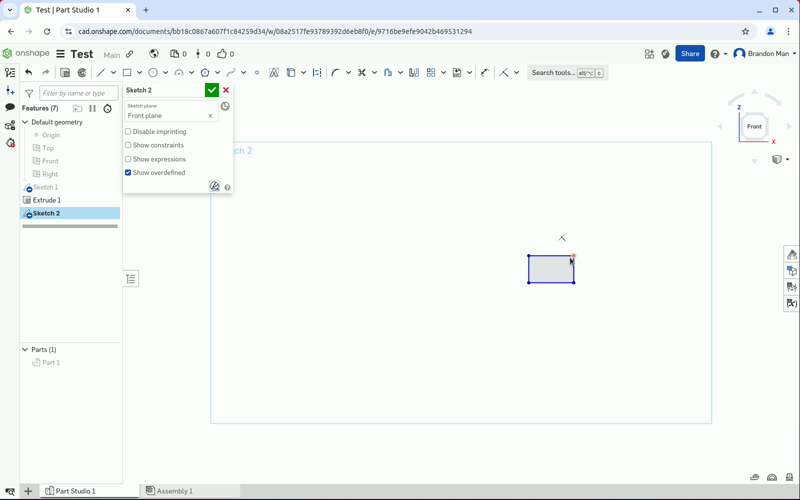
scroll(6)
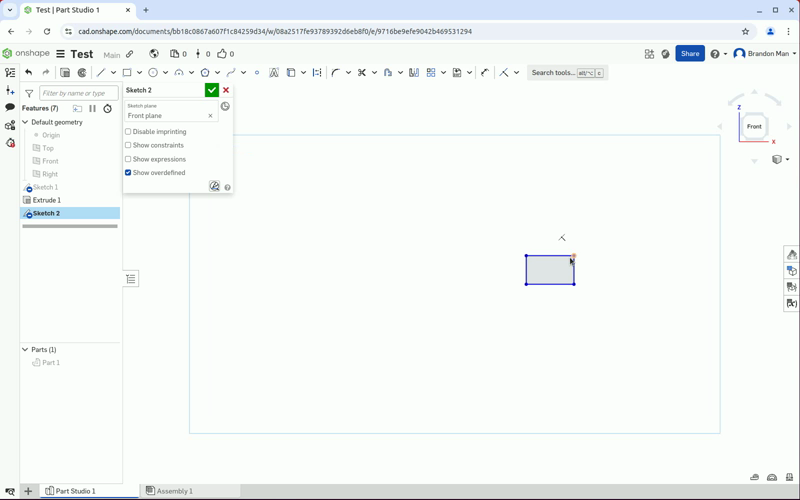
scroll(6)
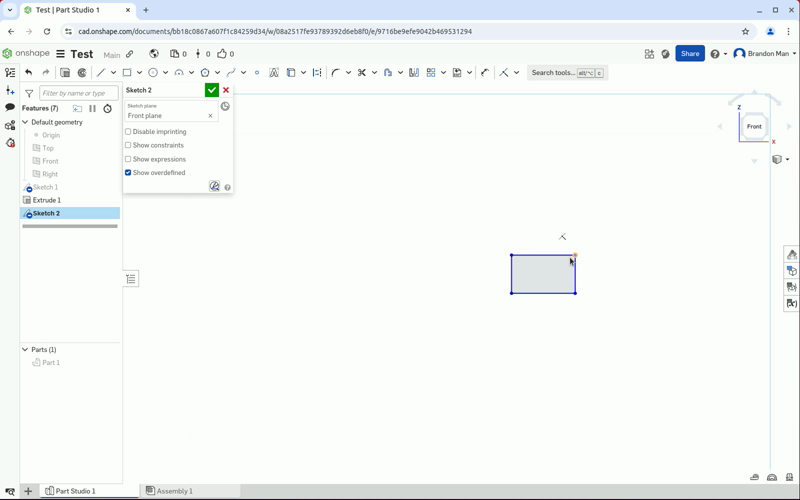
scroll(6)
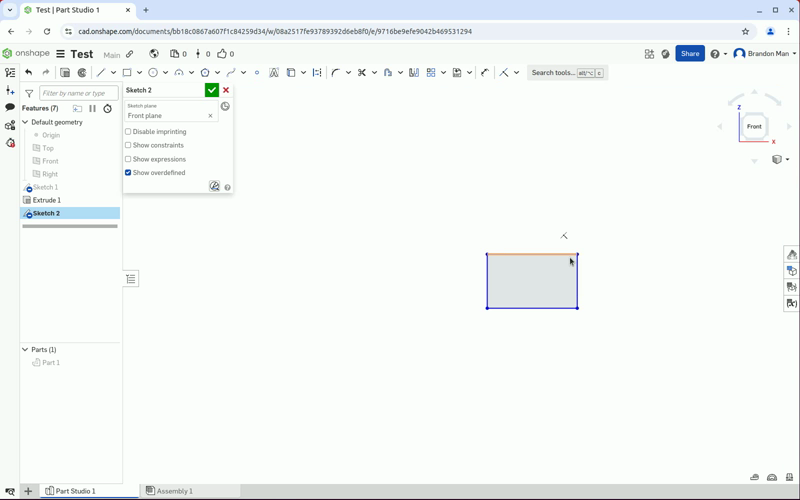
scroll(6)
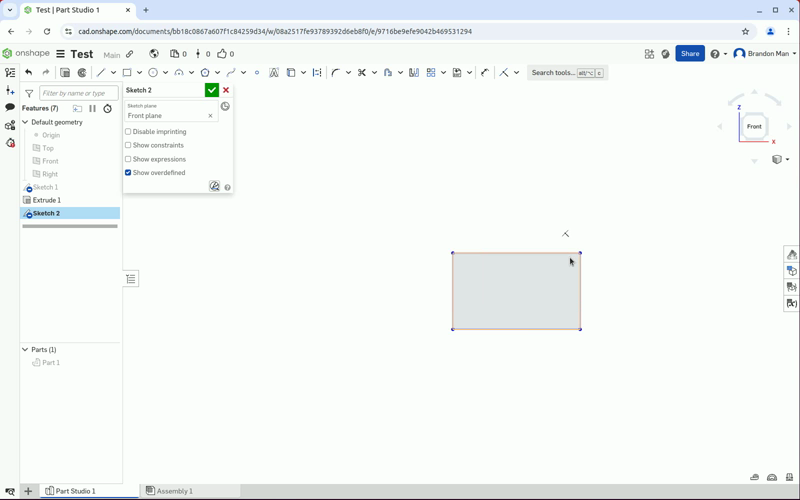
scroll(6)
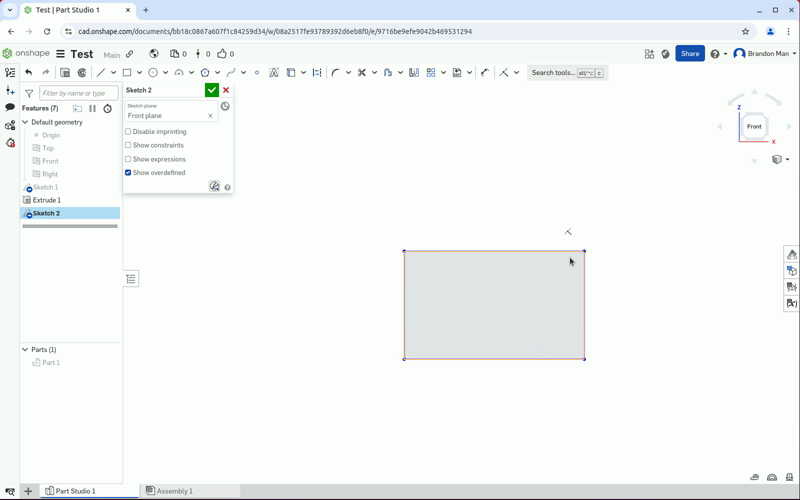
scroll(6)
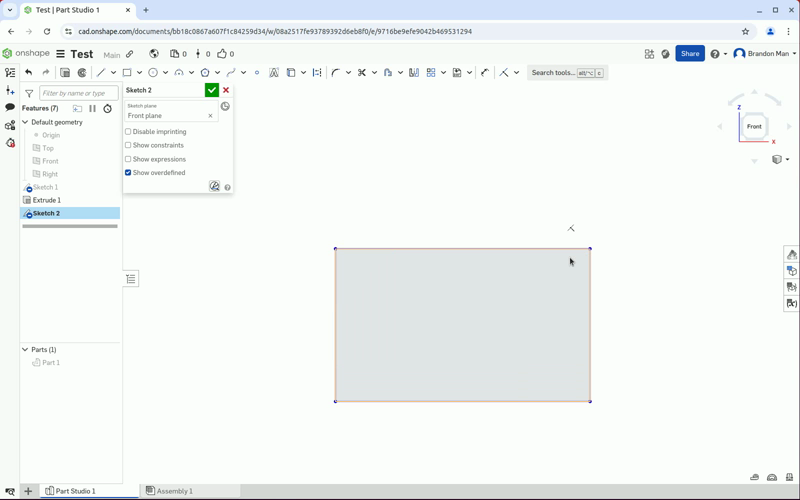
scroll(6)
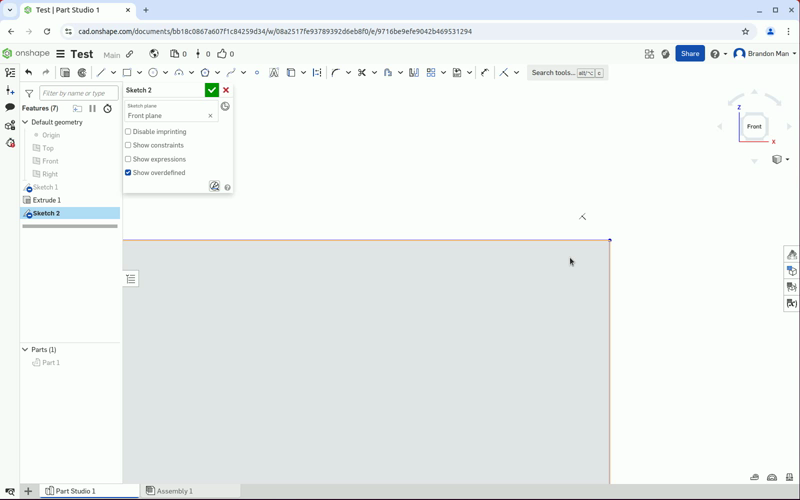
click(570, 257)
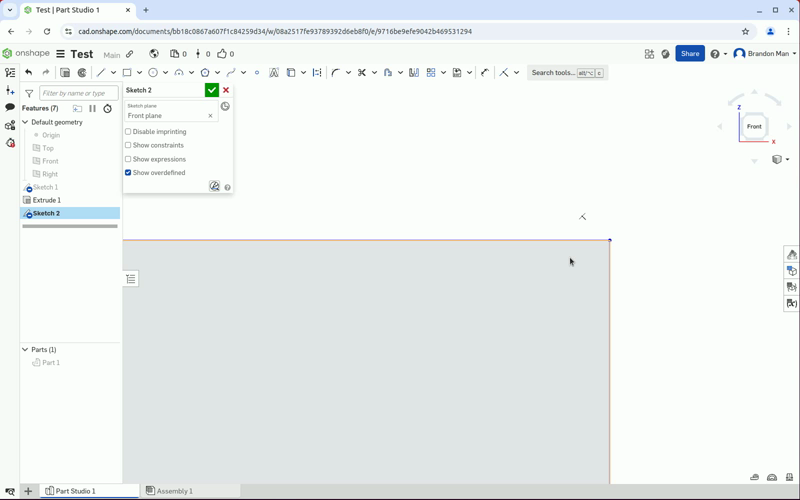
scroll(-6)
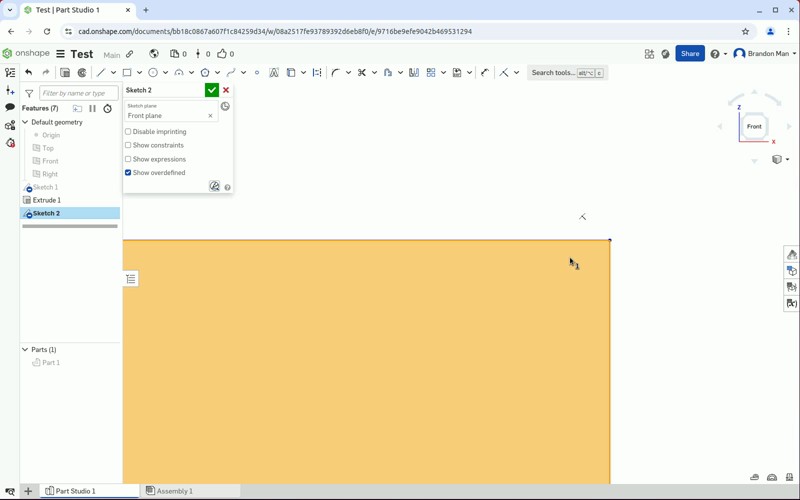
scroll(-6)
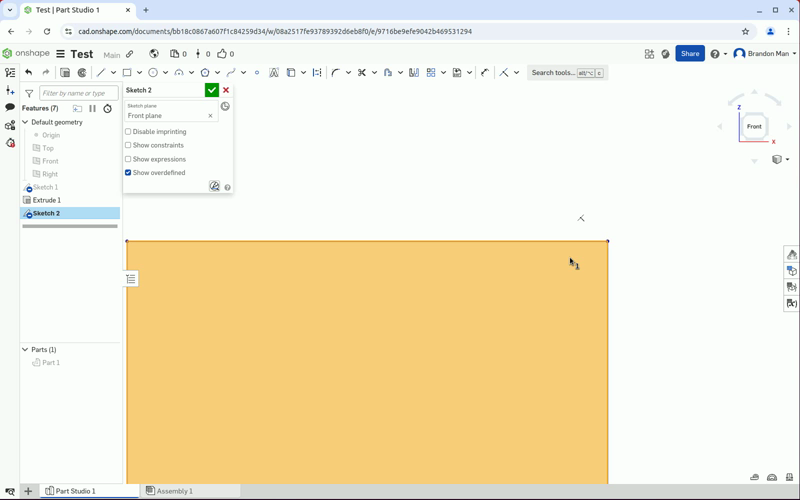
scroll(-6)
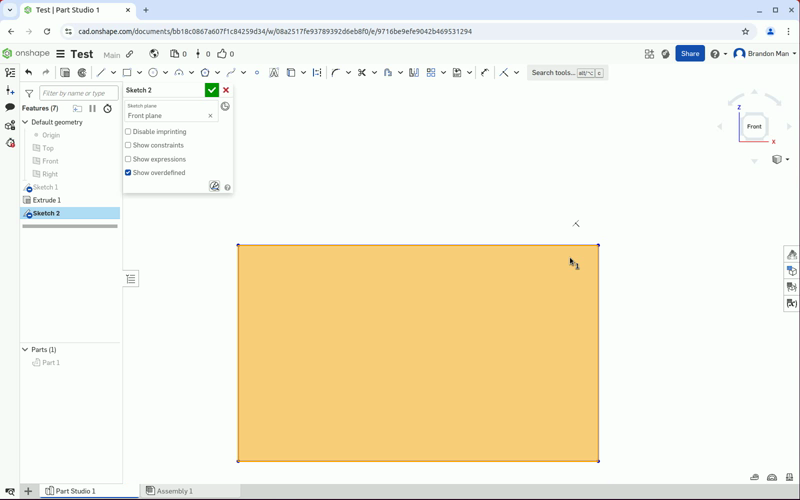
scroll(-6)
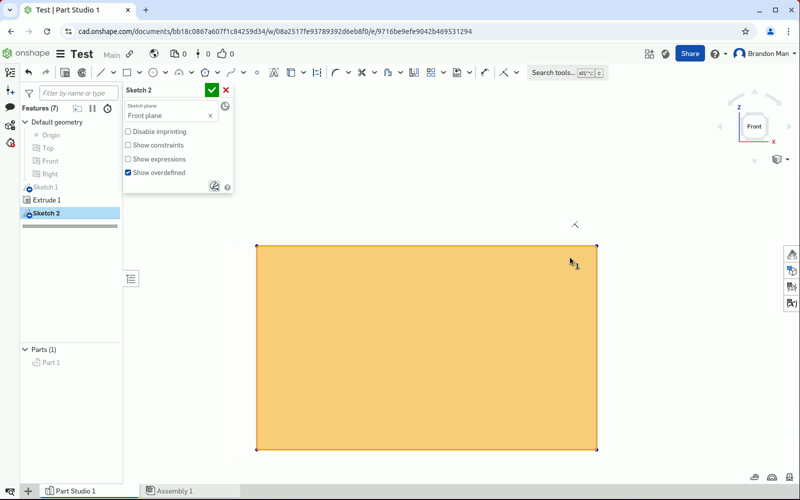
scroll(-6)
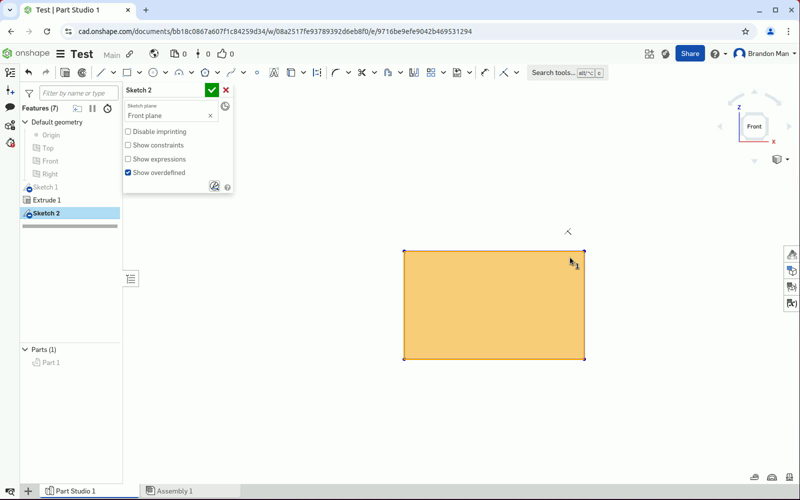
scroll(-6)
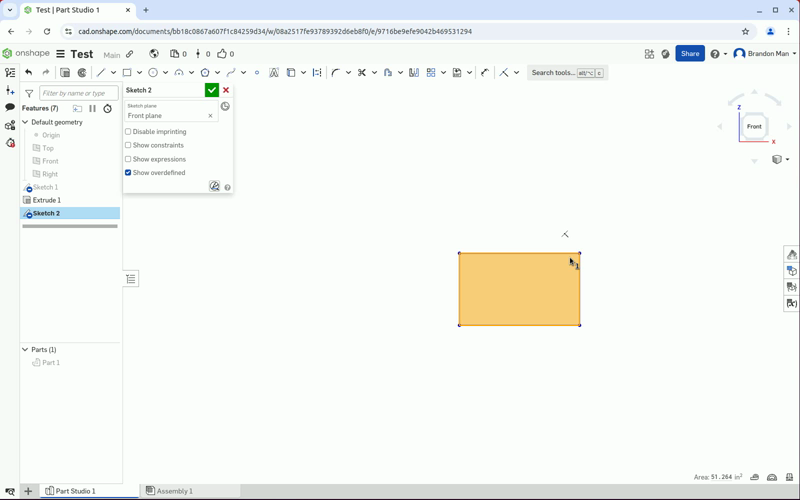
scroll(-6)
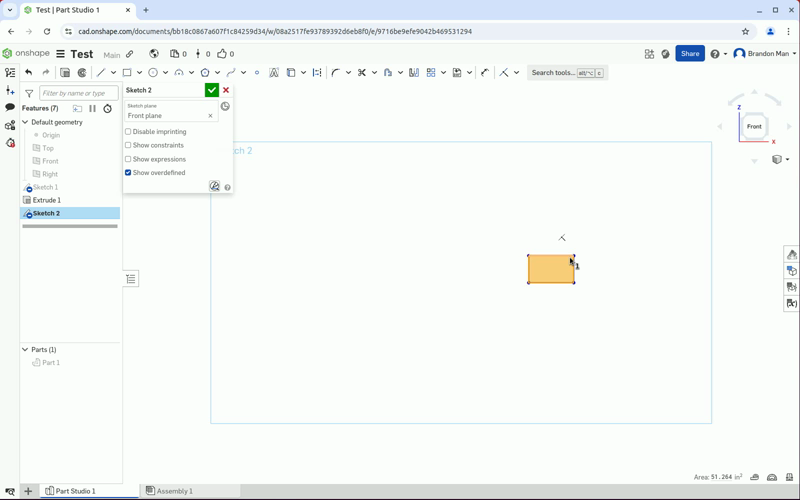
mouse_move(73, 352)
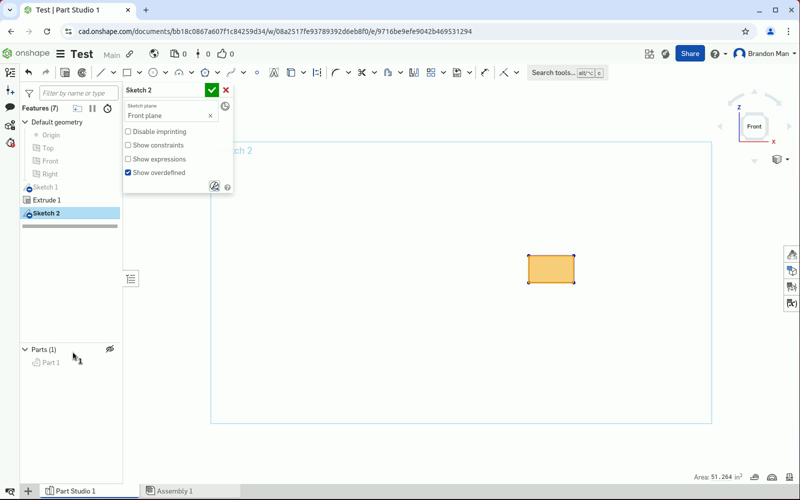
key(shift+y)
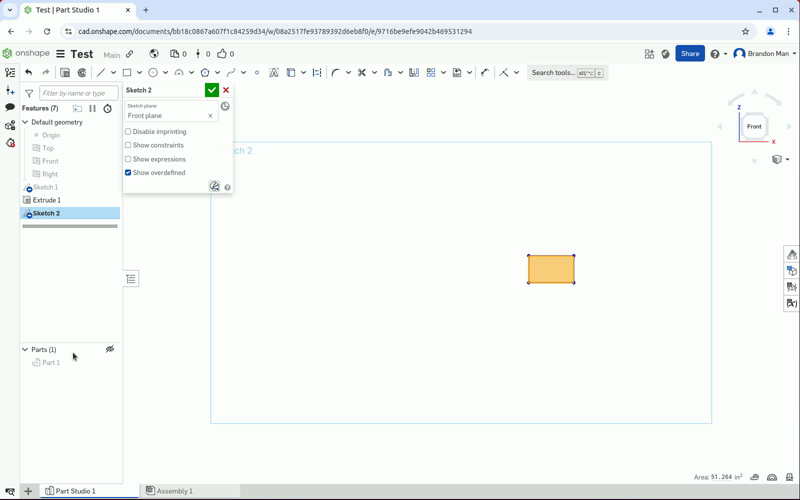
key(shift+e)
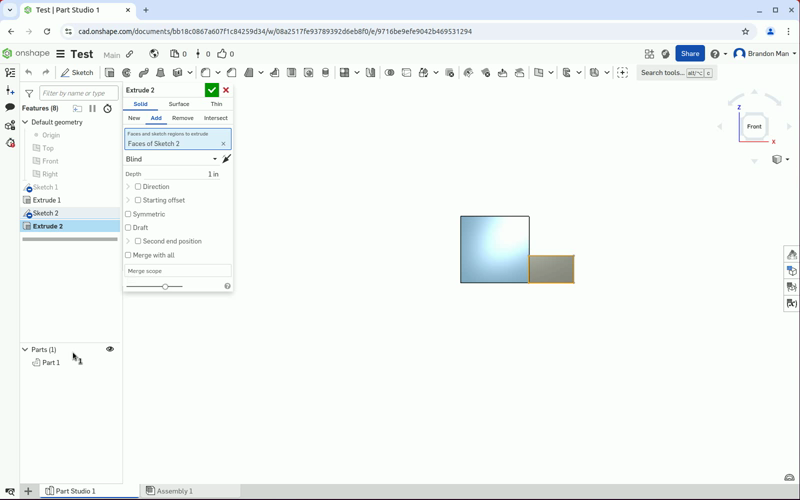
mouse_move(143, 106)
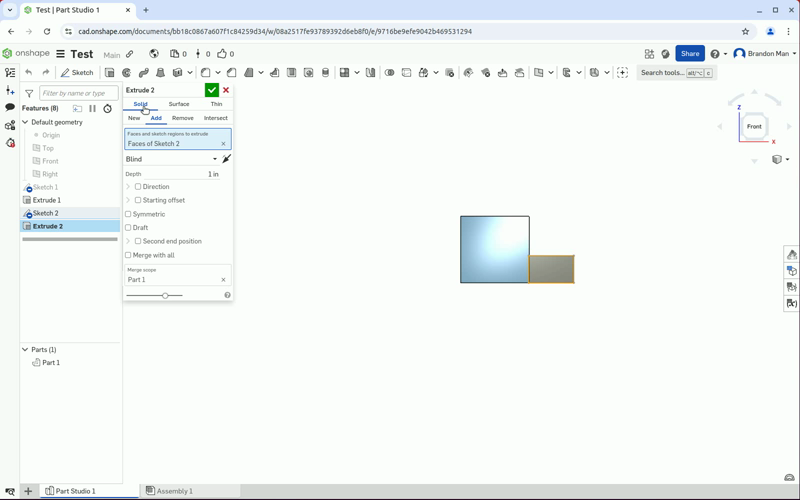
click(143, 106)
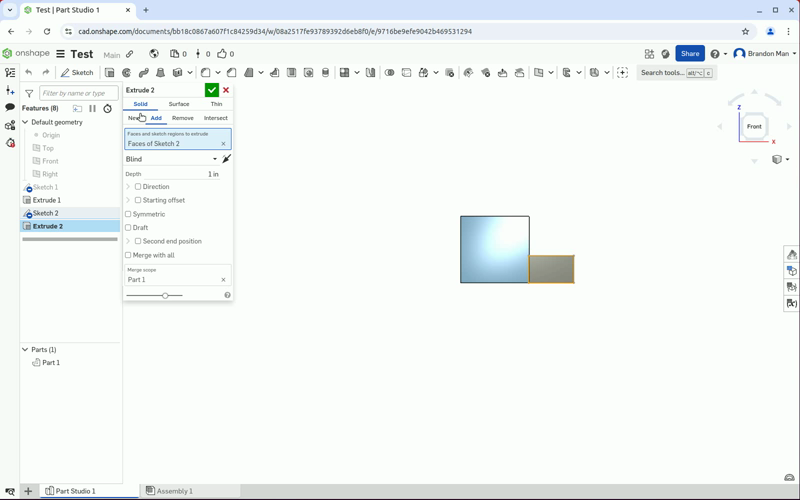
mouse_move(137, 120)
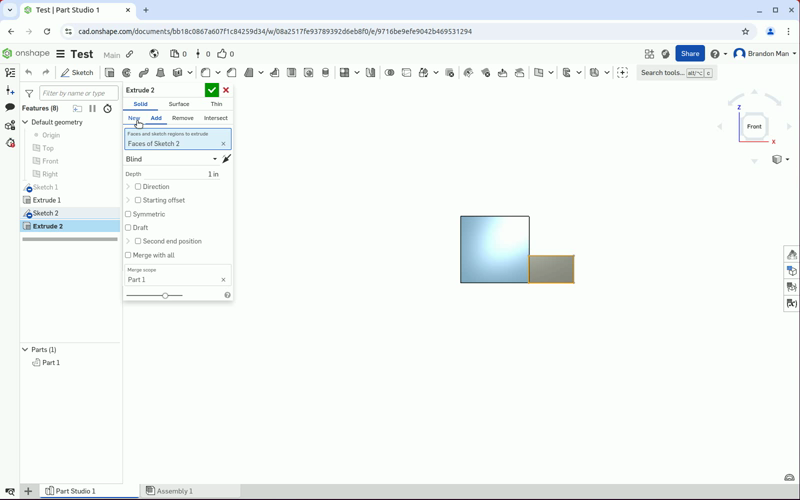
click(137, 120)
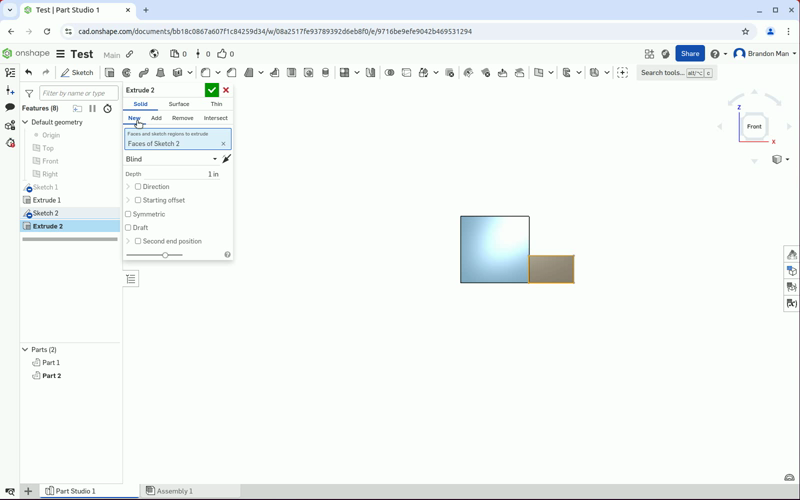
key(tab, 4)
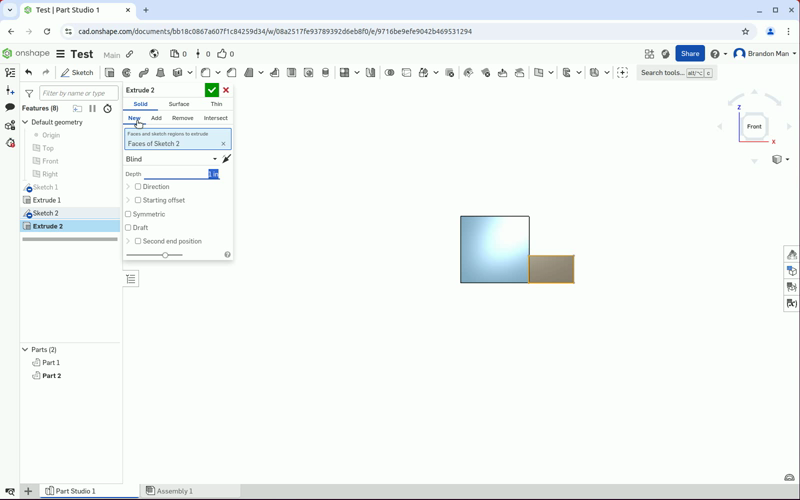
text(6.981)
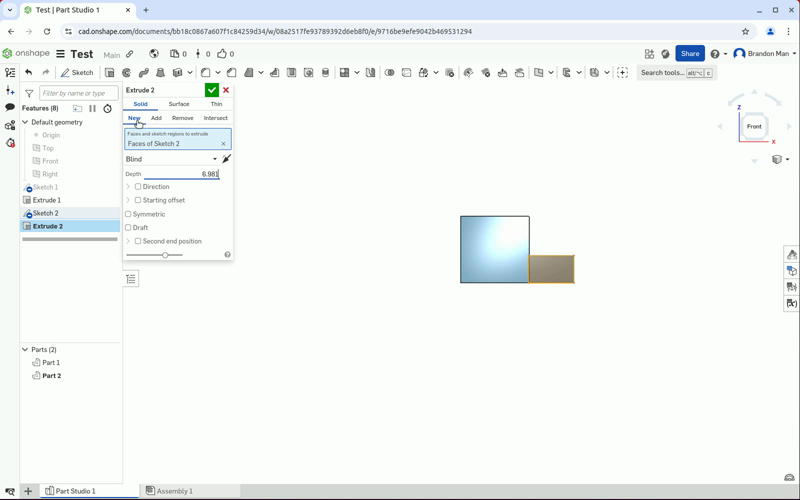
key(enter)
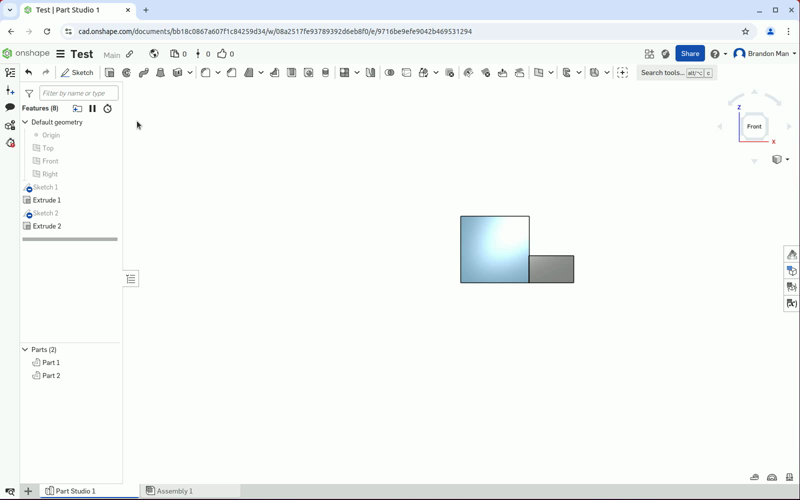
key(shift+h)
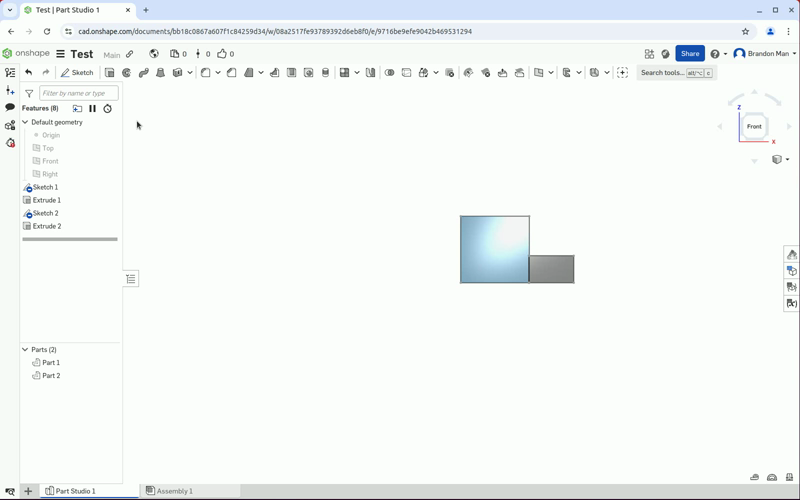
key(shift+h)
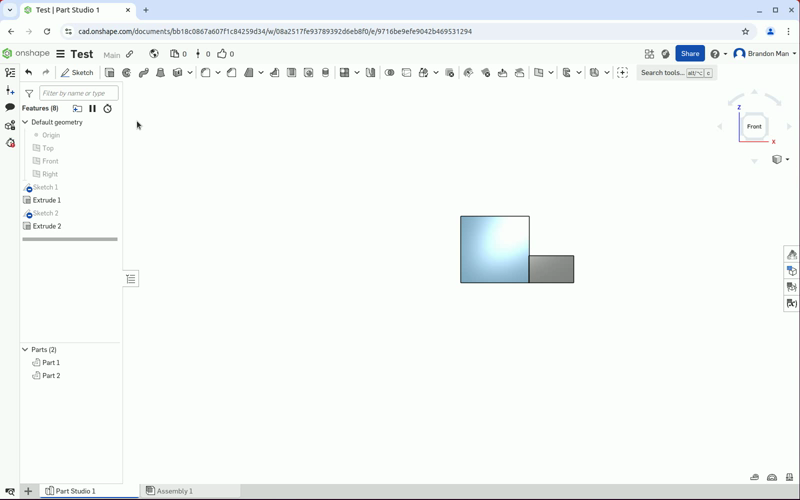
mouse_move(73, 189)
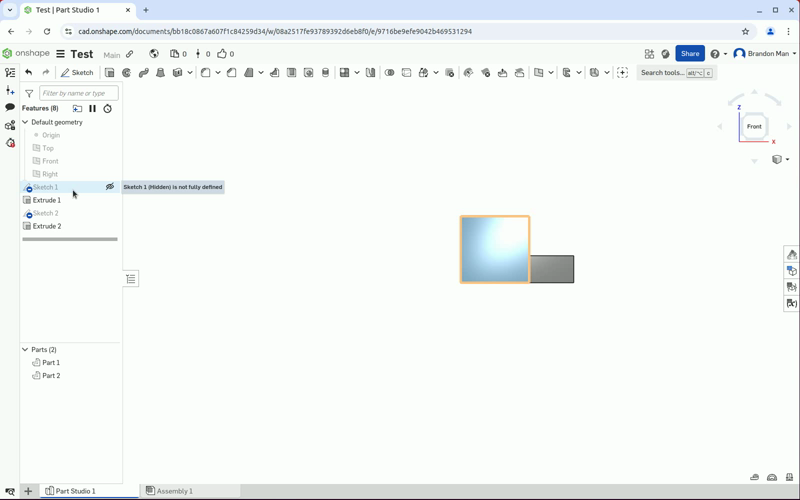
click(73, 189)
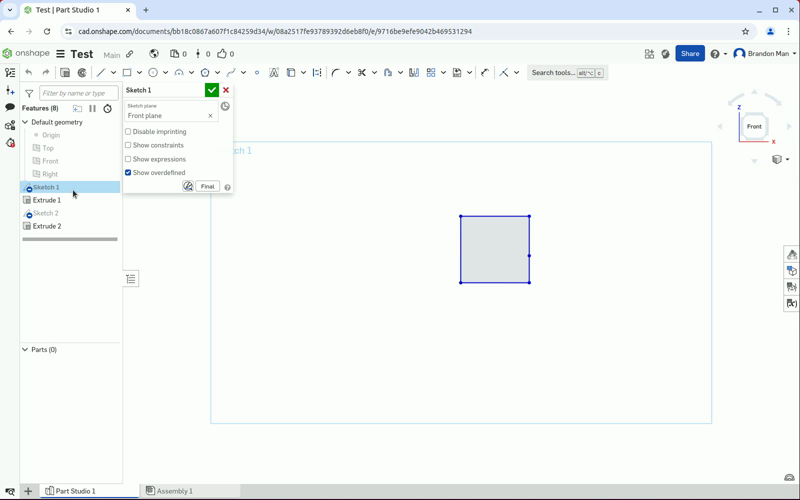
mouse_move(229, 92)
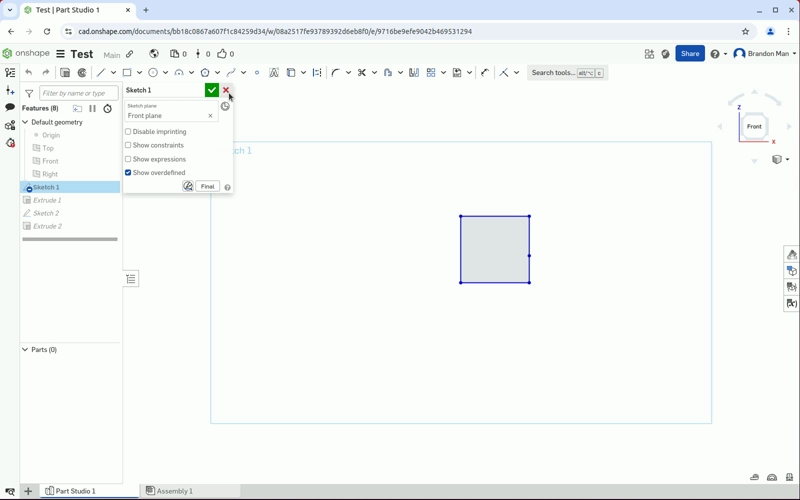
click(229, 92)
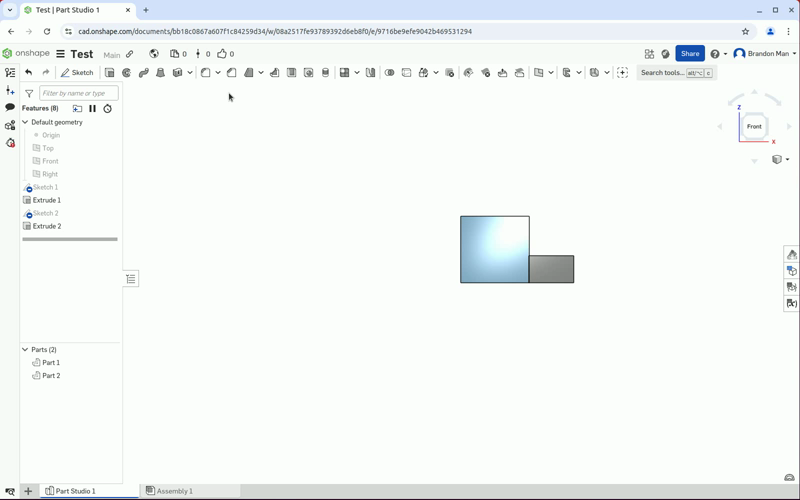
mouse_move(541, 75)
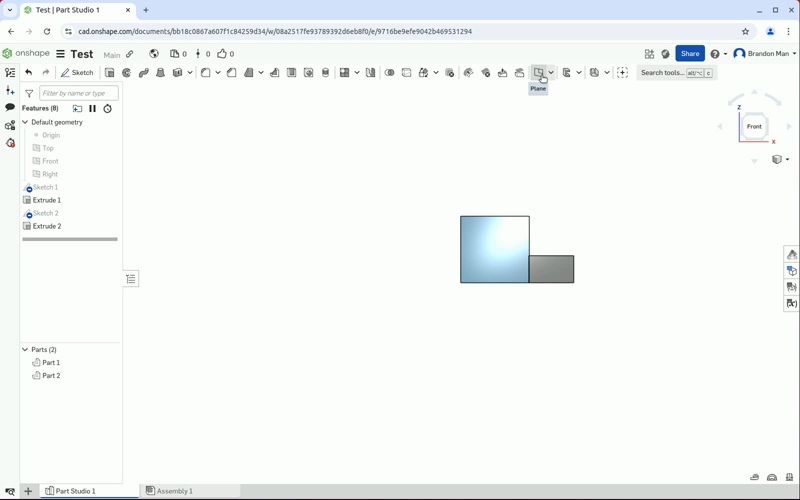
click(541, 75)
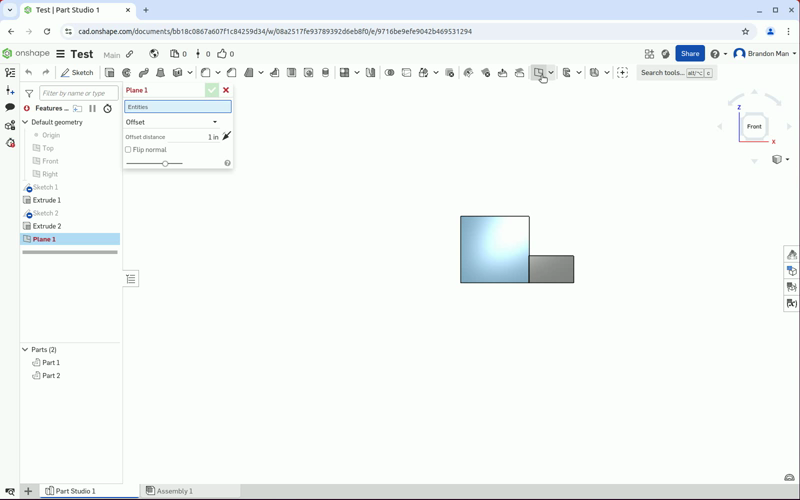
mouse_move(73, 163)
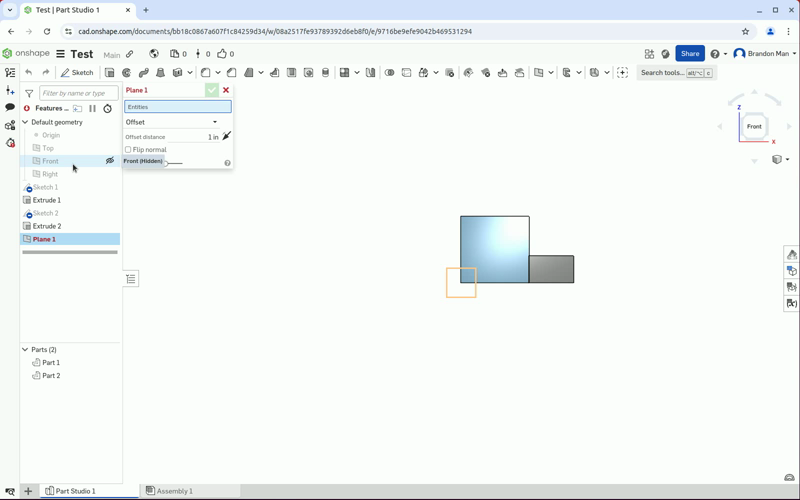
click(73, 163)
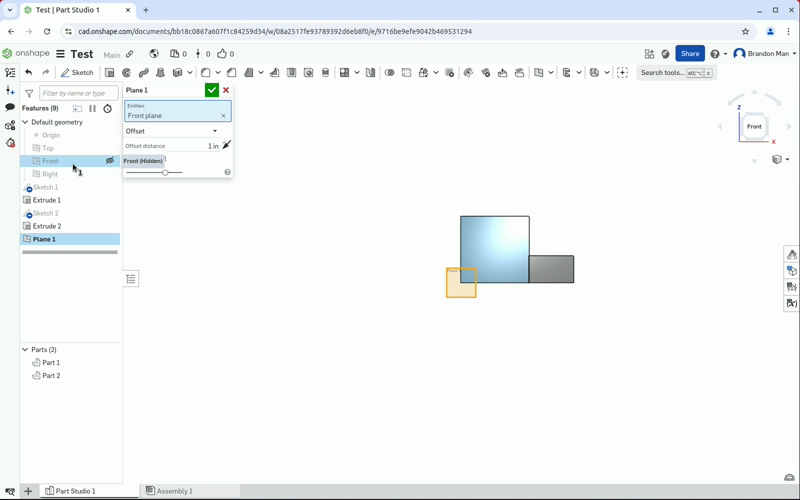
key(tab, 2)
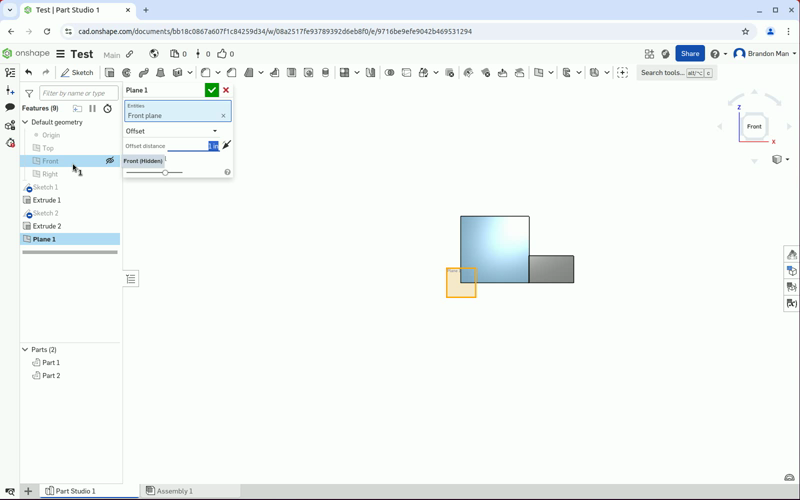
text(6.994)
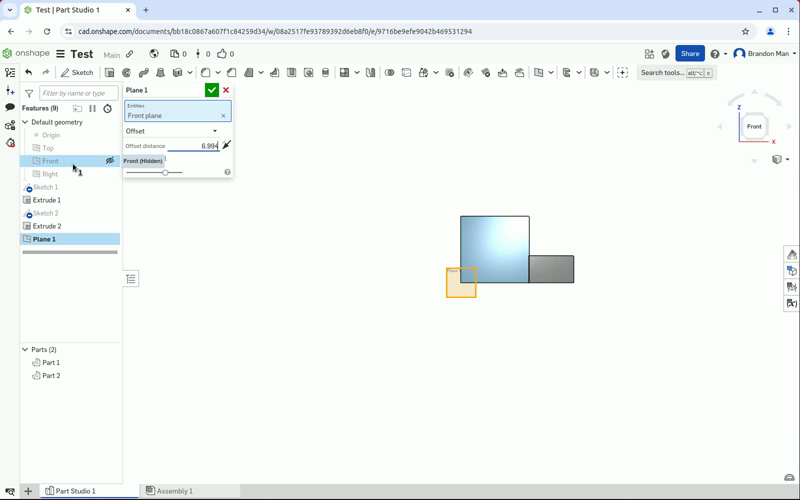
key(enter, 2)
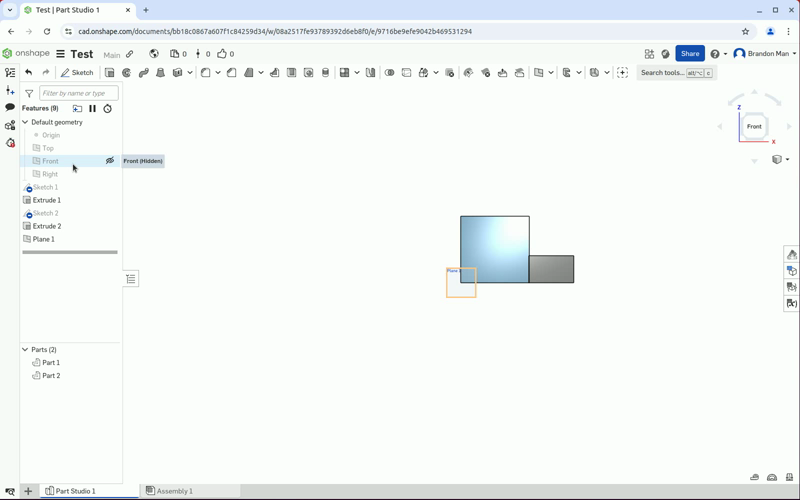
key(shift+s)
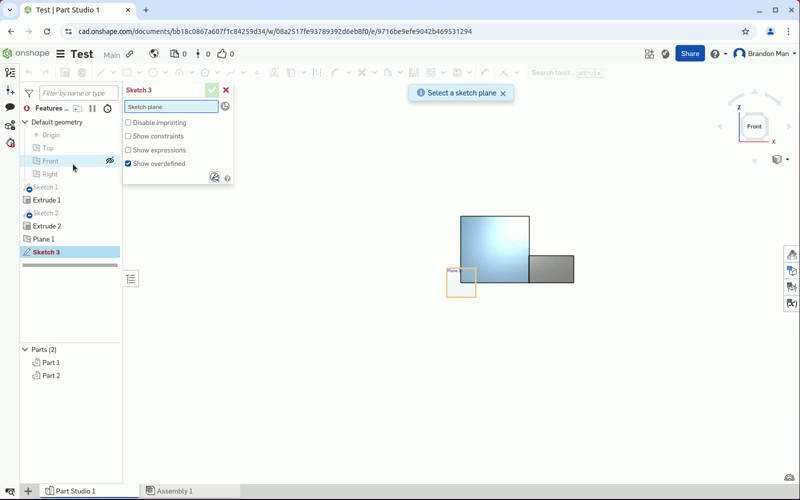
mouse_move(73, 241)
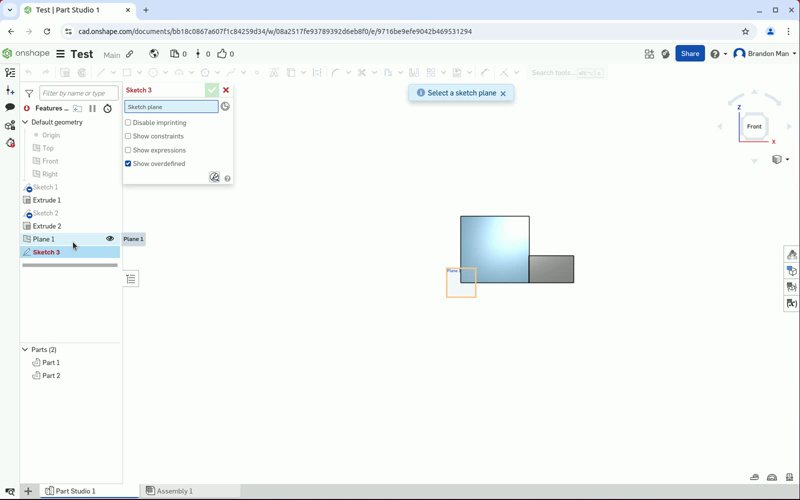
click(73, 241)
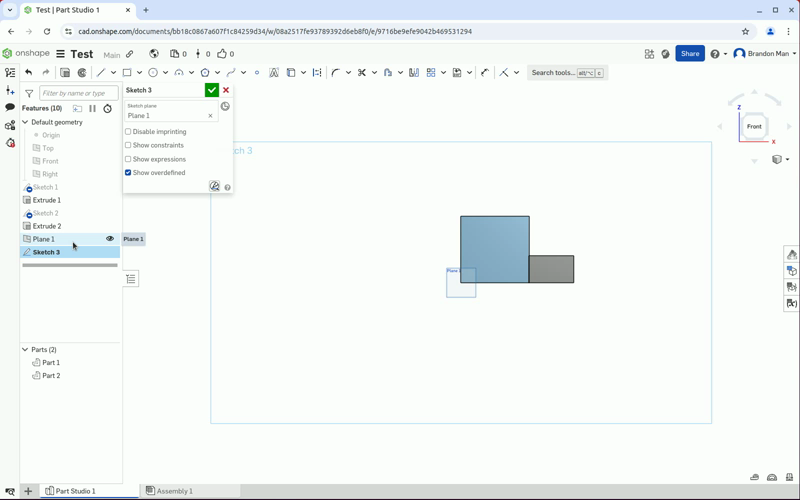
mouse_move(73, 352)
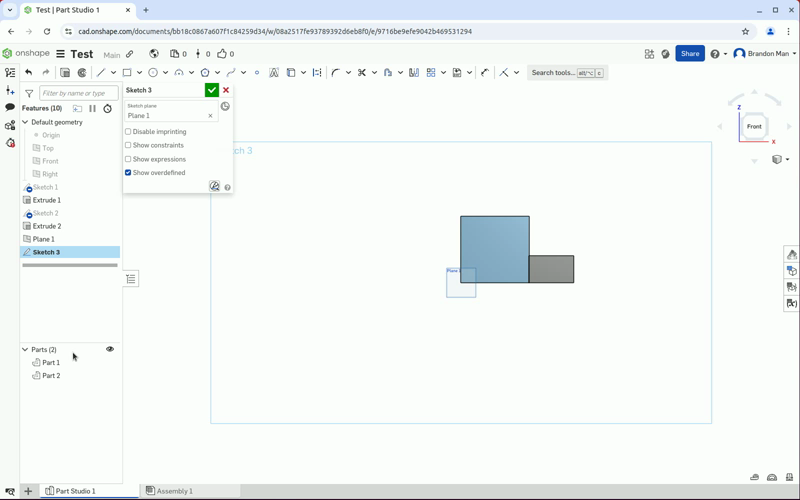
key(y)
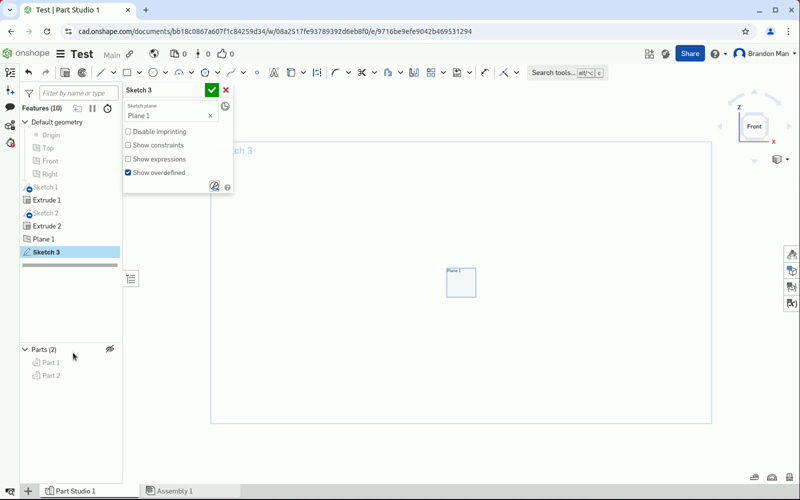
key(l)
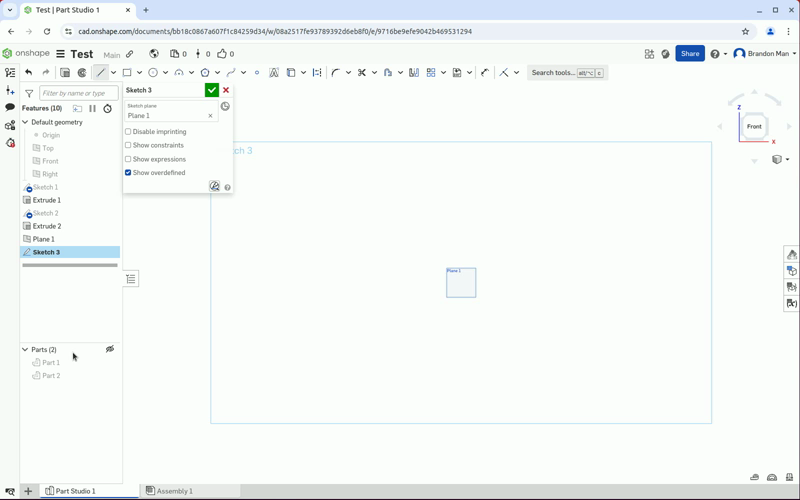
key_down(shift)
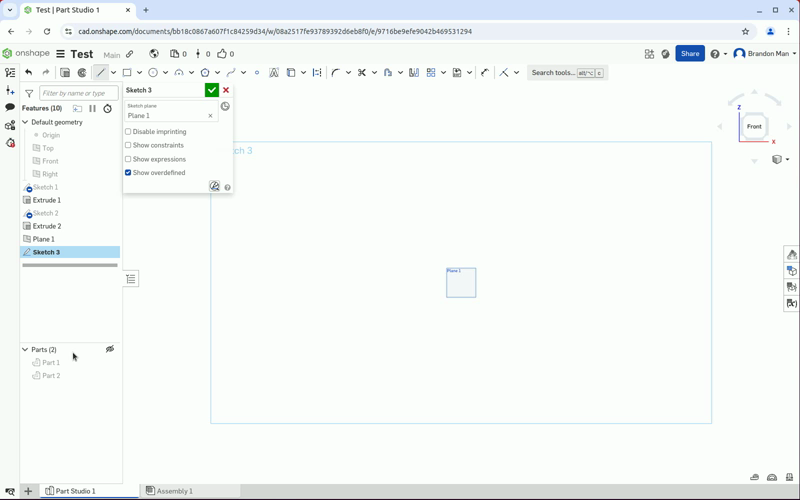
mouse_move(489, 250)
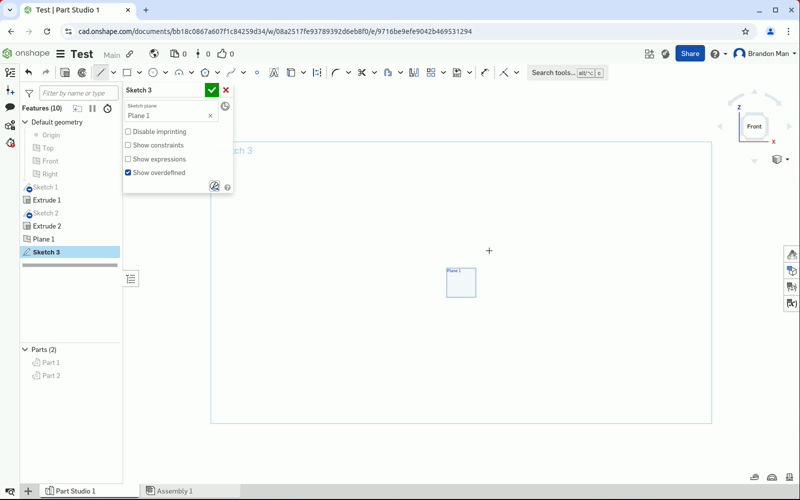
click(489, 250)
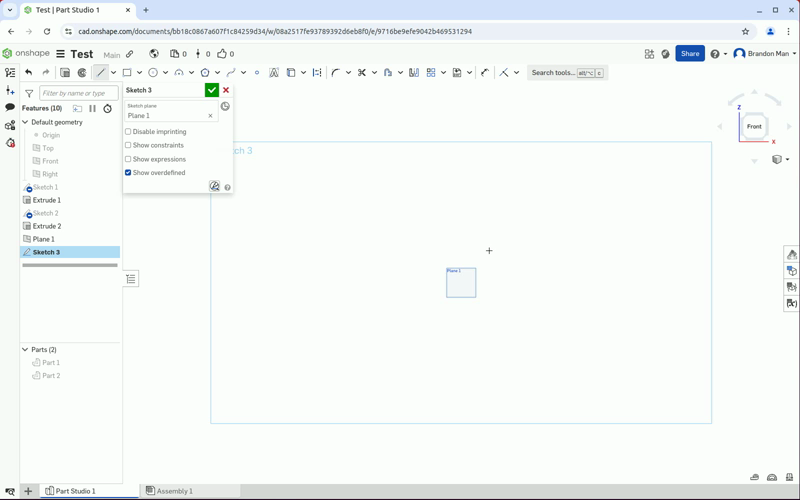
key_up(shift)
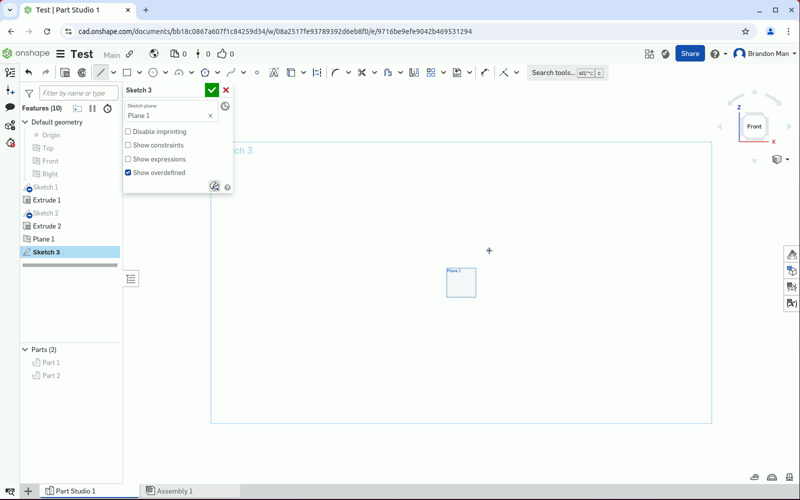
key_down(shift)
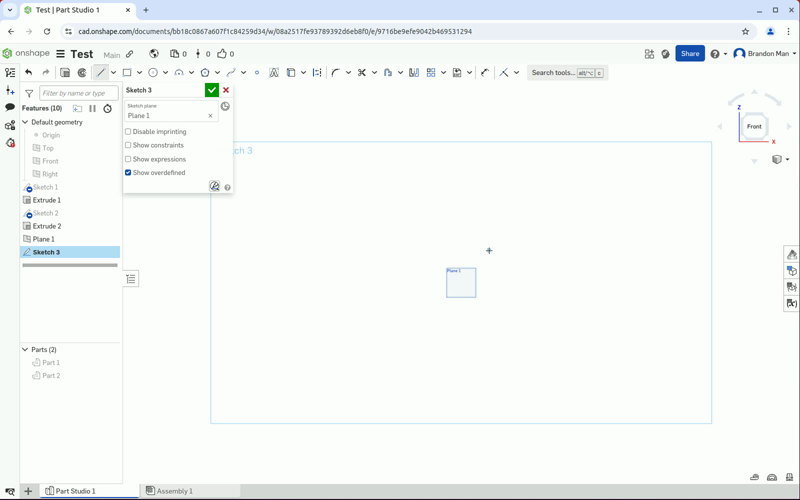
mouse_move(519, 250)
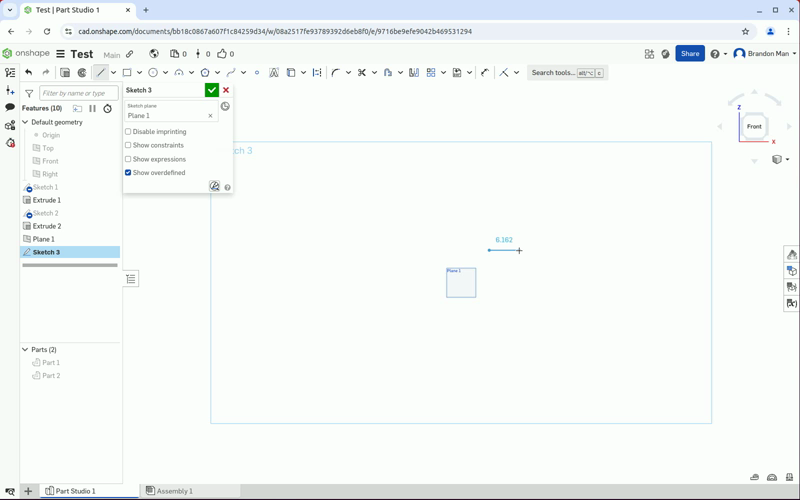
mouse_move(499, 250)
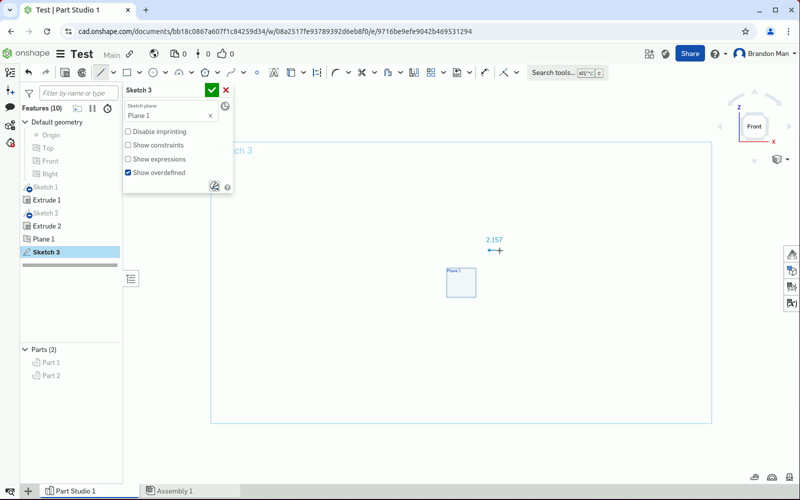
click(499, 250)
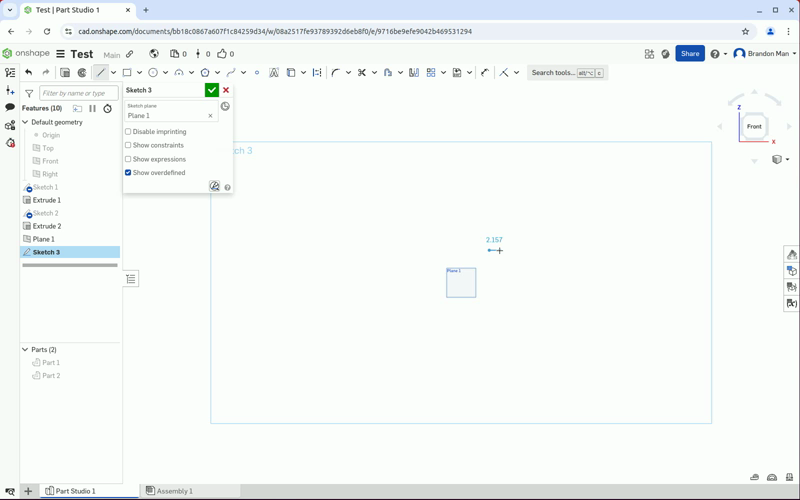
key_up(shift)
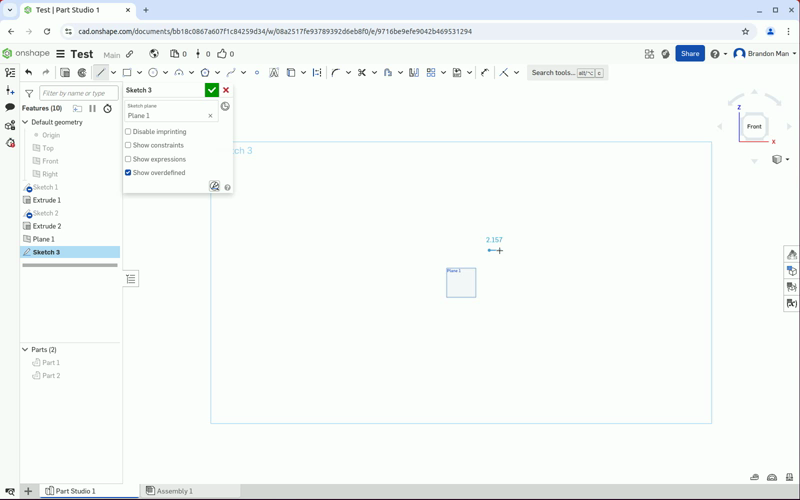
key_down(shift)
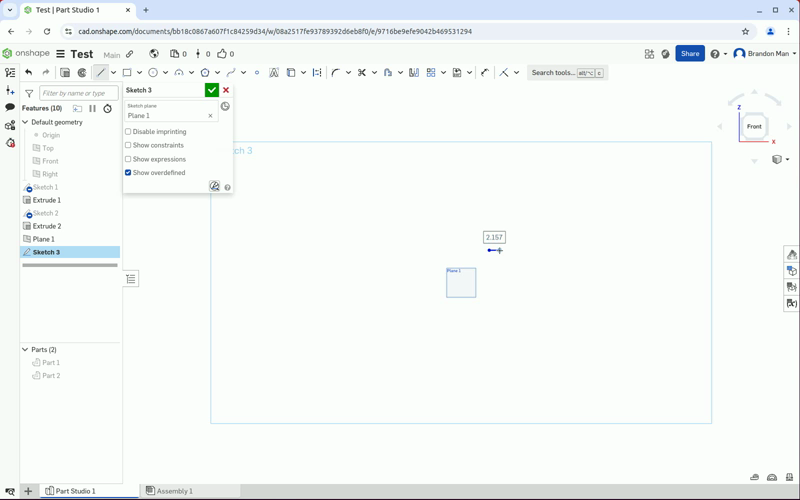
mouse_move(529, 250)
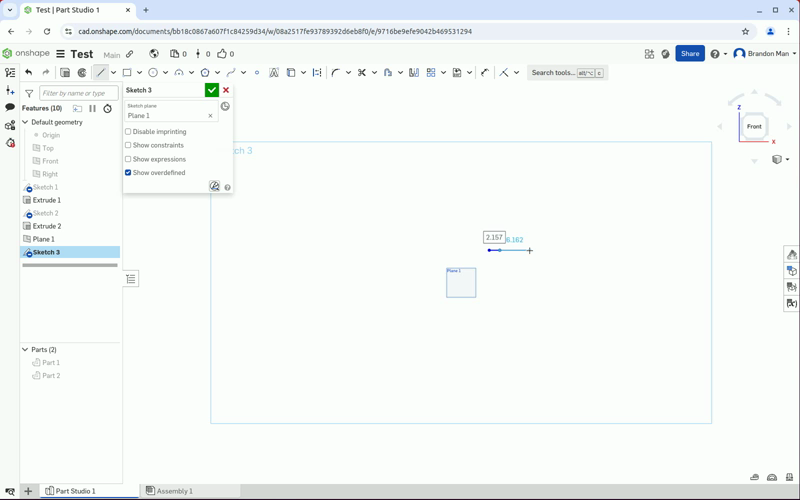
mouse_move(499, 233)
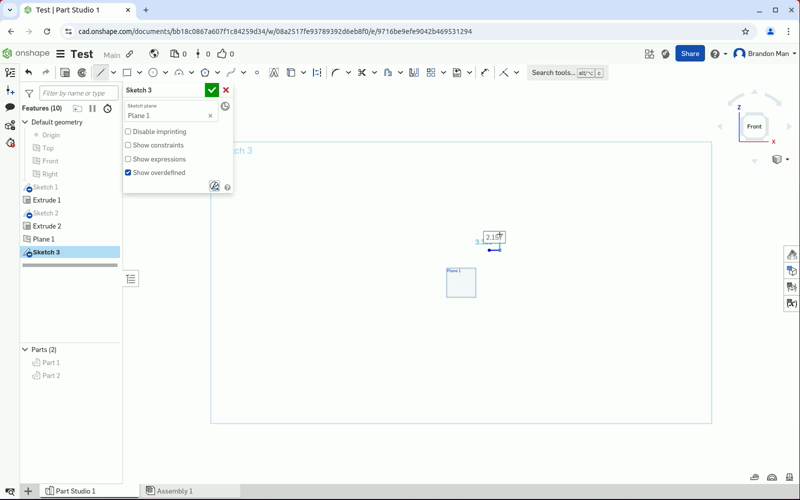
click(499, 233)
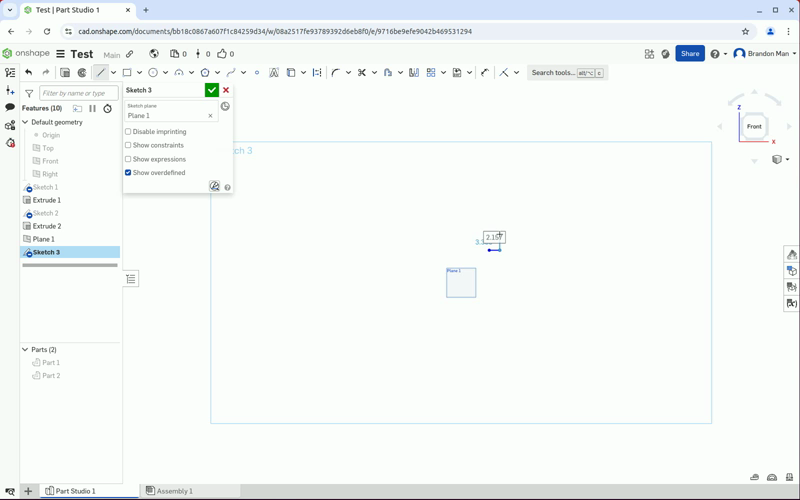
key_up(shift)
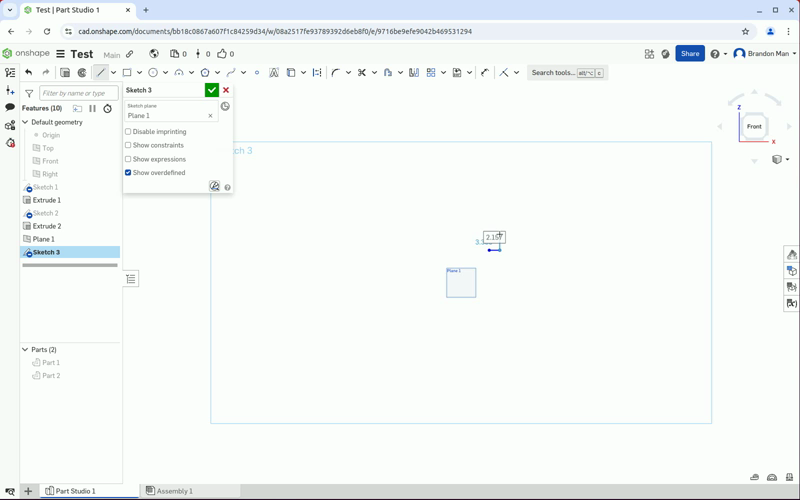
key_down(shift)
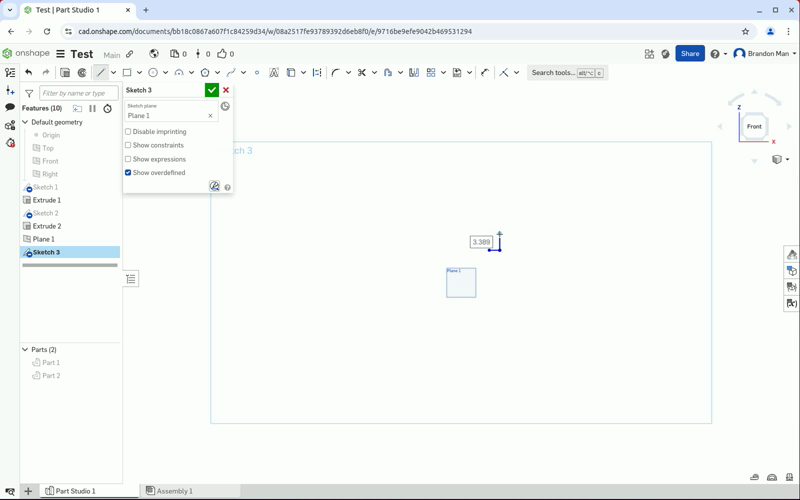
mouse_move(529, 233)
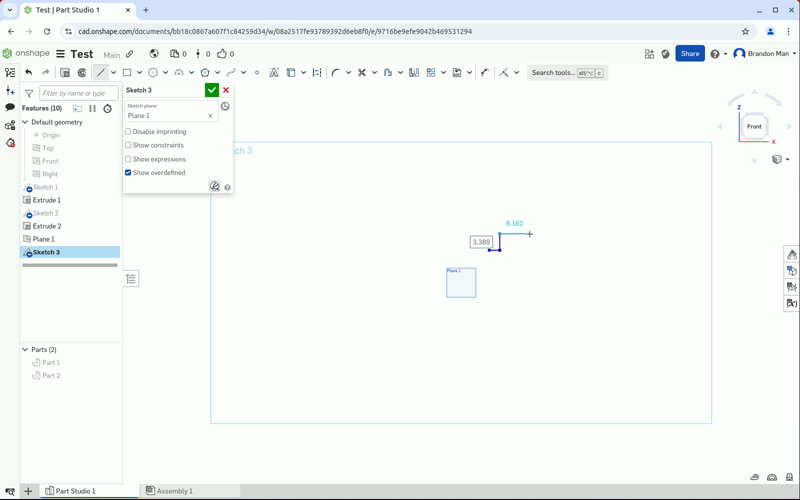
mouse_move(489, 233)
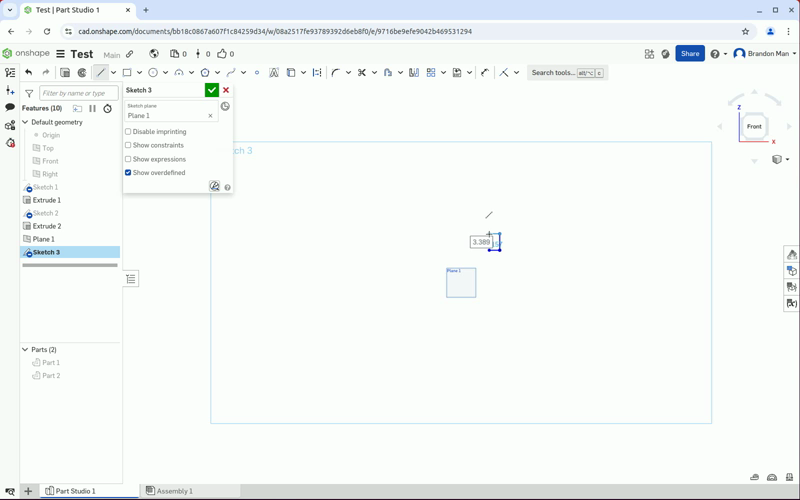
click(489, 233)
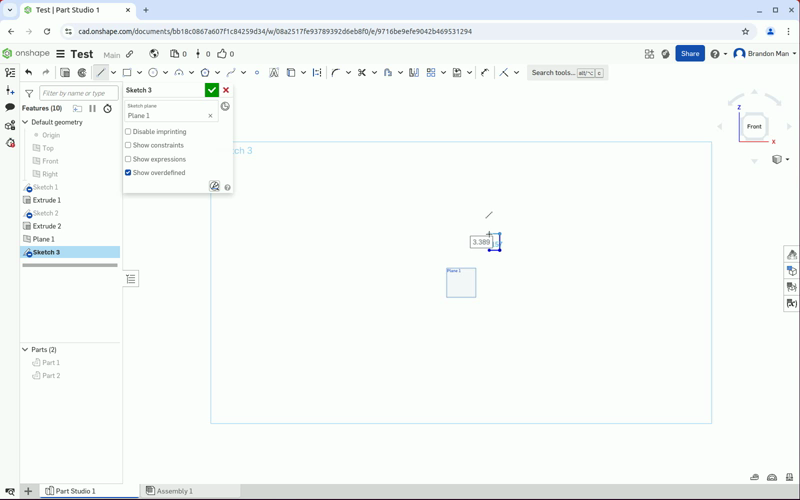
key_up(shift)
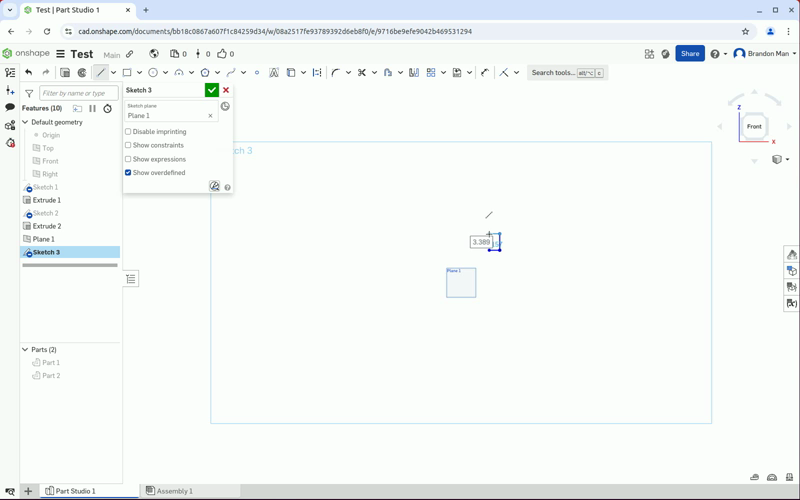
mouse_move(519, 233)
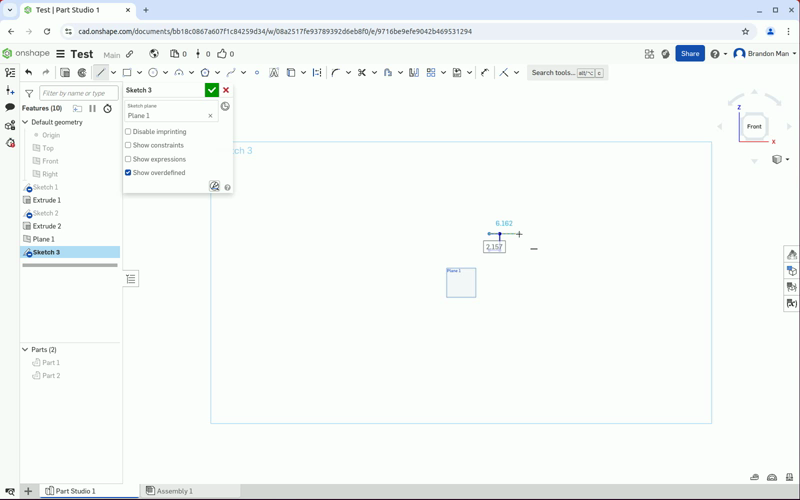
key_down(shift)
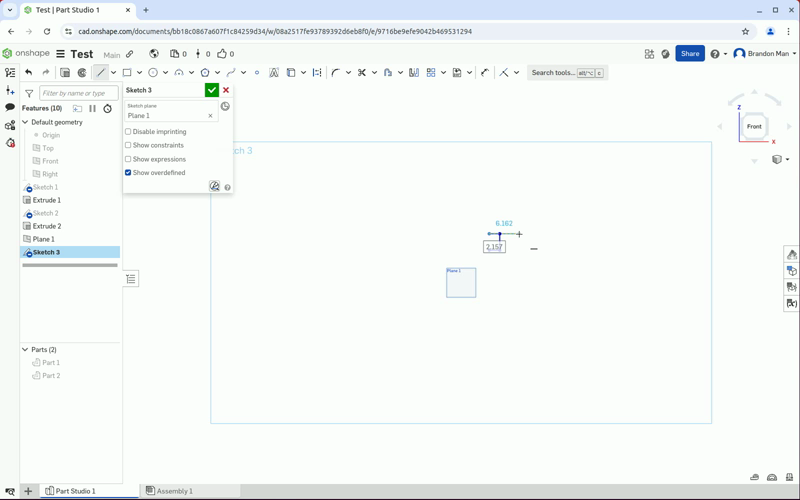
mouse_move(489, 250)
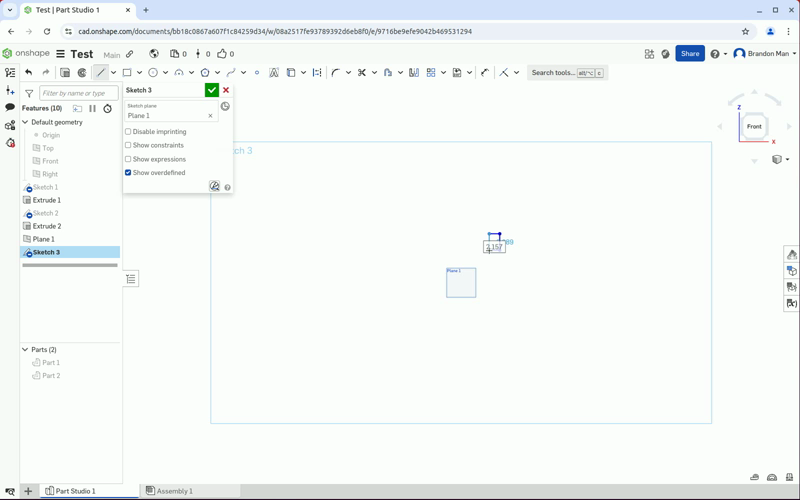
key_up(shift)
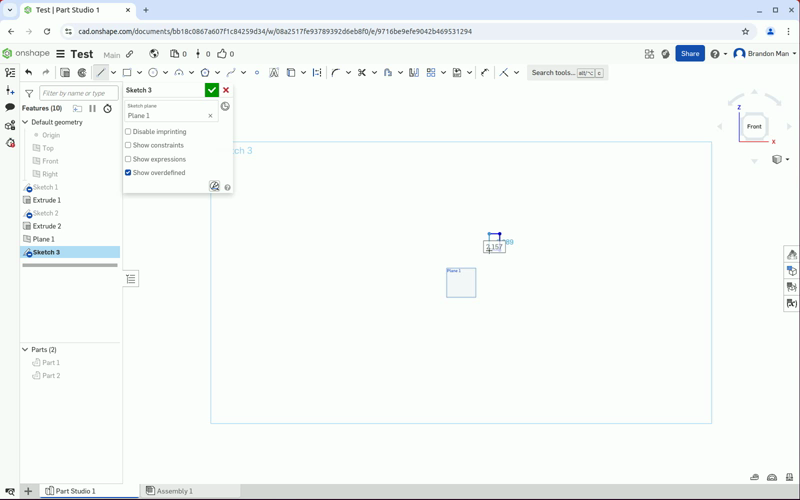
click(489, 250)
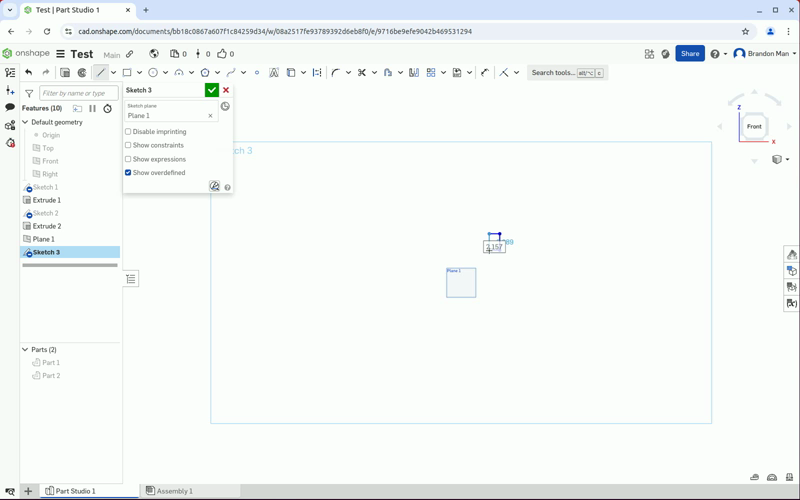
key(esc)
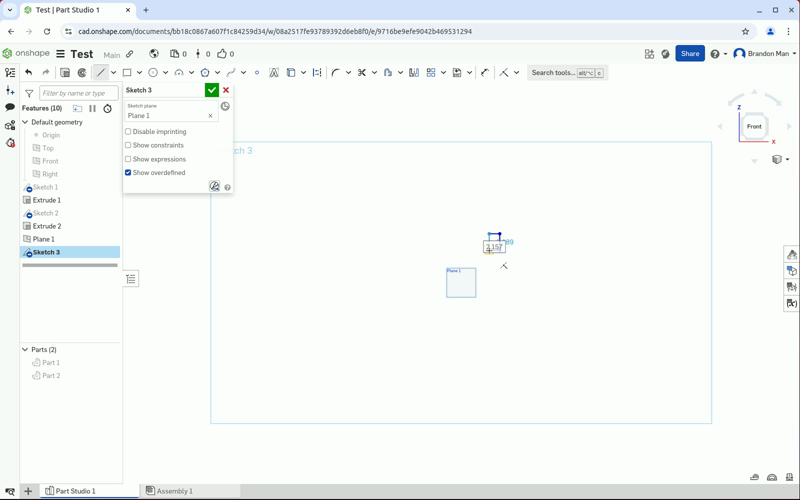
mouse_move(496, 241)
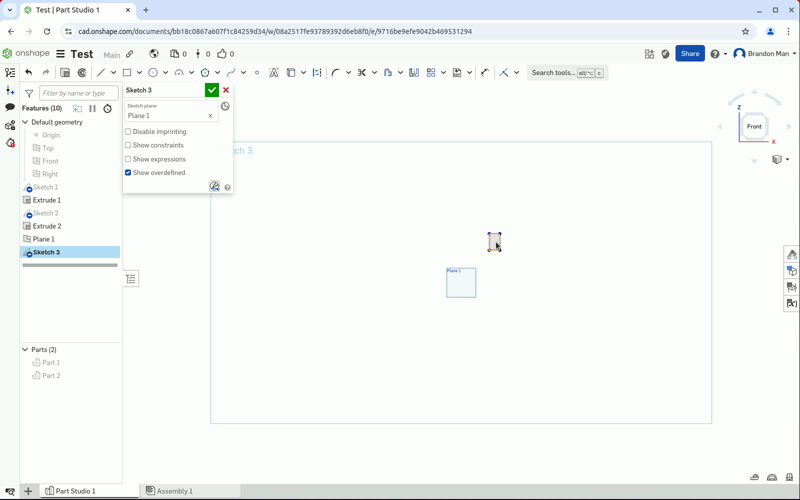
scroll(6)
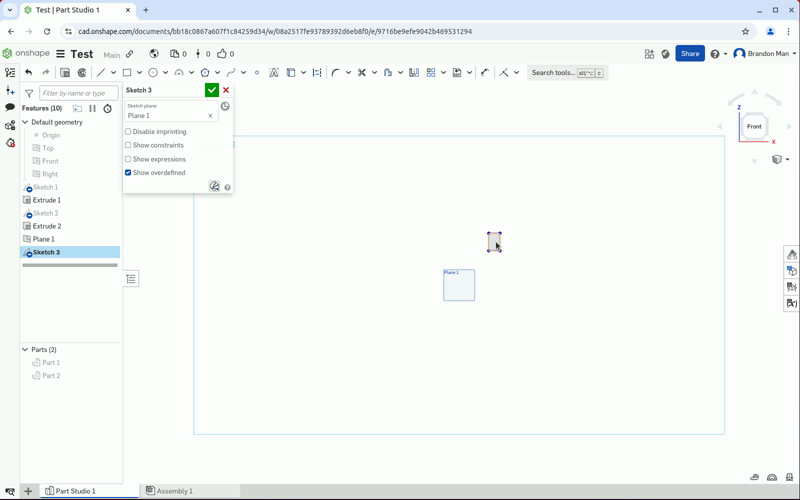
scroll(6)
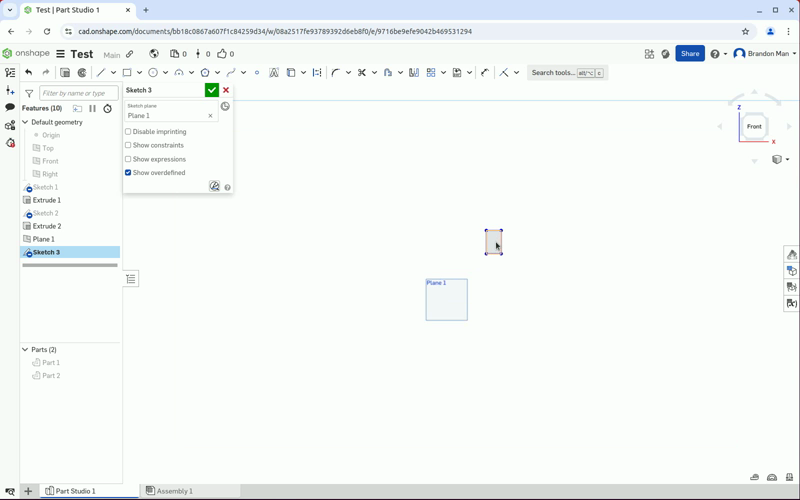
scroll(6)
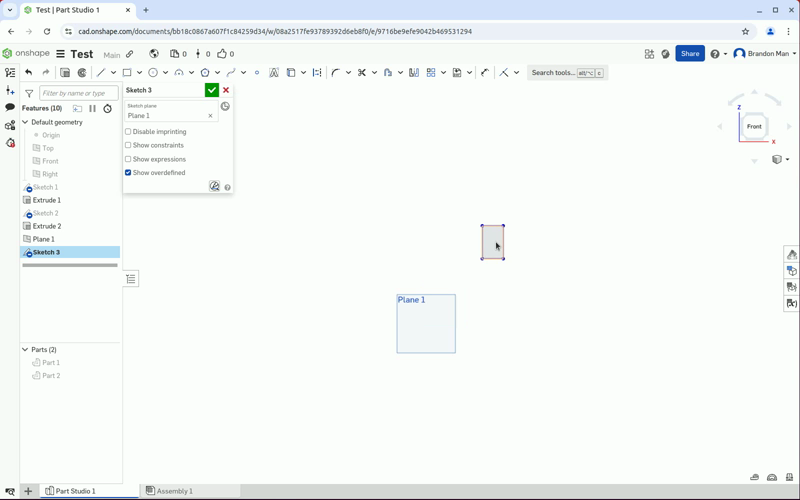
scroll(6)
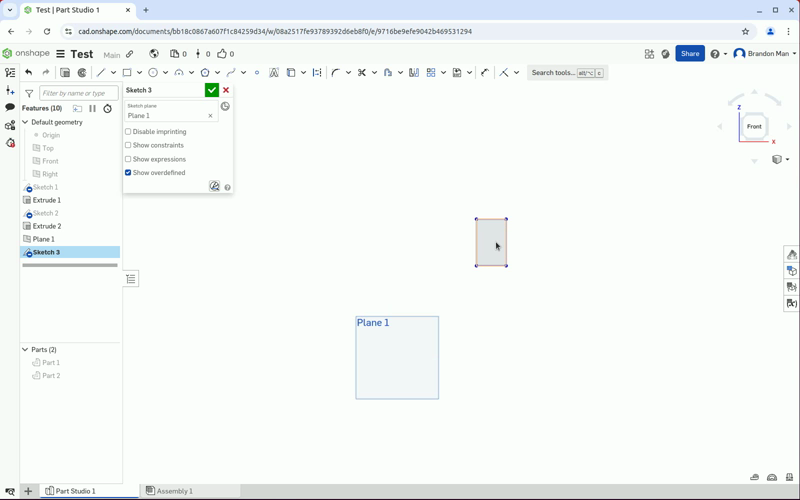
scroll(6)
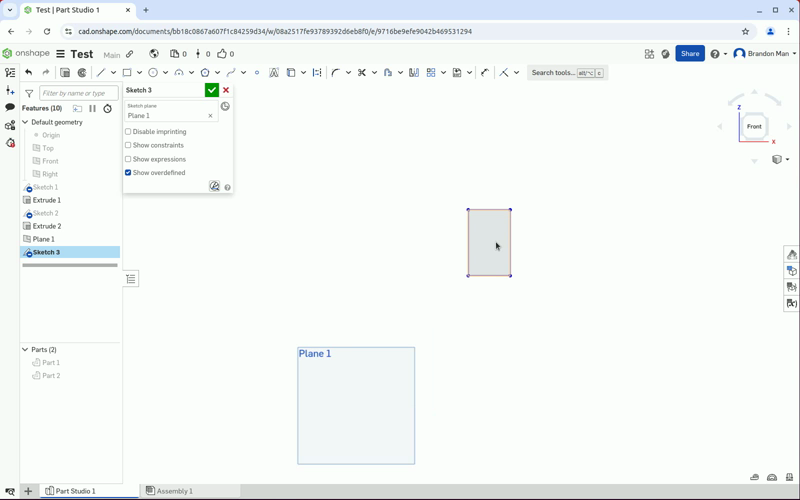
scroll(6)
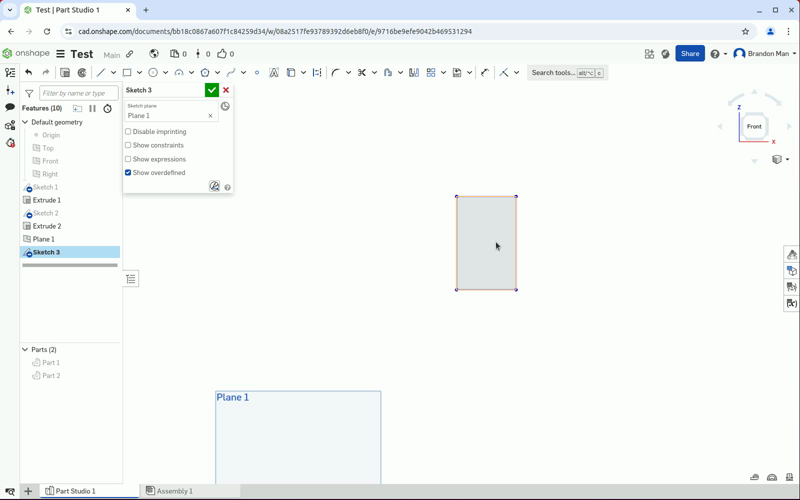
scroll(6)
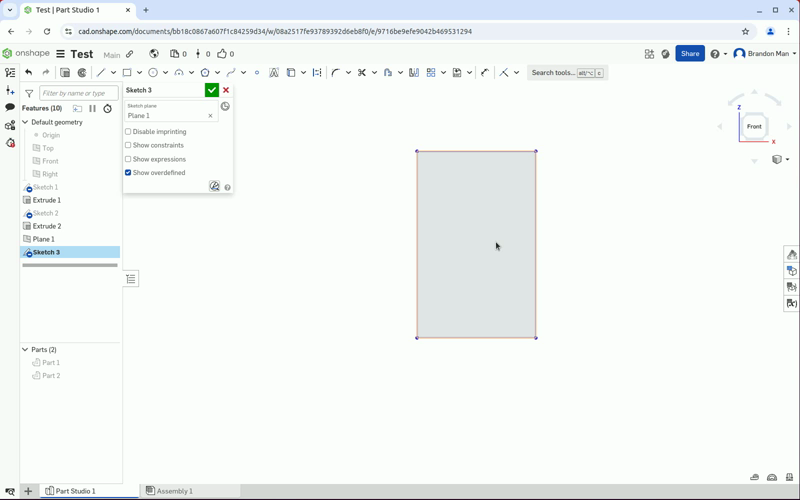
click(496, 241)
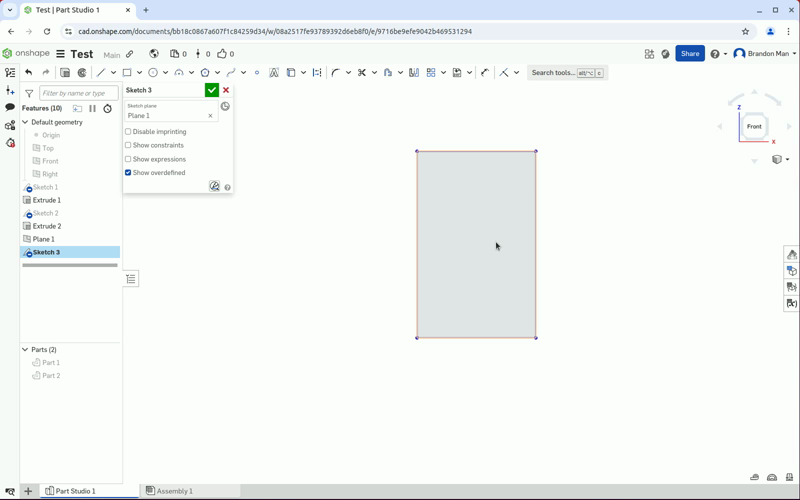
scroll(-6)
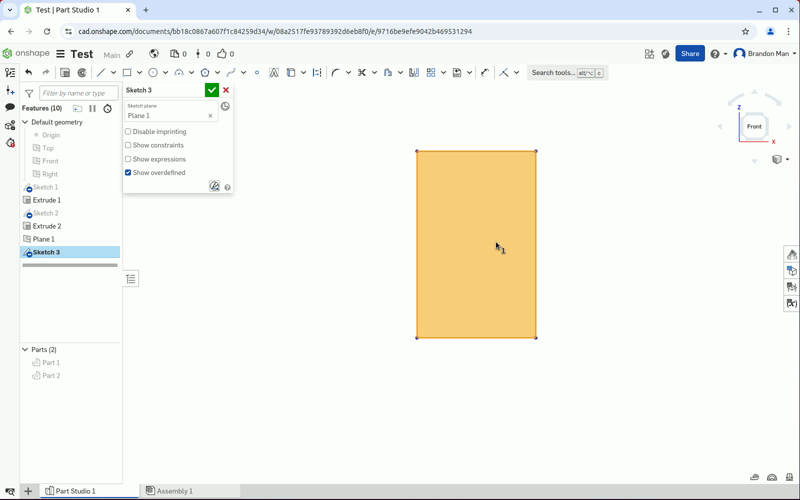
scroll(-6)
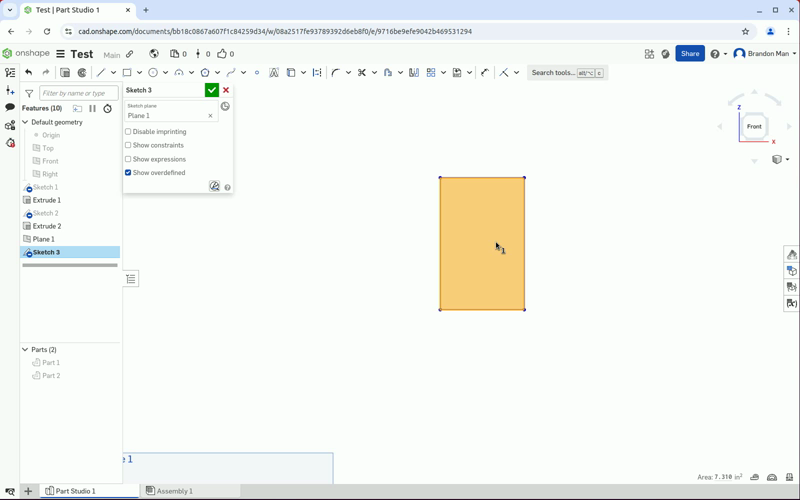
scroll(-6)
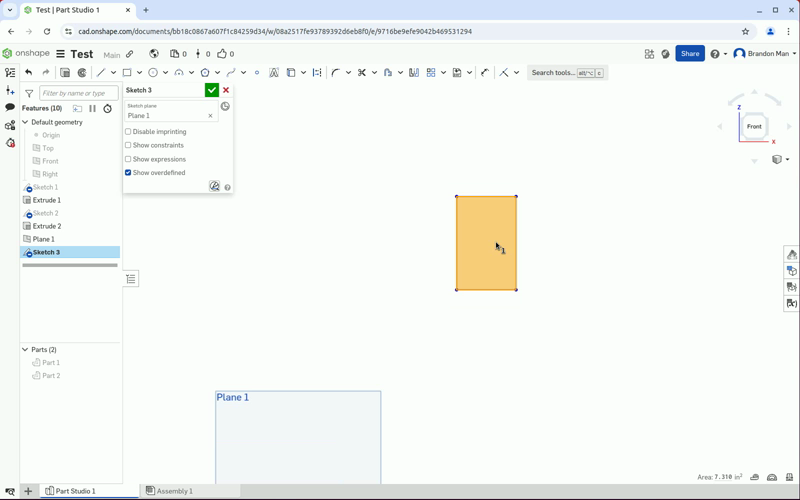
scroll(-6)
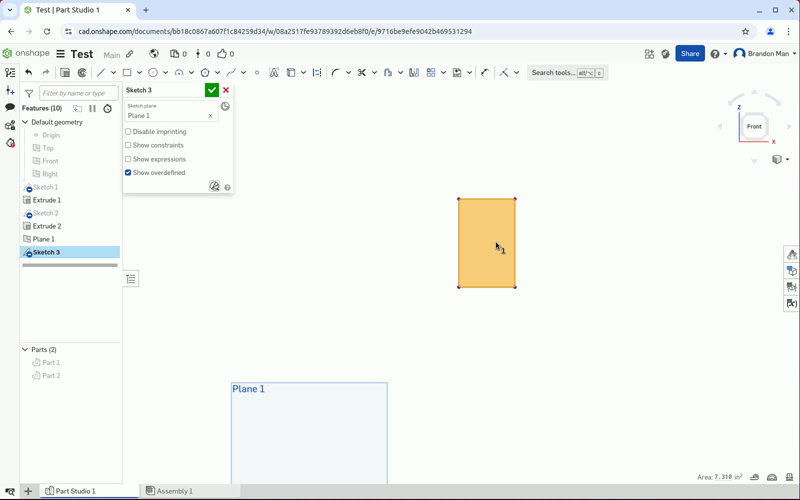
scroll(-6)
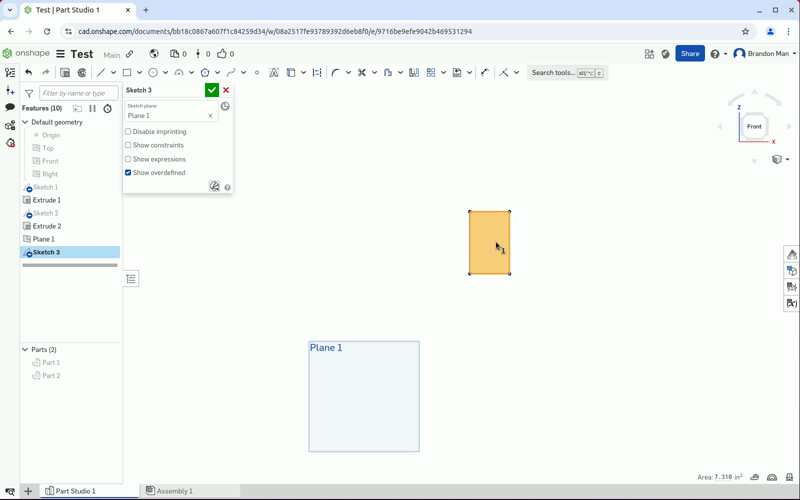
scroll(-6)
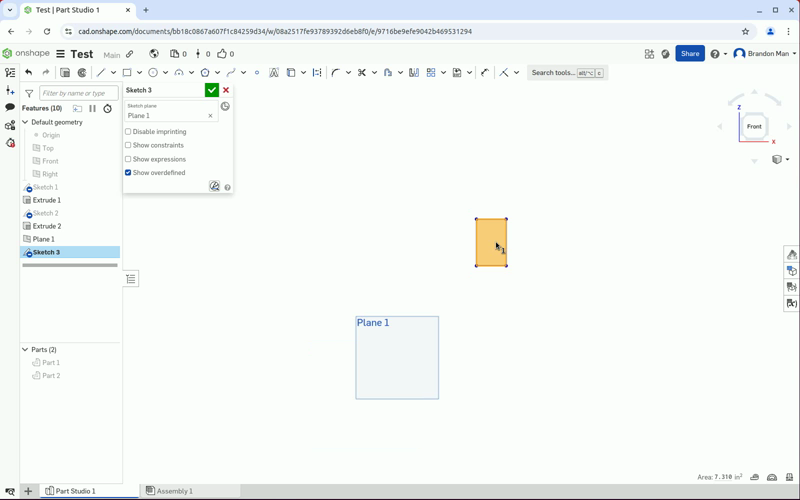
scroll(-6)
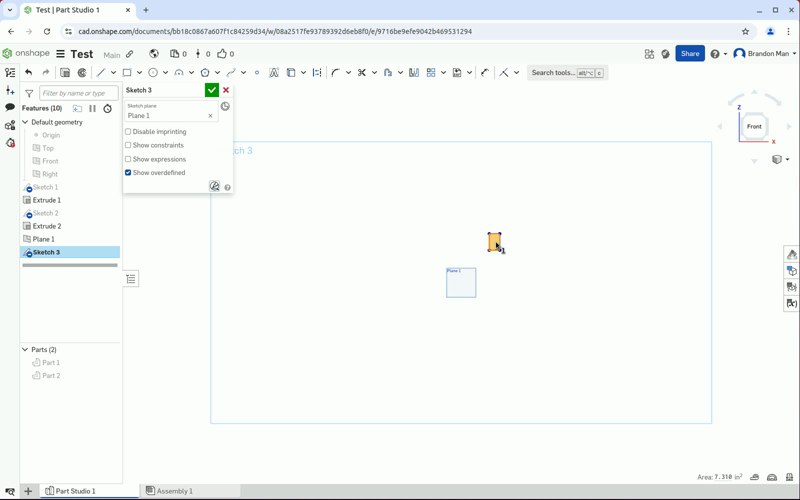
mouse_move(73, 352)
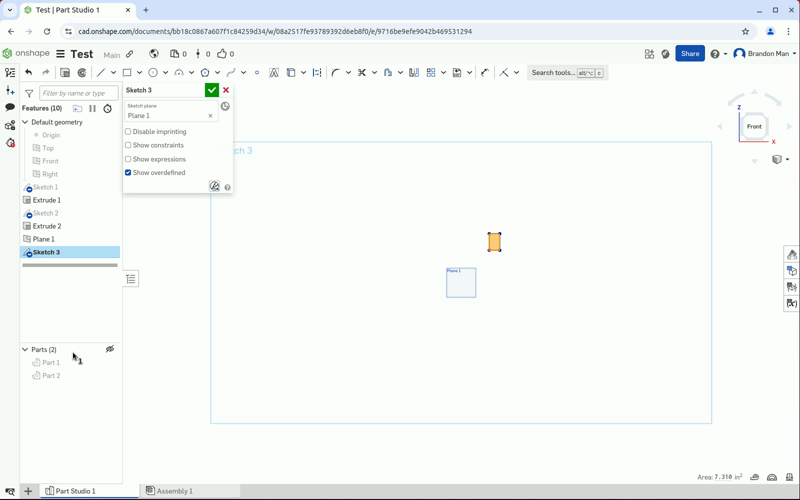
key(shift+y)
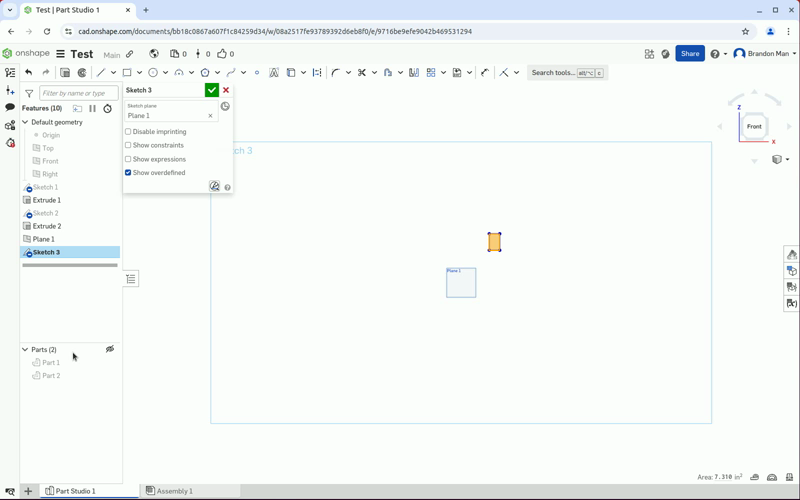
key(shift+e)
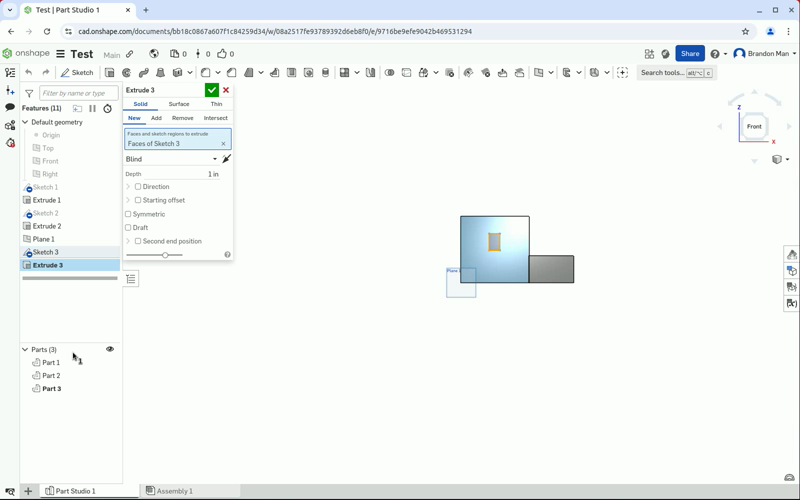
mouse_move(143, 106)
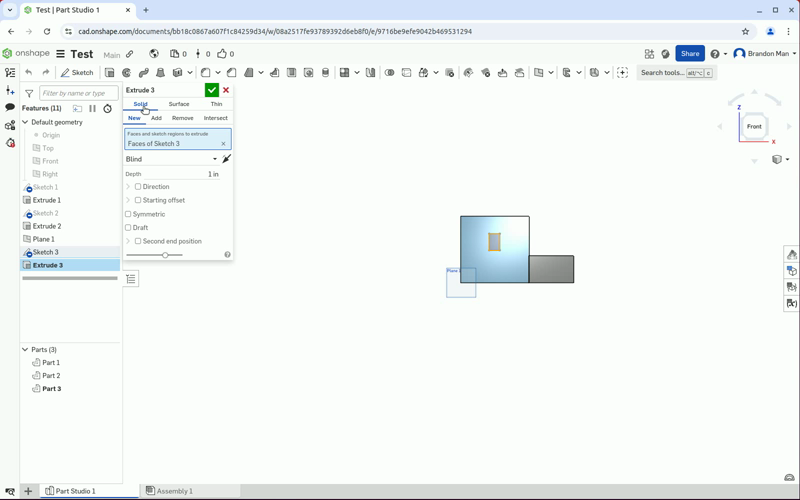
click(143, 106)
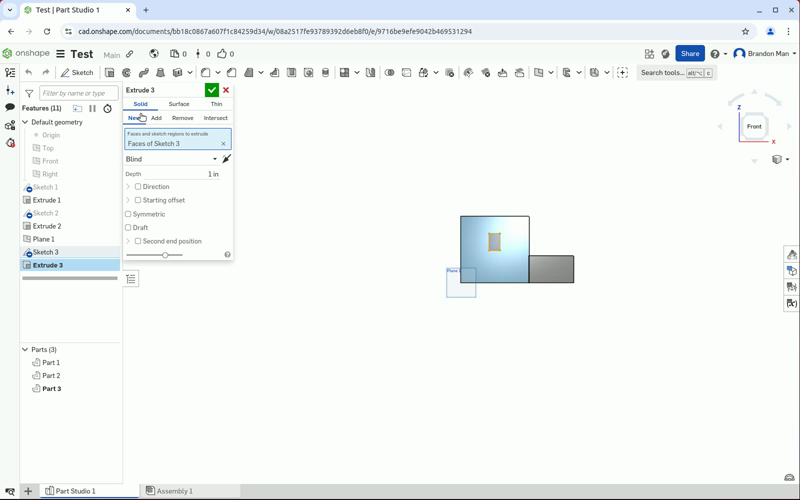
mouse_move(137, 120)
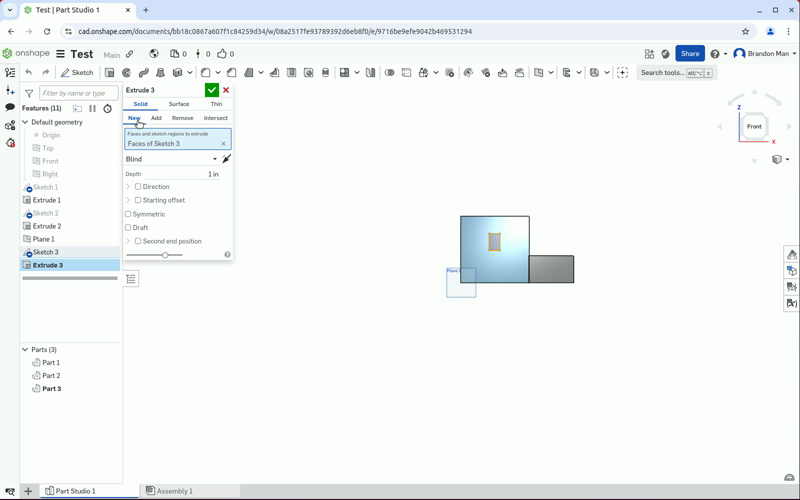
click(137, 120)
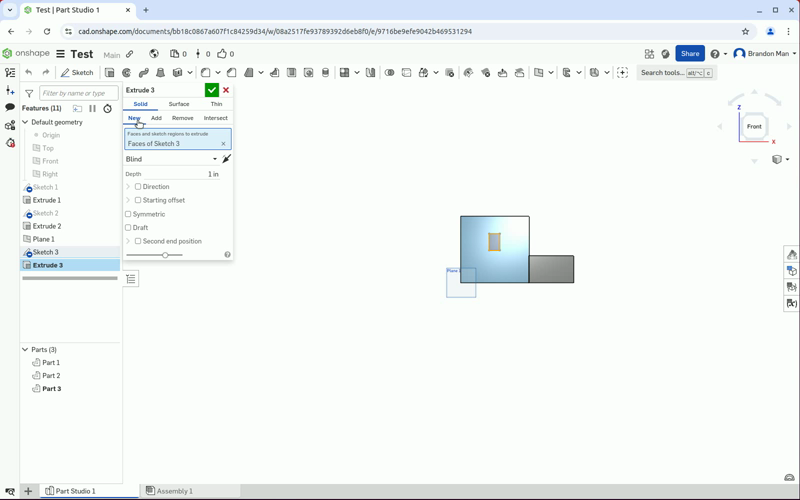
key(tab, 4)
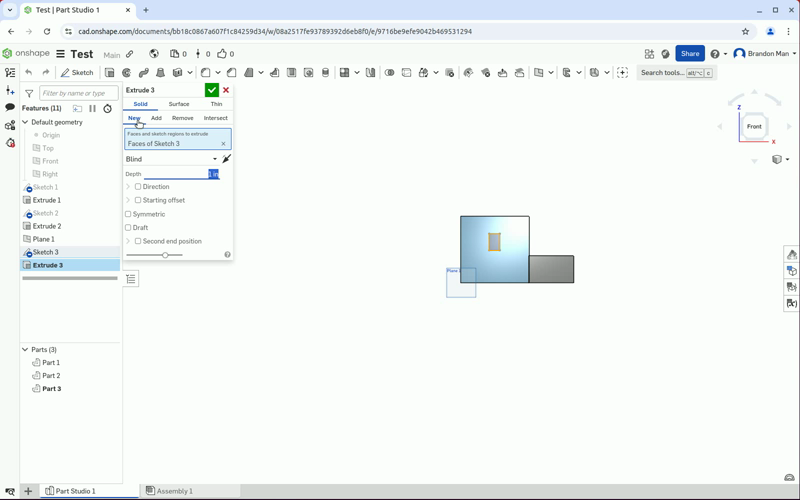
text(6.981)
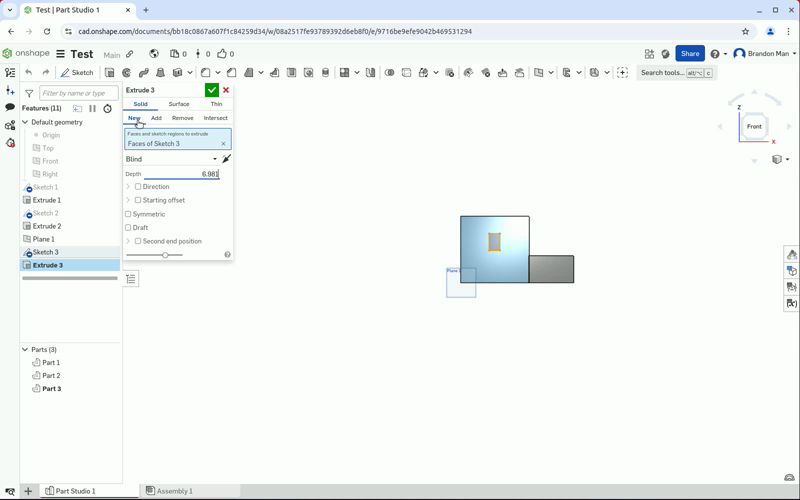
key(enter)
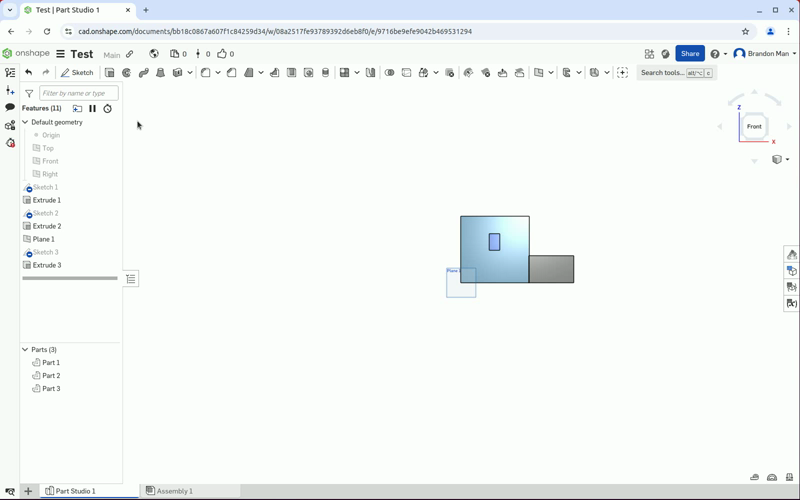
key(shift+h)
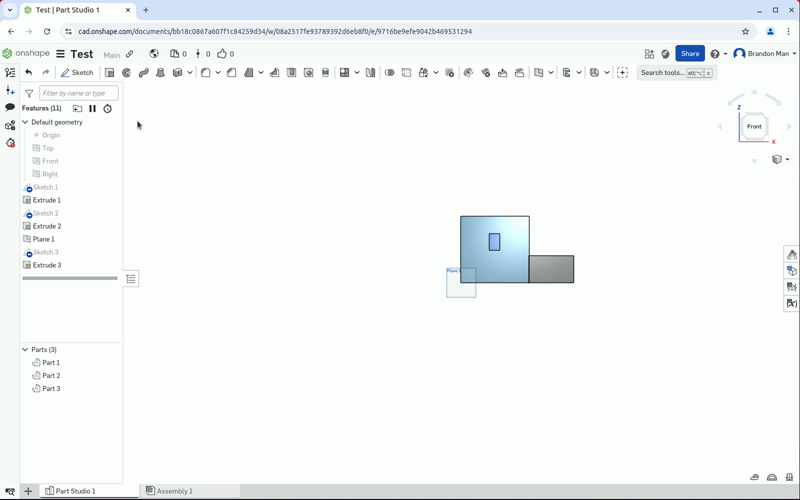
key(shift+h)
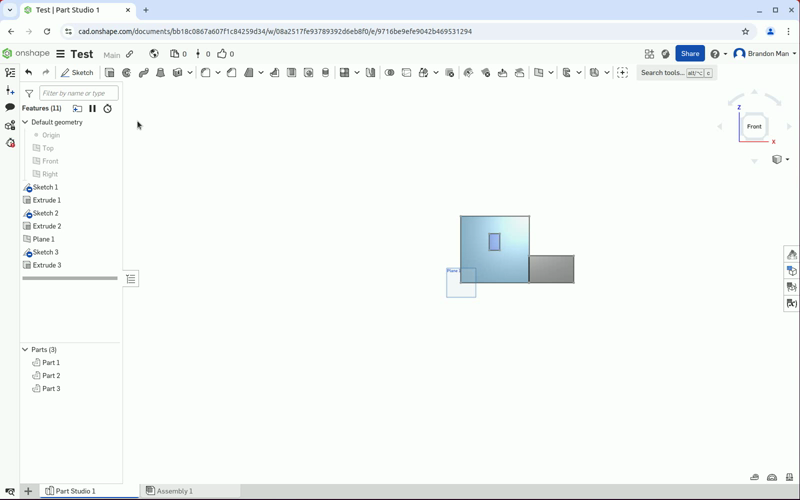
key(shift+7)
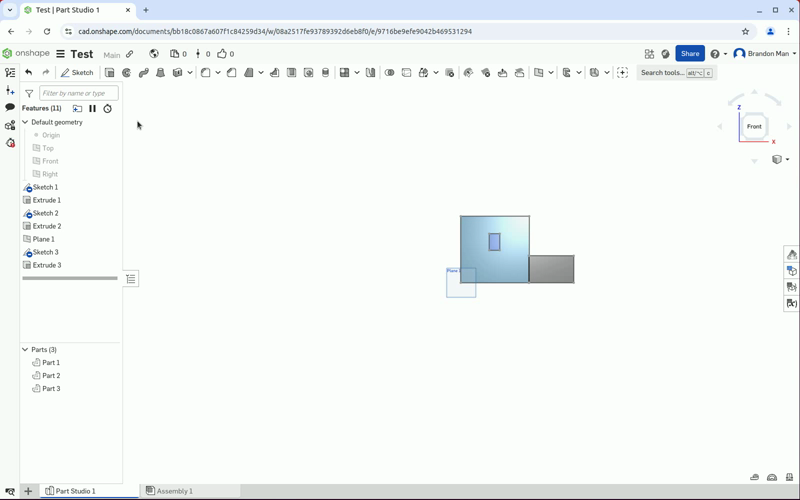
key(left, 2)
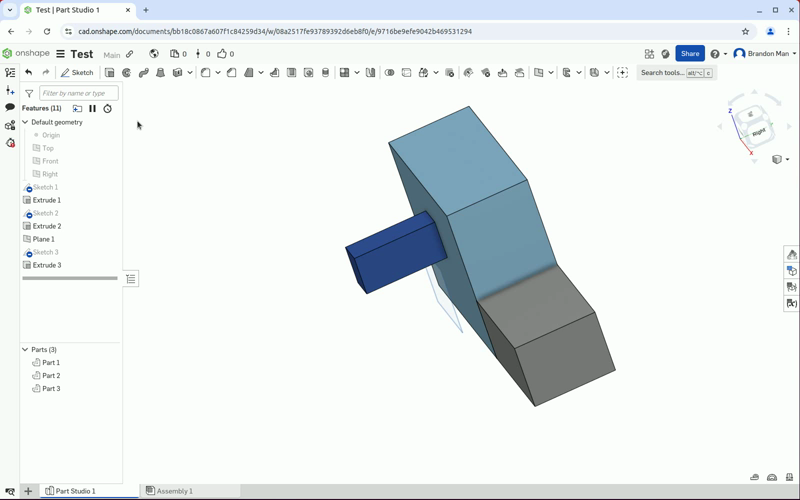
key(down, 2)
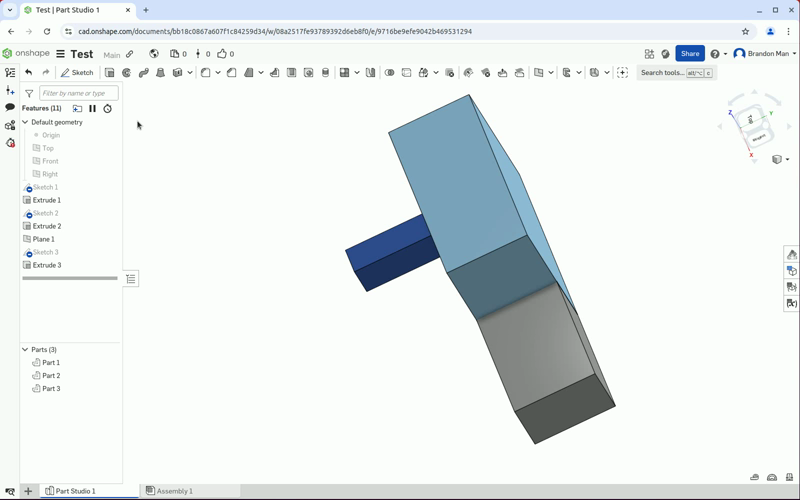
key(up, 2)
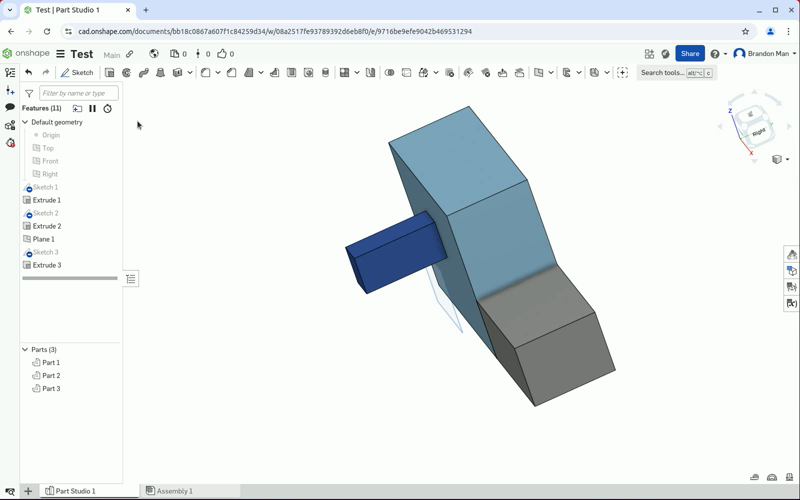
key(right, 2)
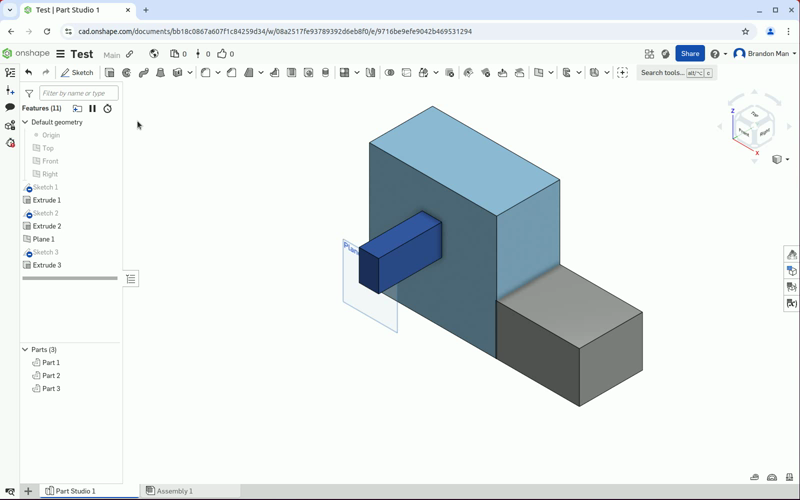
mouse_move(73, 189)
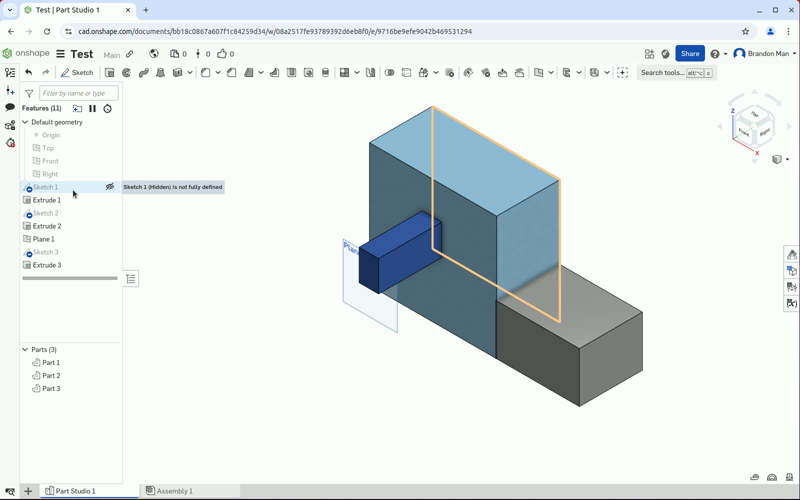
click(73, 189)